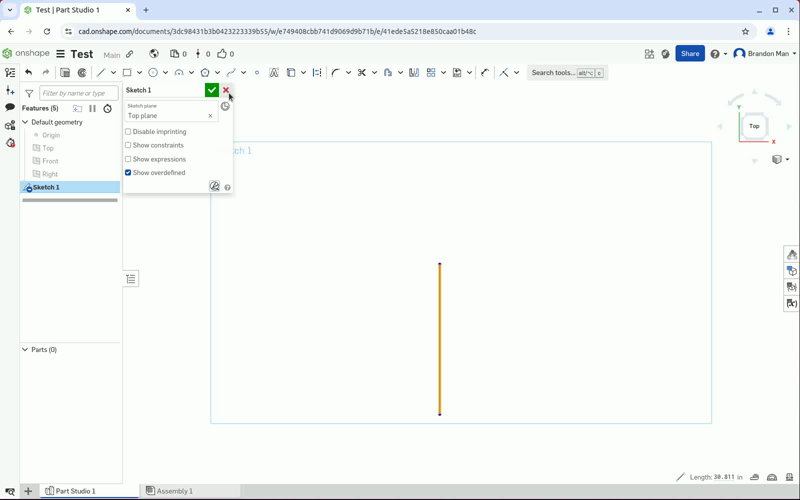
key(shift+h)
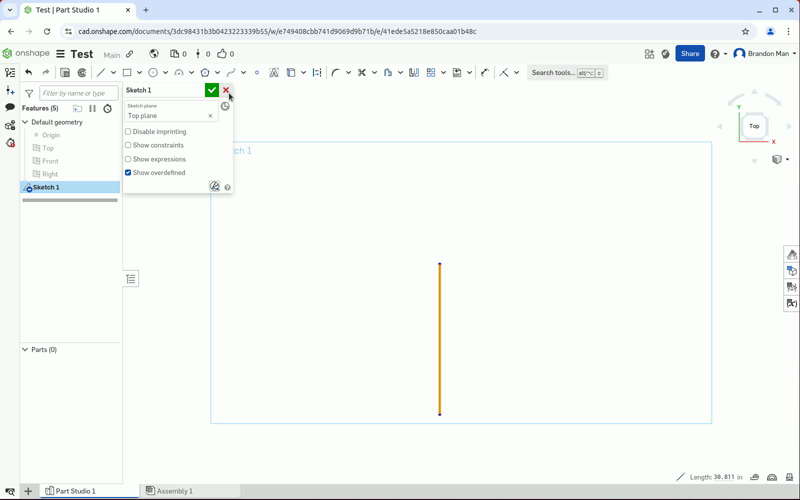
key(shift+s)
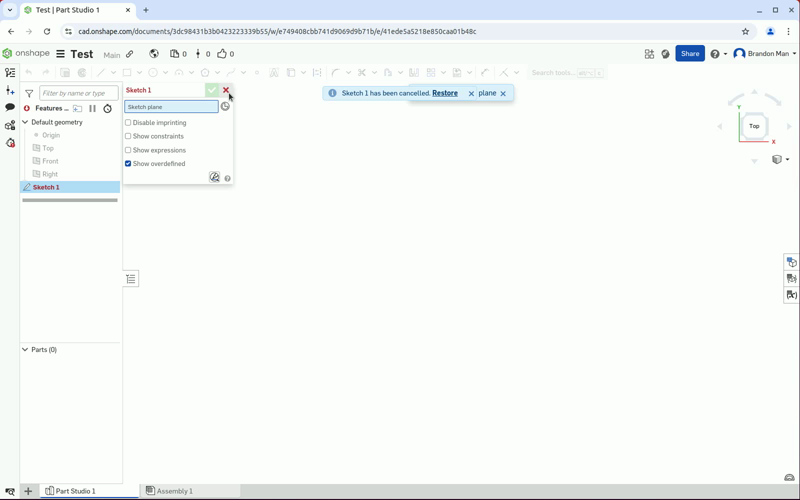
mouse_move(73, 150)
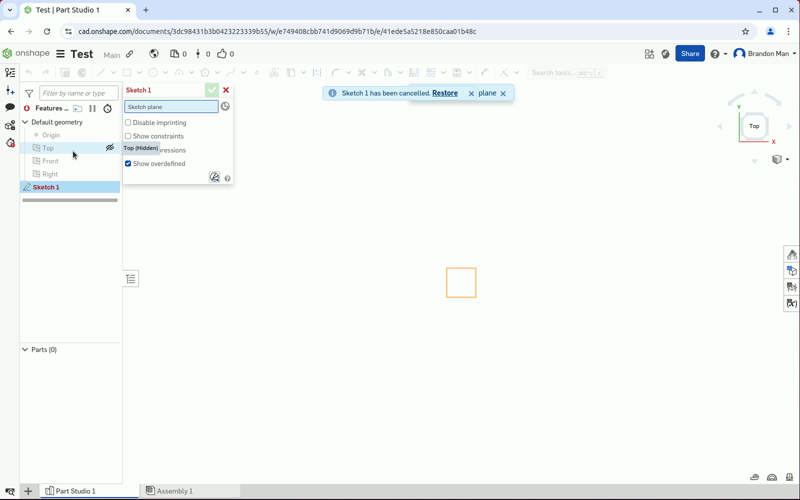
click(73, 150)
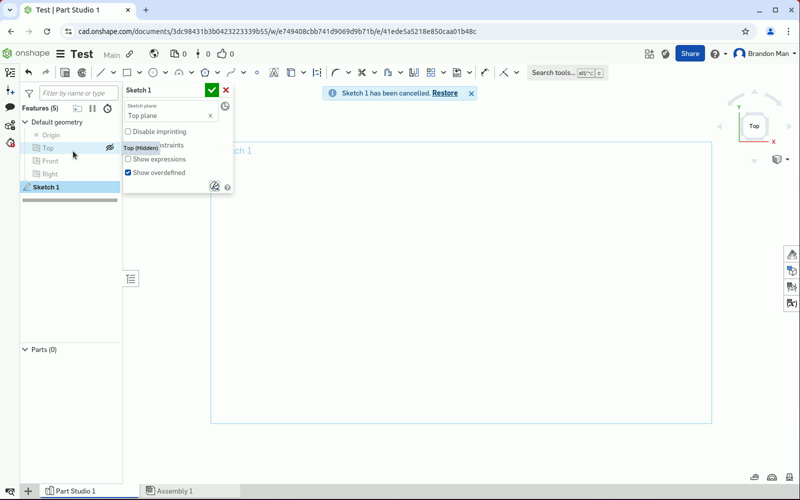
mouse_move(73, 352)
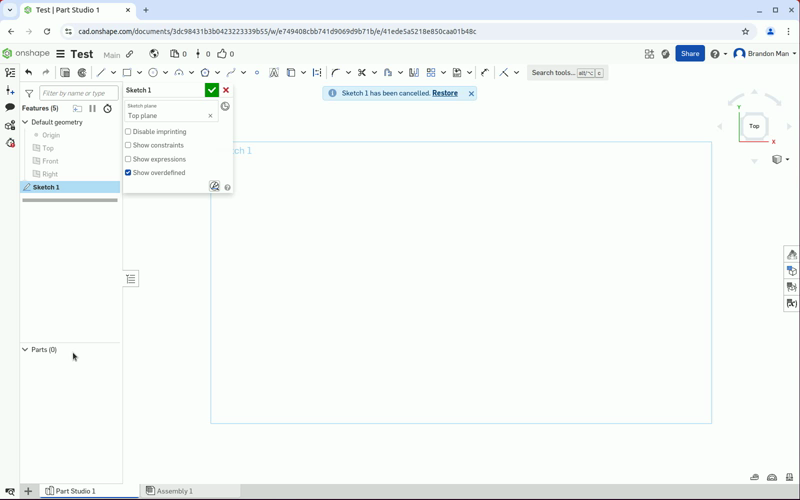
key(y)
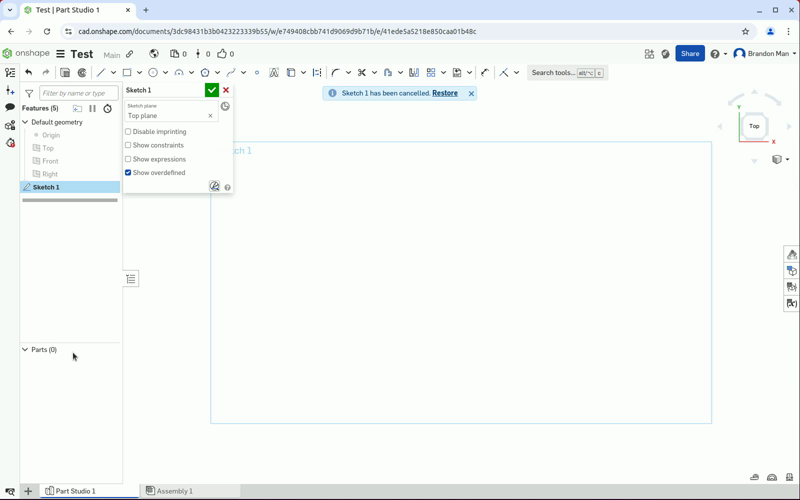
key(l)
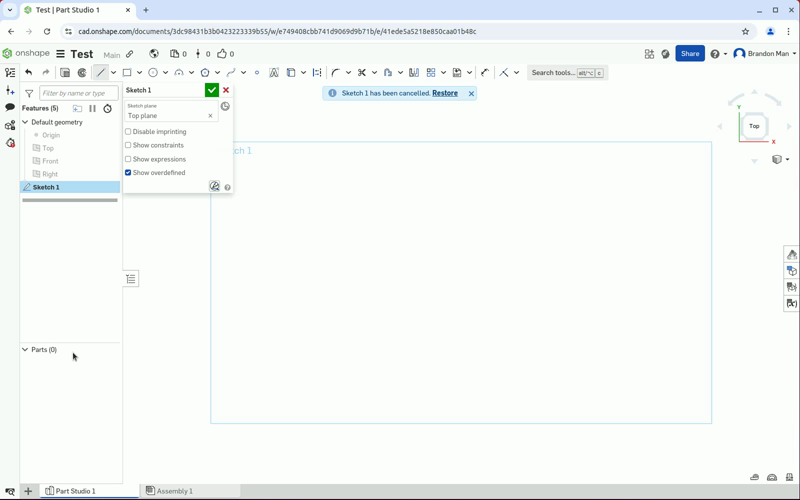
key_down(shift)
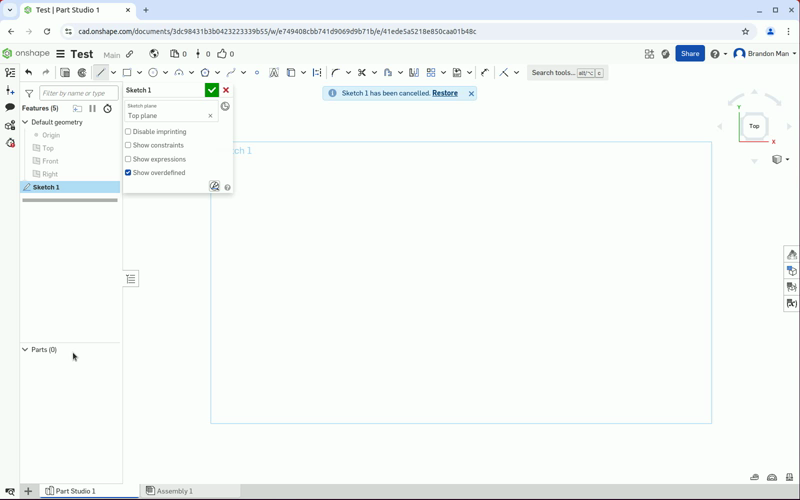
mouse_move(395, 348)
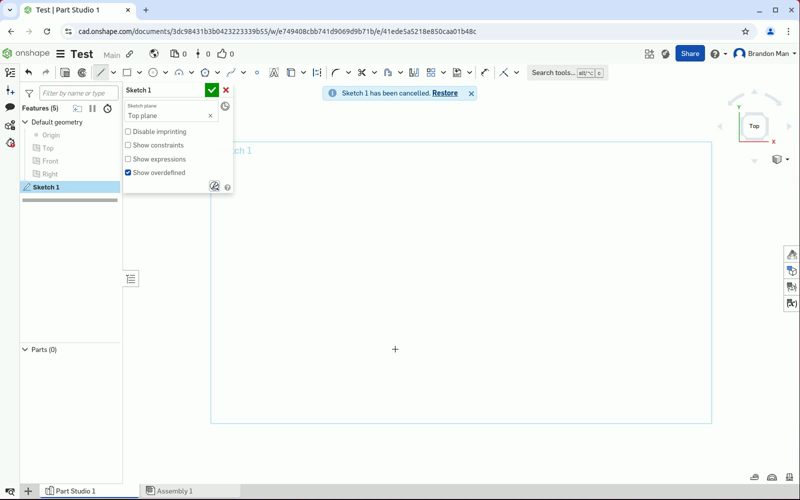
click(395, 348)
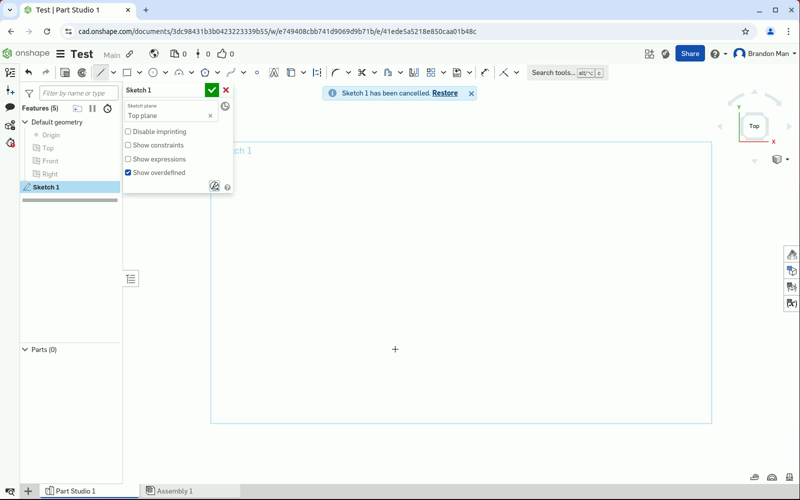
key_up(shift)
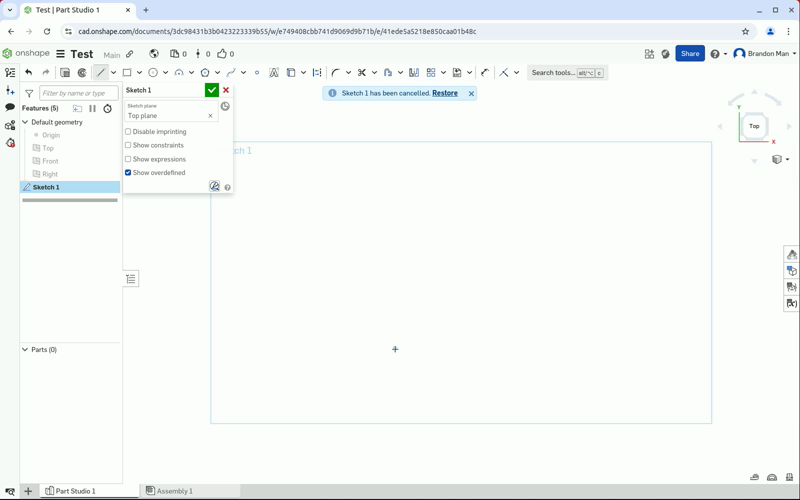
key_down(shift)
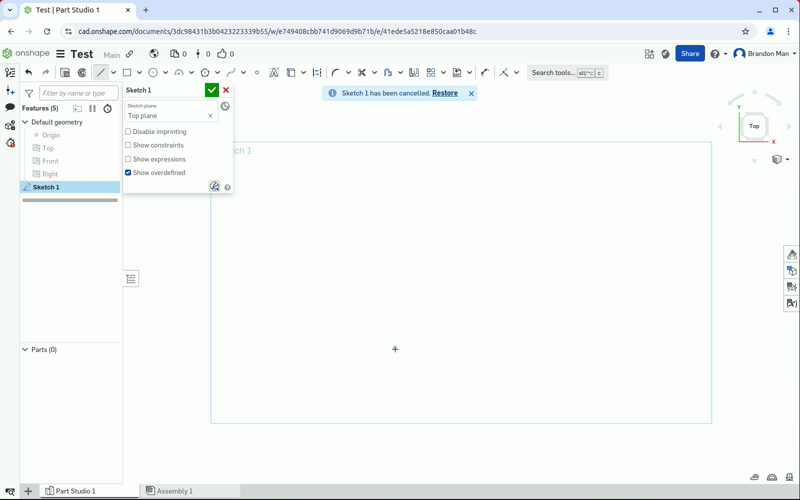
mouse_move(526, 348)
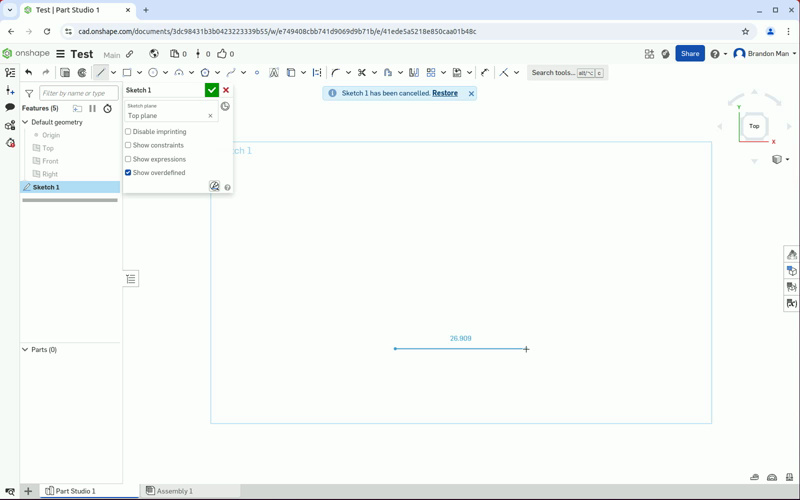
click(526, 348)
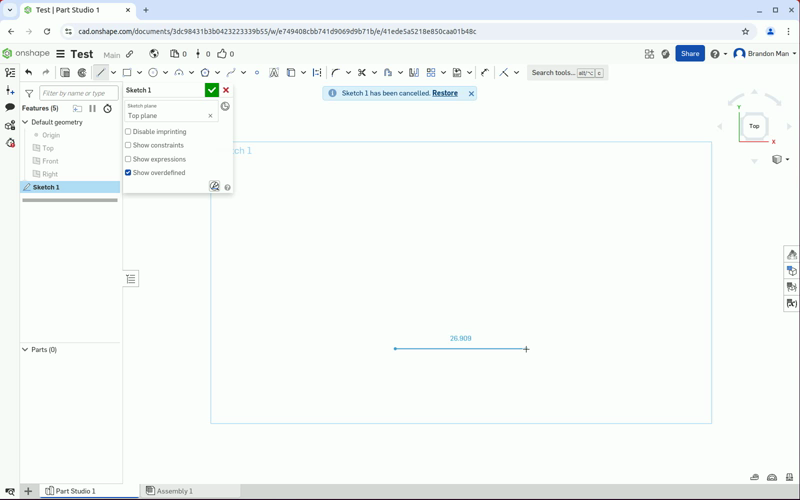
key_up(shift)
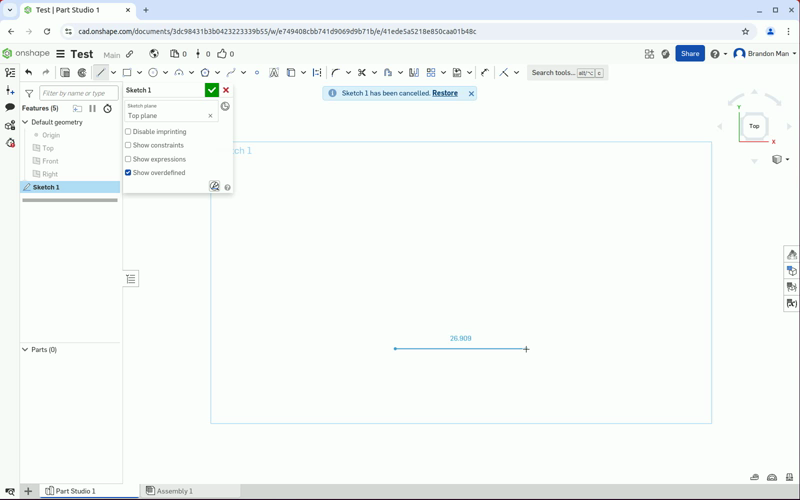
key_down(shift)
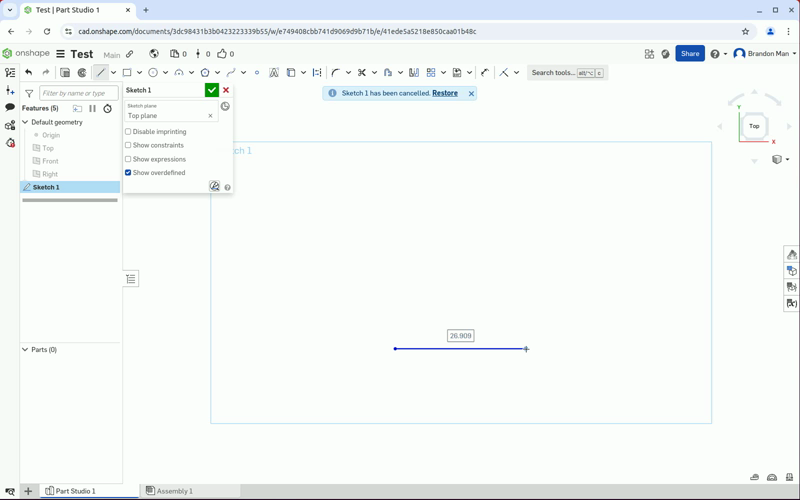
mouse_move(556, 348)
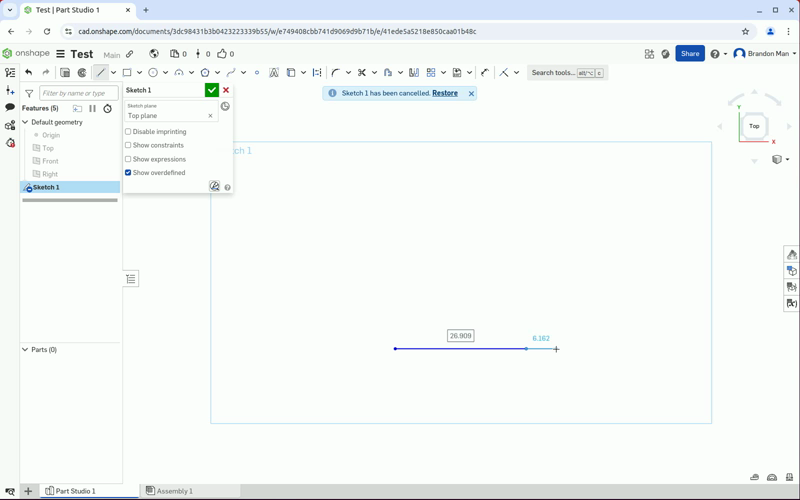
mouse_move(526, 329)
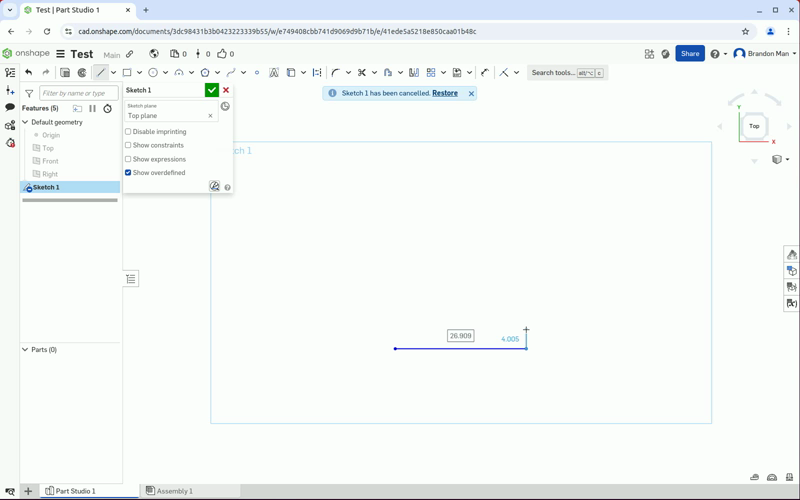
click(526, 329)
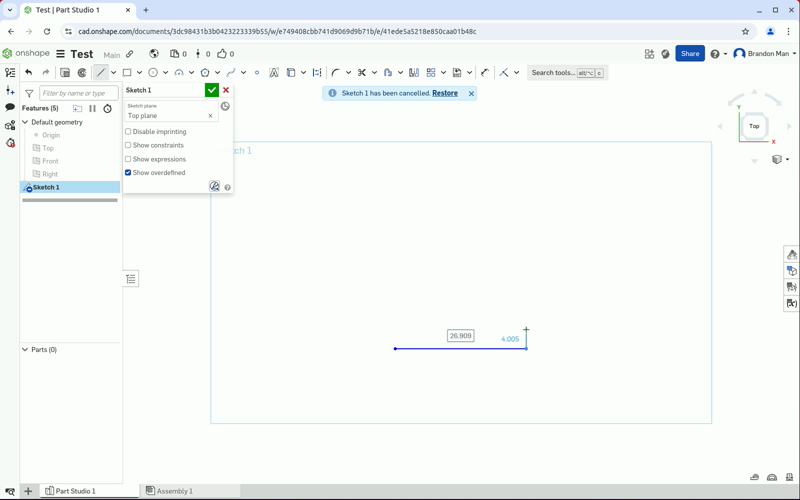
key_up(shift)
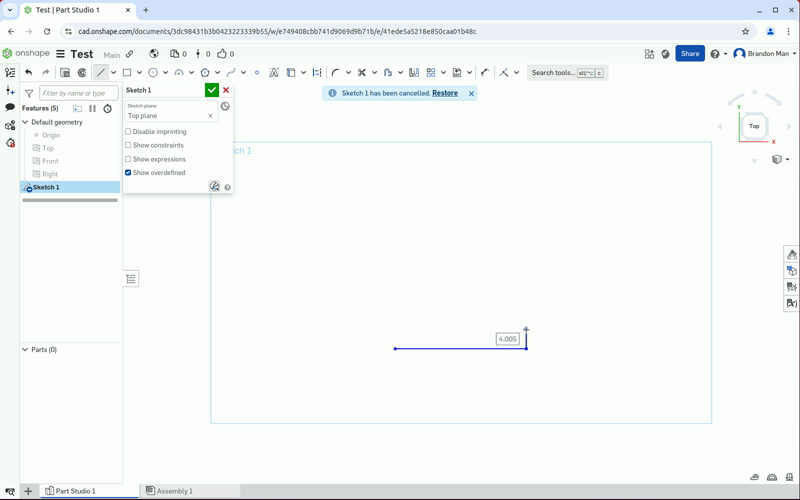
key(esc)
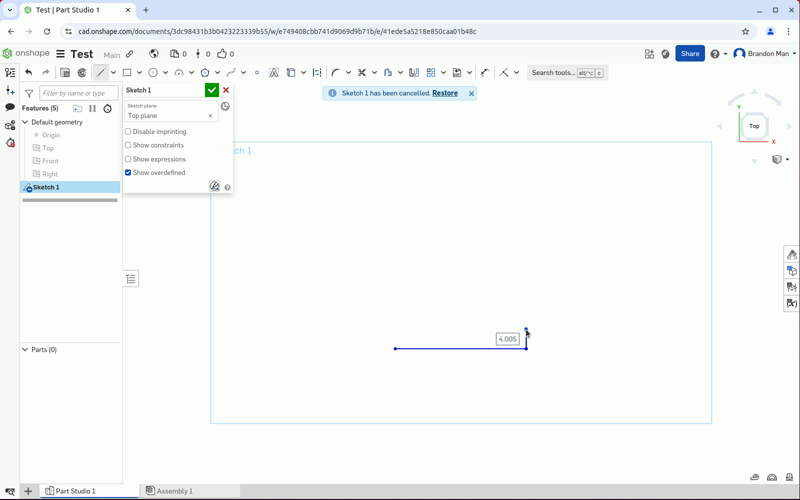
key(a)
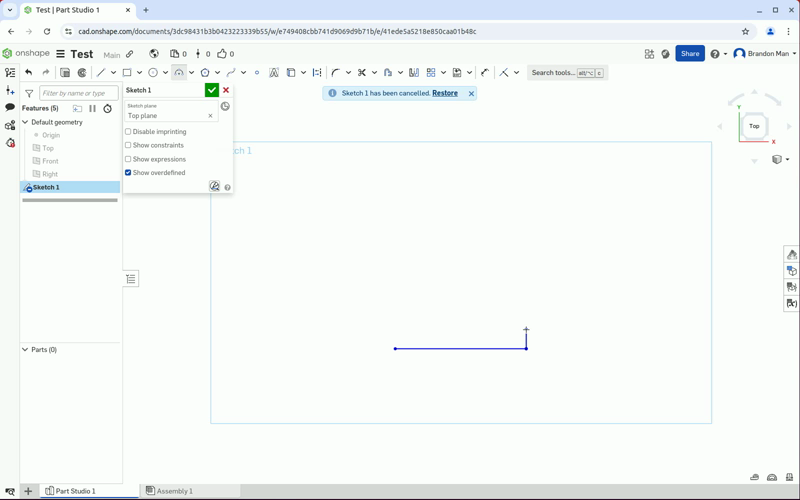
mouse_move(526, 329)
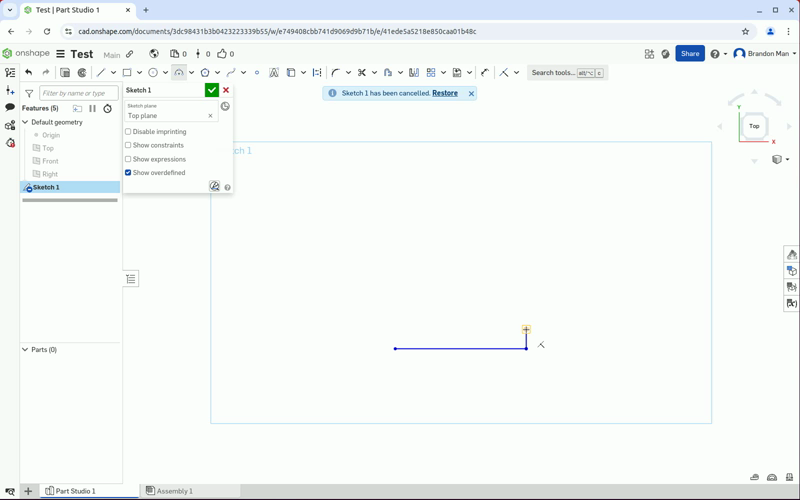
click(526, 329)
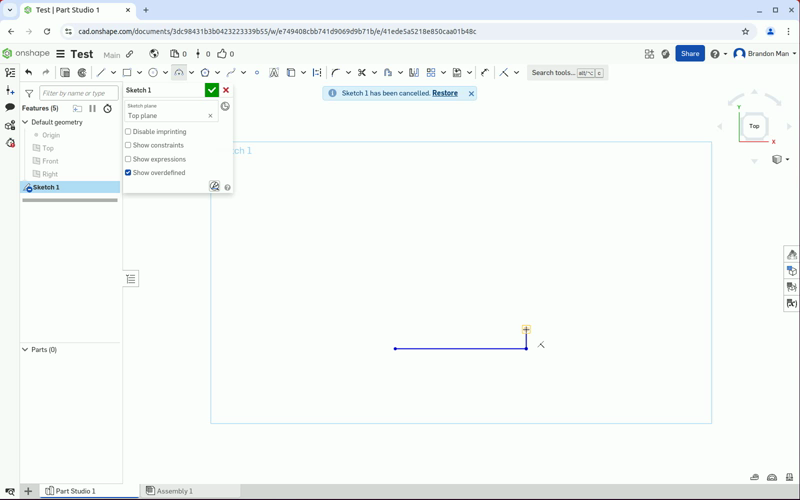
key_down(shift)
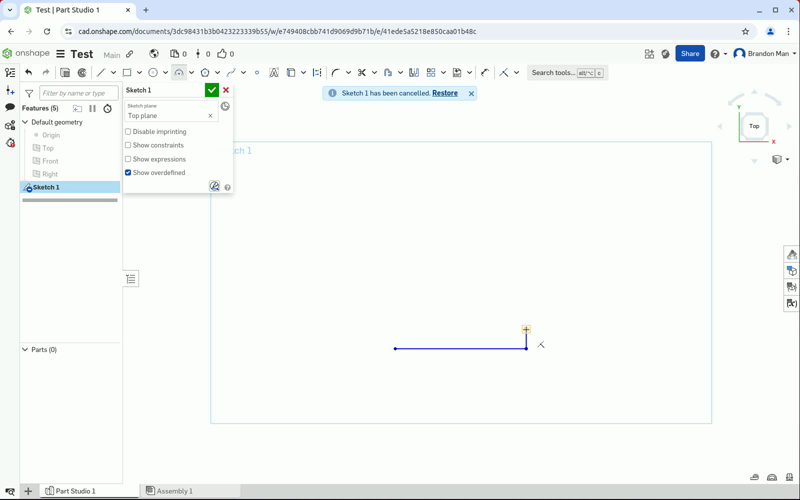
mouse_move(526, 237)
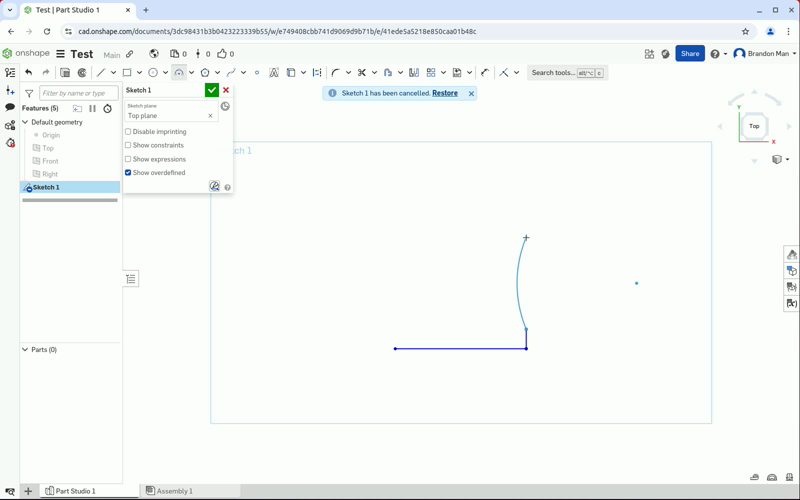
click(526, 237)
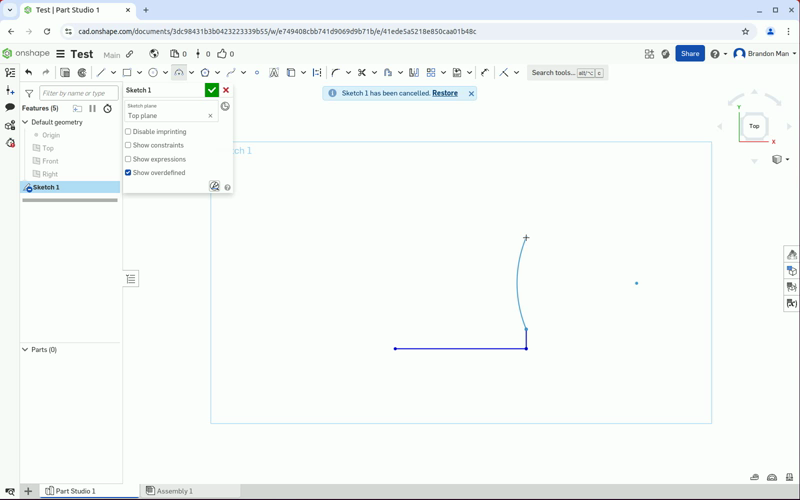
mouse_move(480, 283)
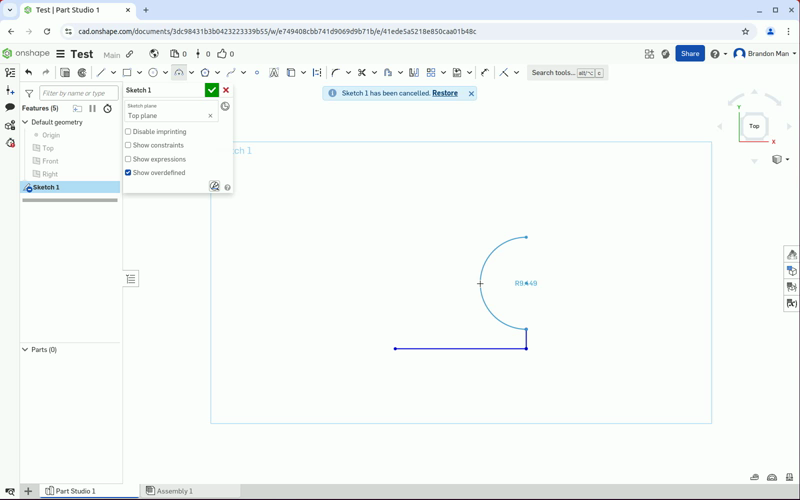
click(480, 283)
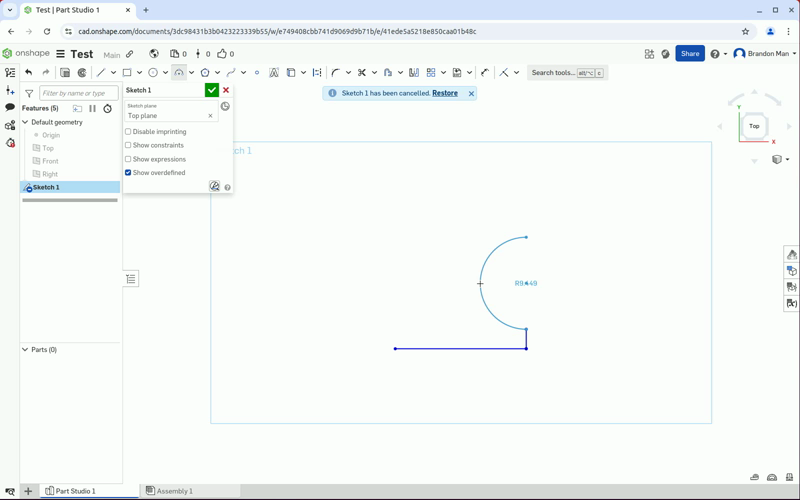
key_up(shift)
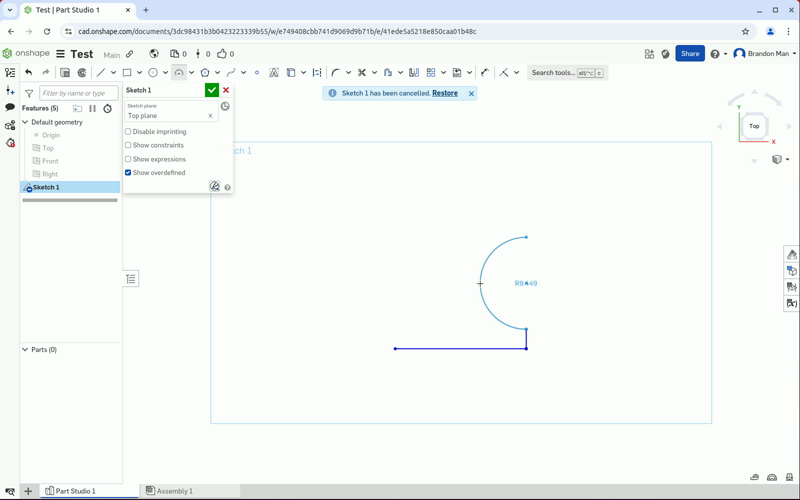
key(esc)
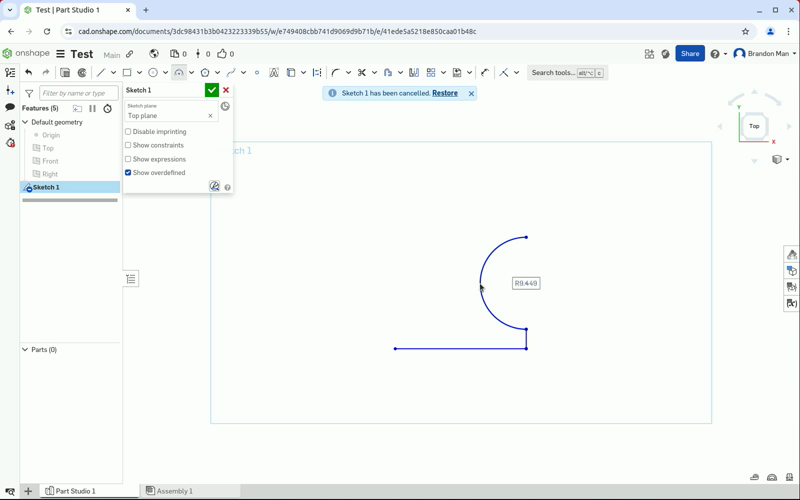
key(l)
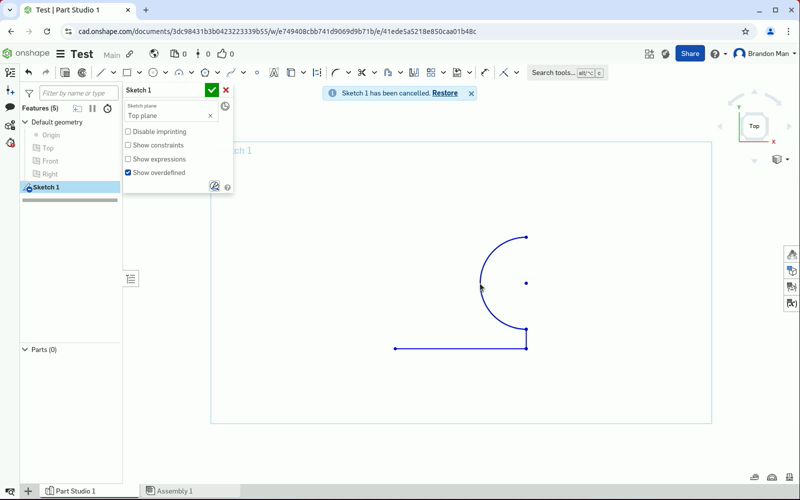
mouse_move(526, 237)
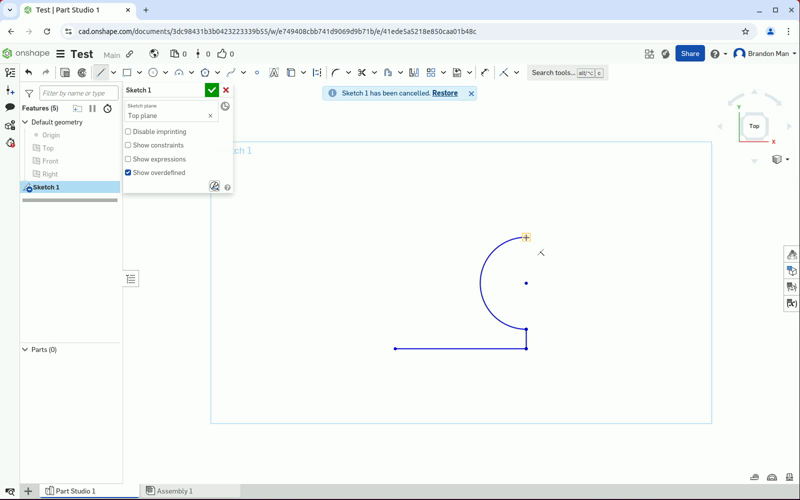
click(526, 237)
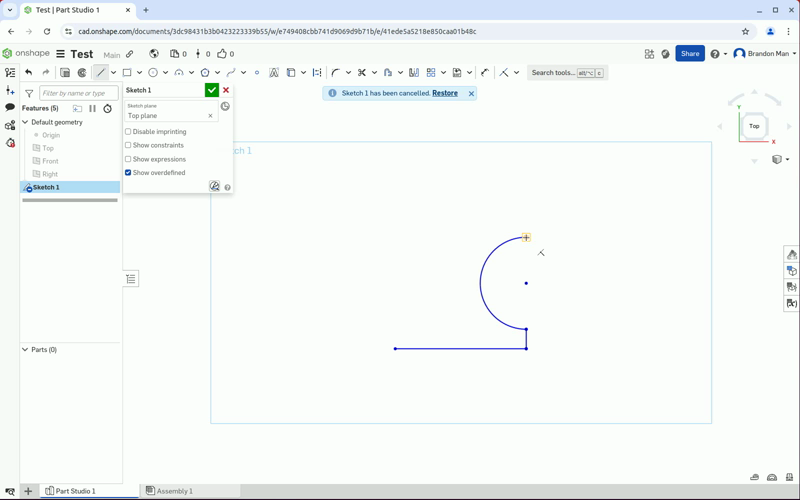
key_down(shift)
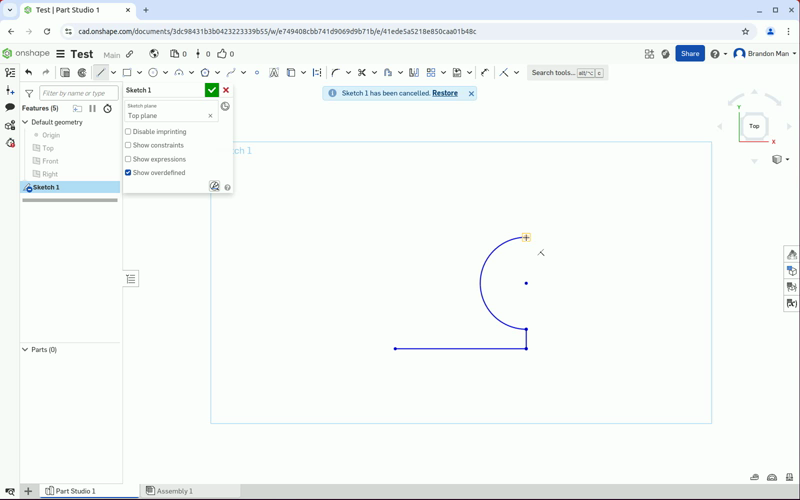
mouse_move(556, 237)
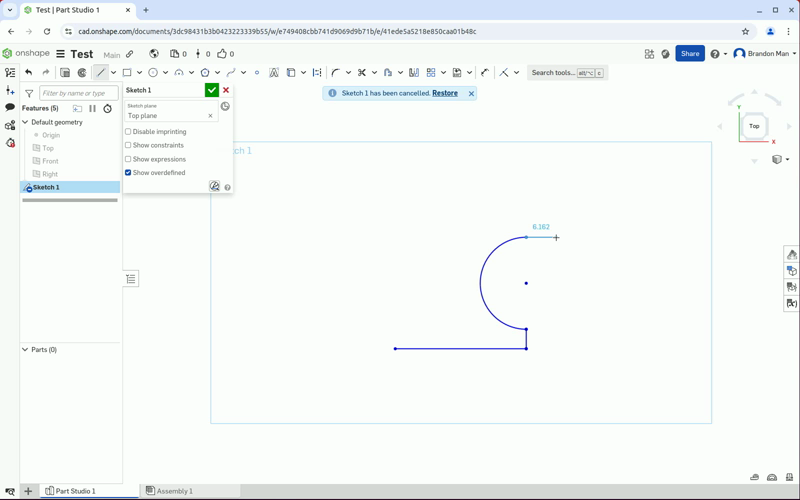
mouse_move(526, 217)
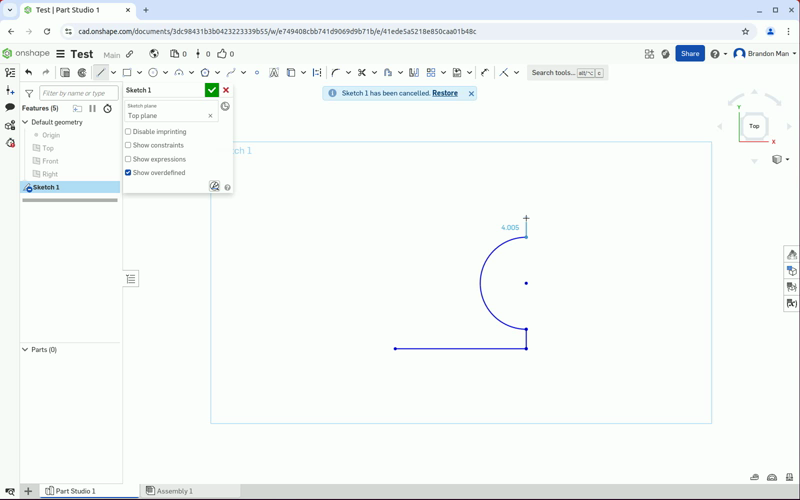
click(526, 217)
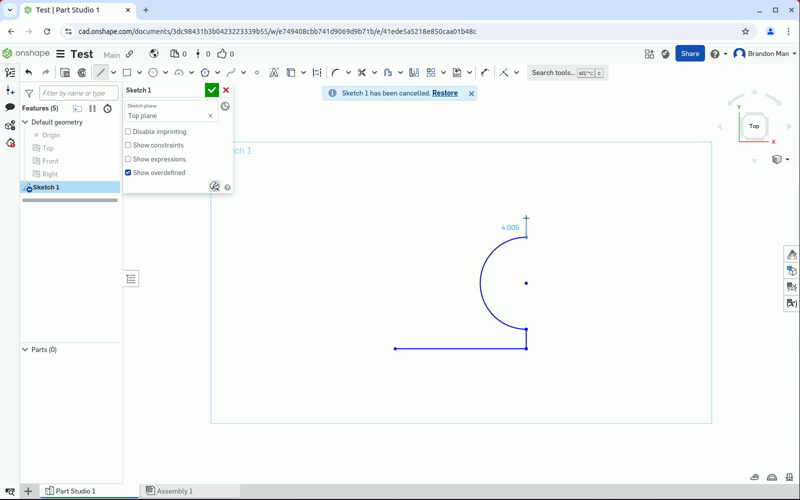
key_up(shift)
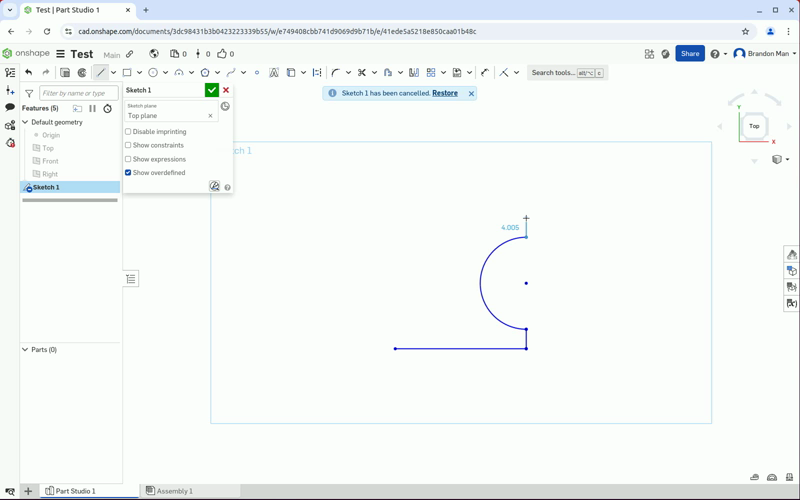
key_down(shift)
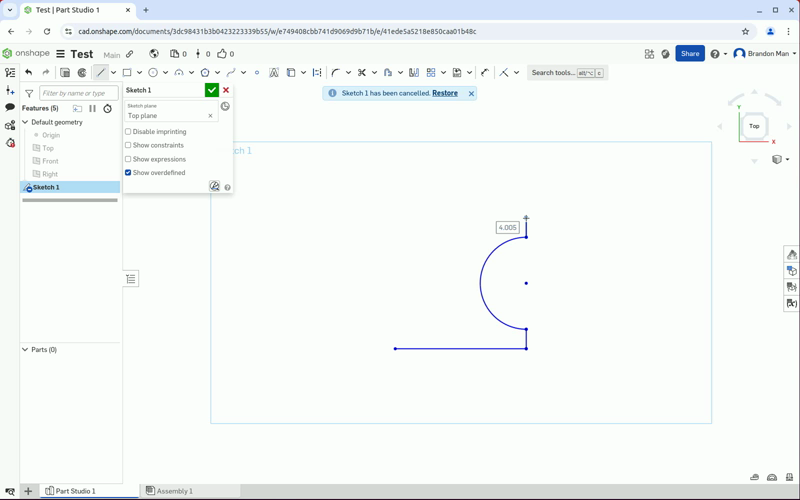
mouse_move(556, 217)
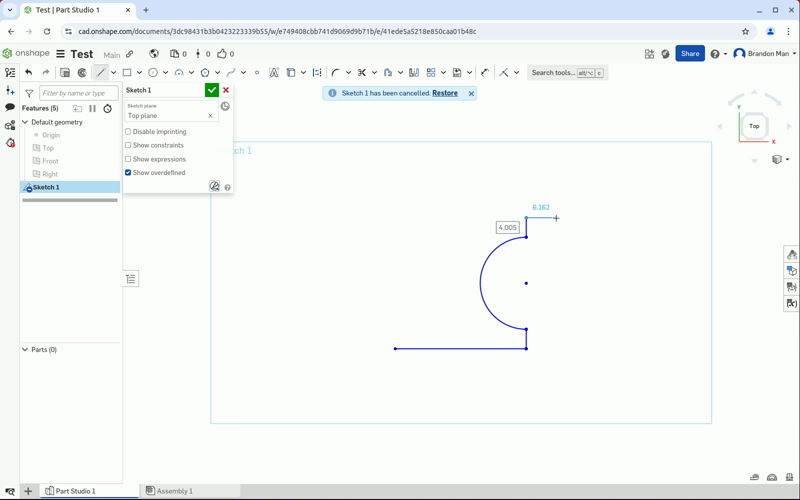
mouse_move(492, 217)
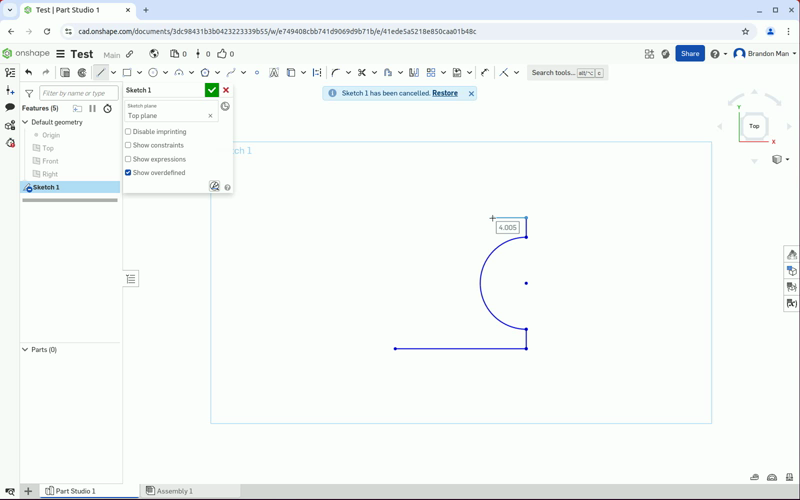
click(492, 217)
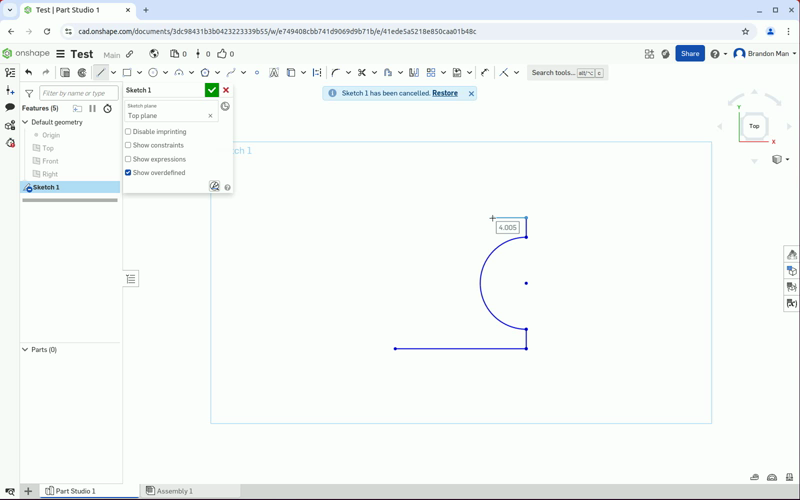
key_up(shift)
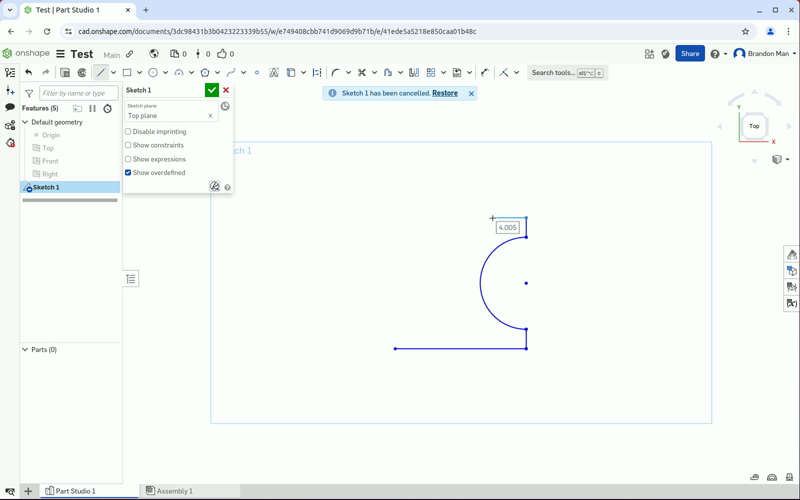
key_down(shift)
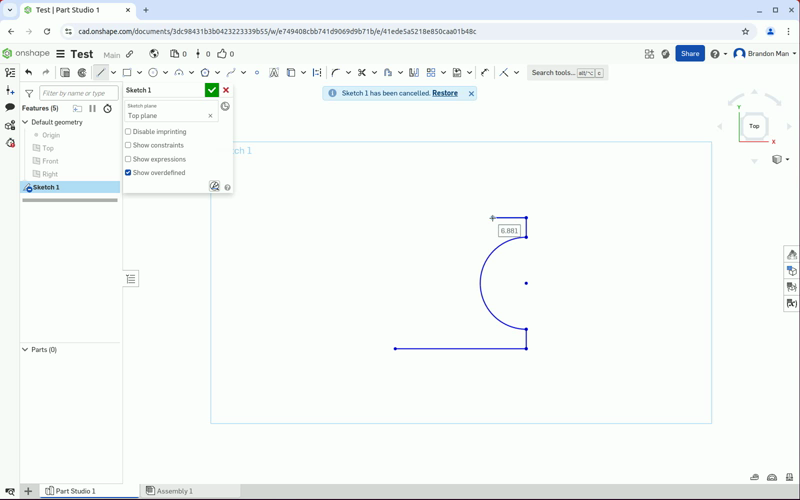
mouse_move(428, 217)
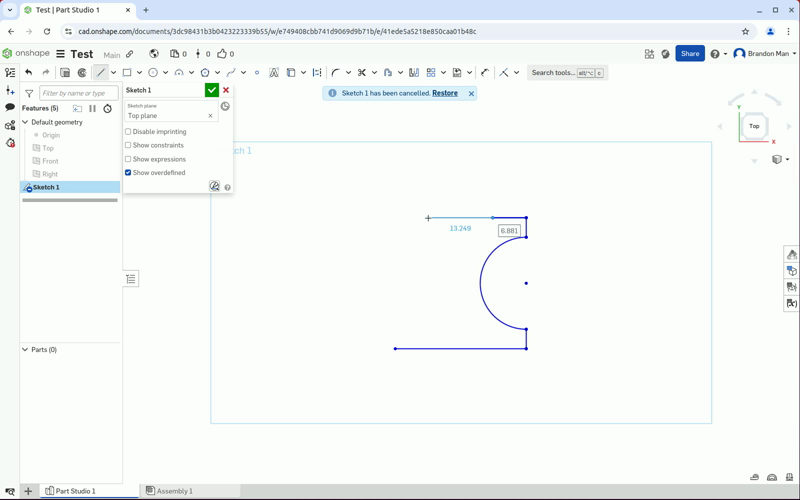
click(428, 217)
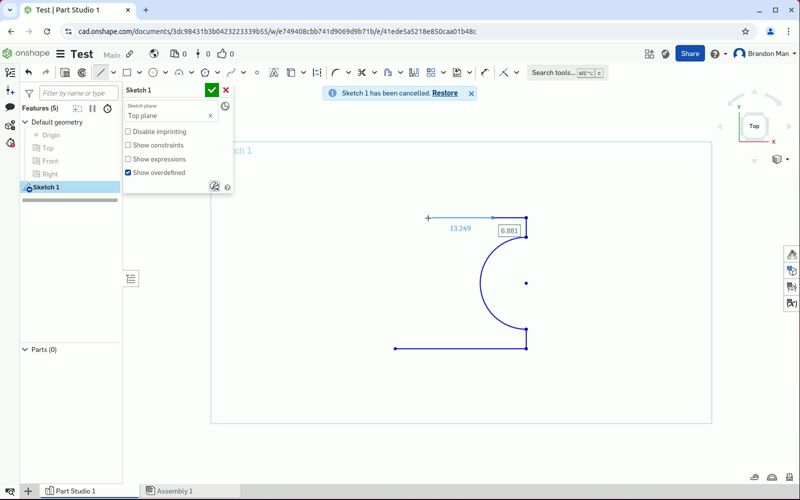
key_up(shift)
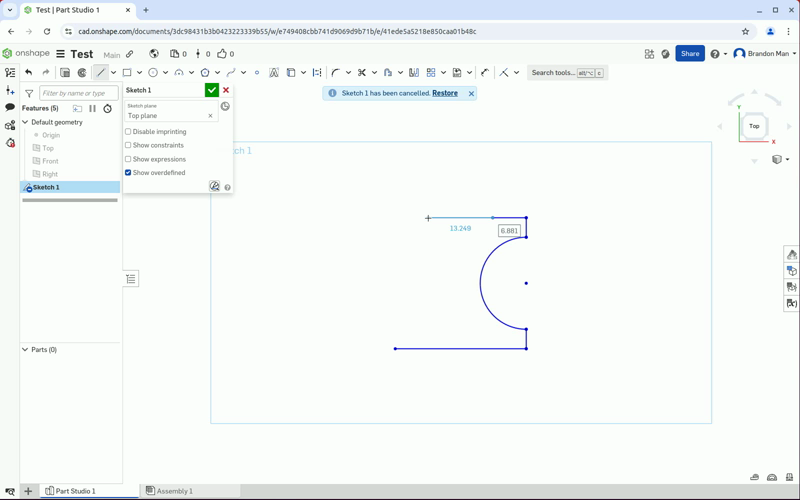
key_down(shift)
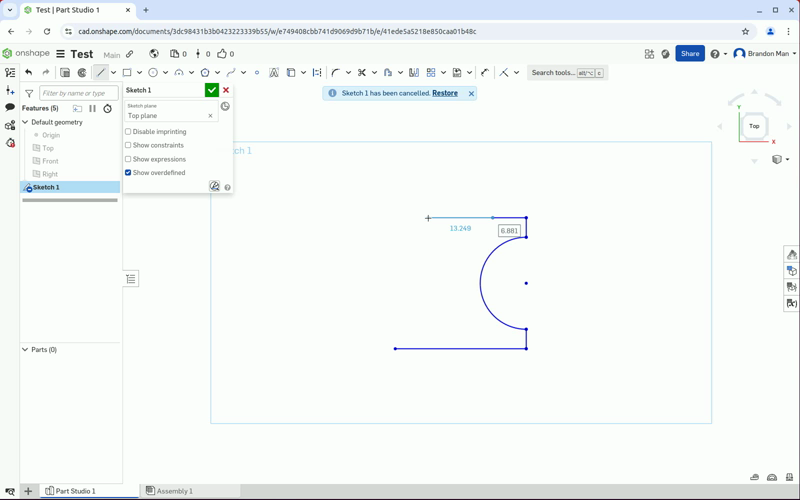
mouse_move(458, 217)
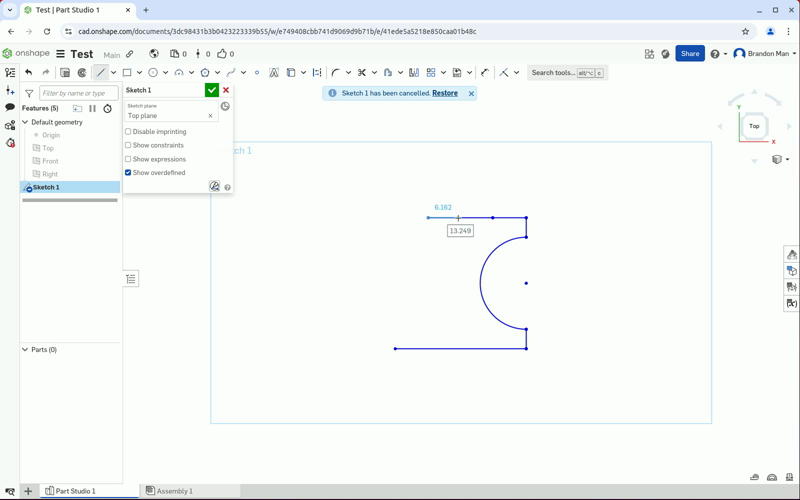
mouse_move(395, 217)
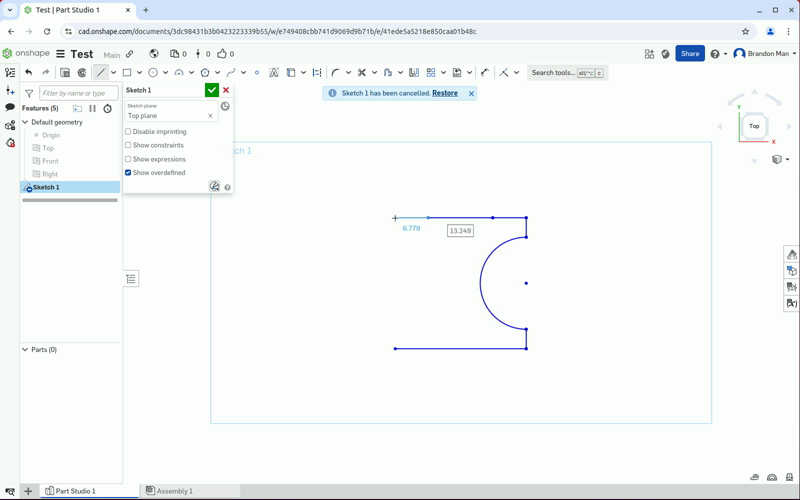
click(395, 217)
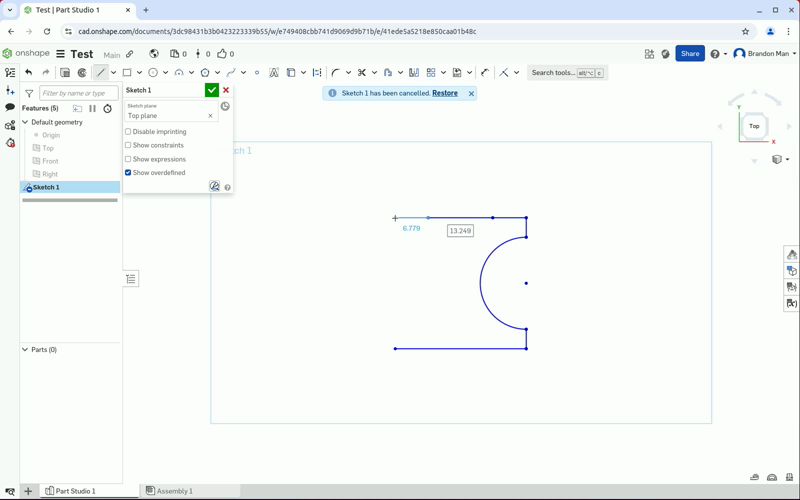
key_up(shift)
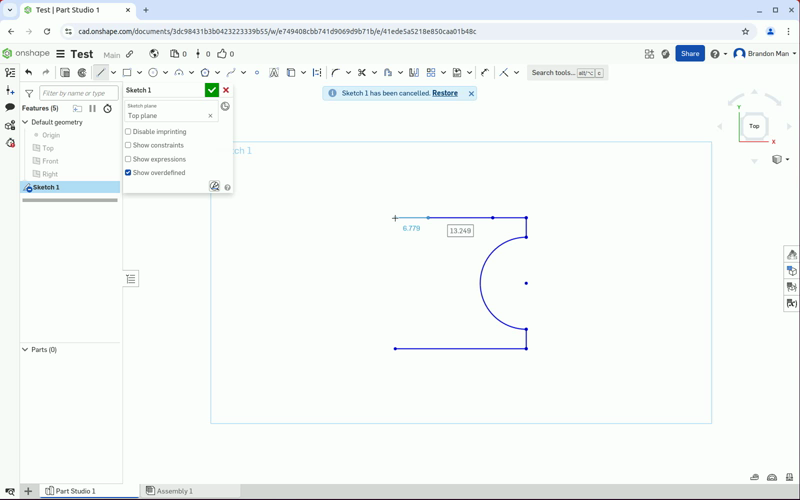
key_down(shift)
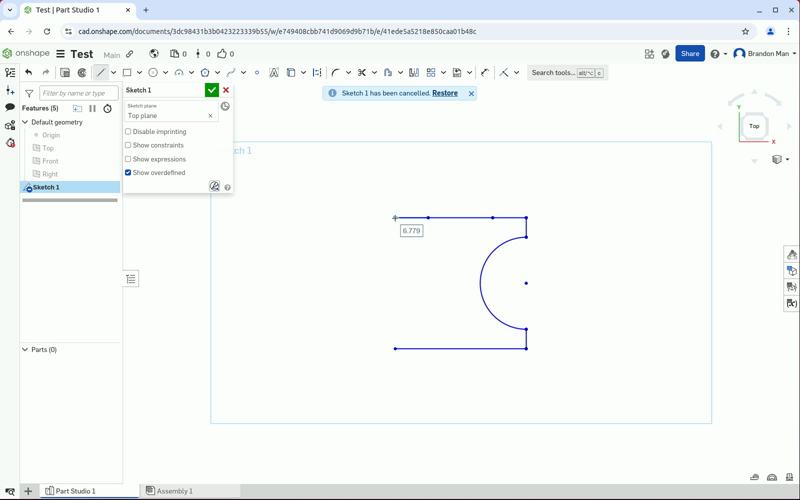
mouse_move(395, 348)
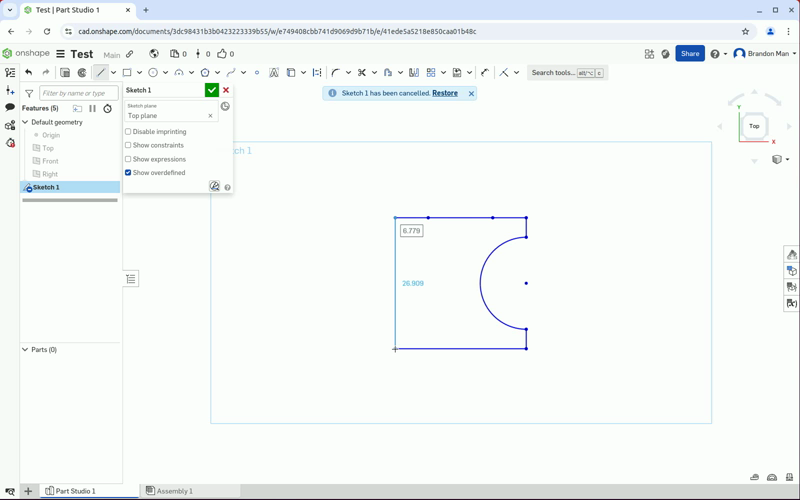
key_up(shift)
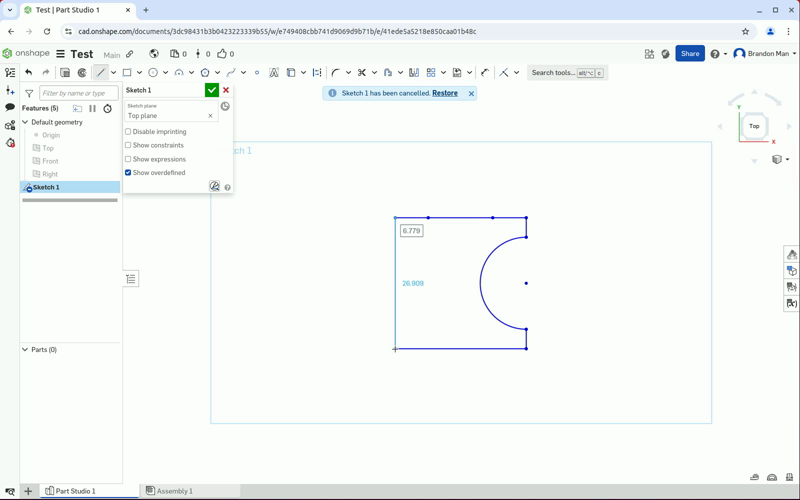
click(395, 348)
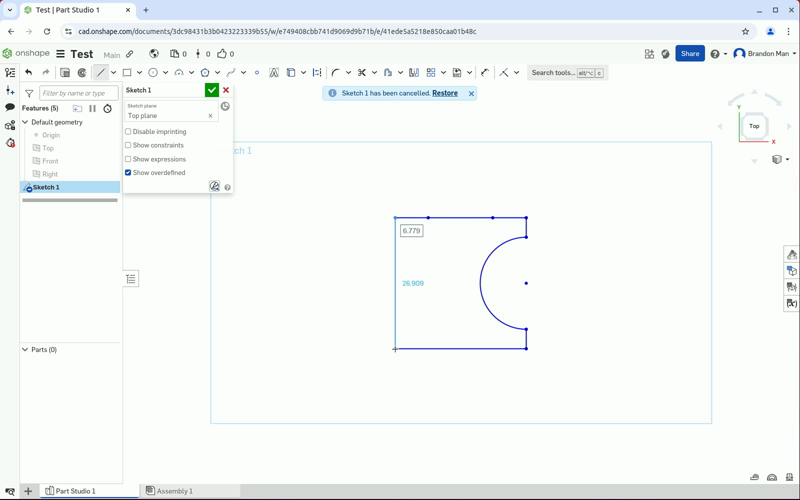
key(esc)
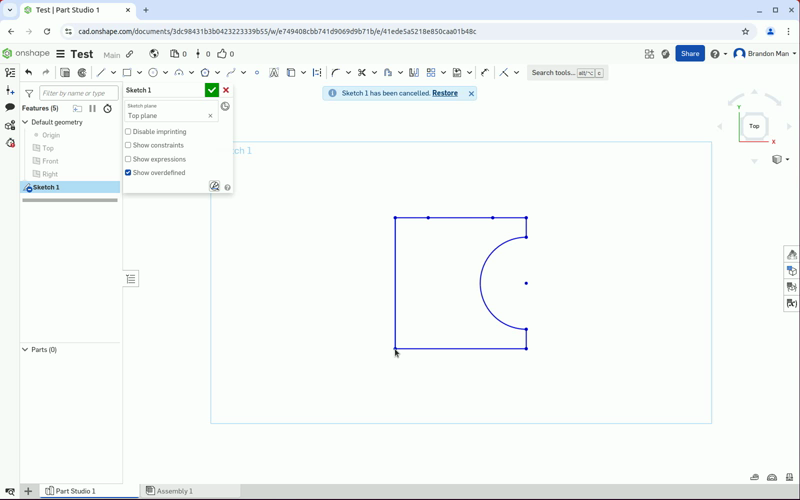
mouse_move(466, 290)
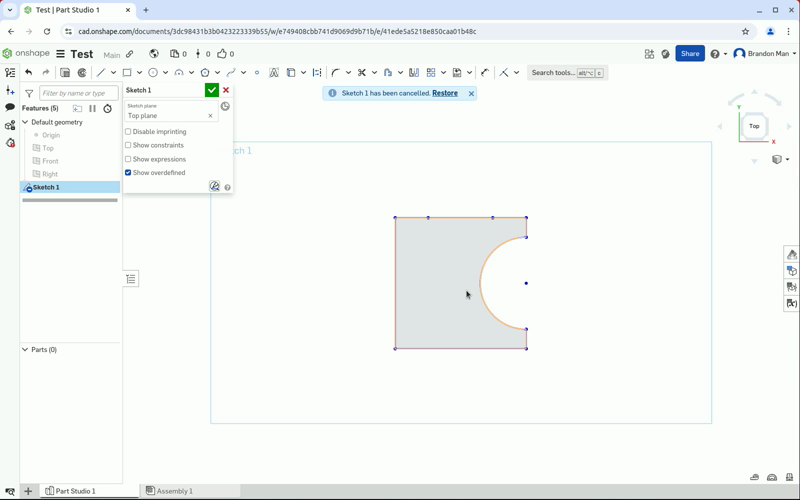
scroll(6)
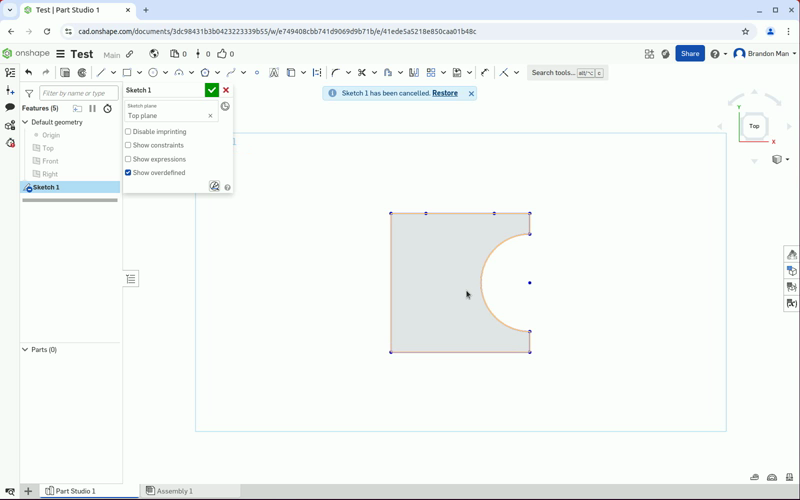
scroll(6)
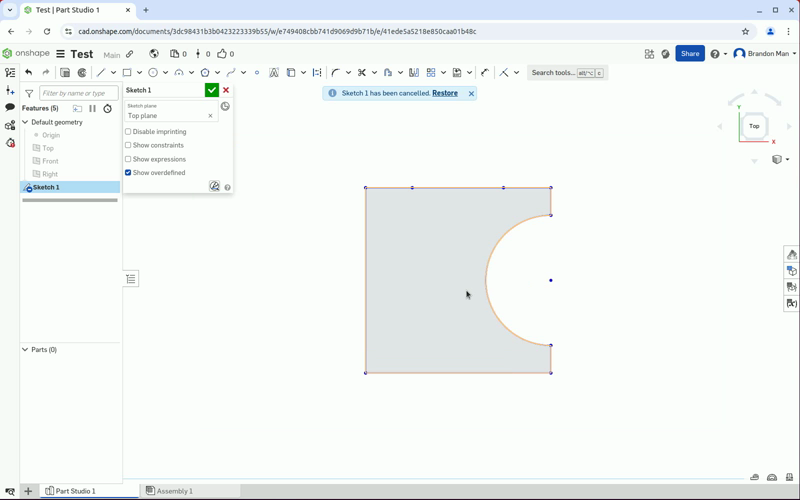
scroll(6)
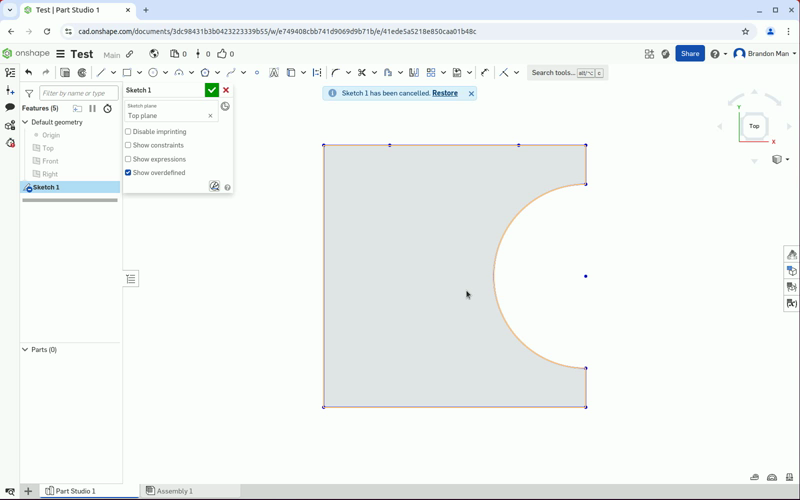
scroll(6)
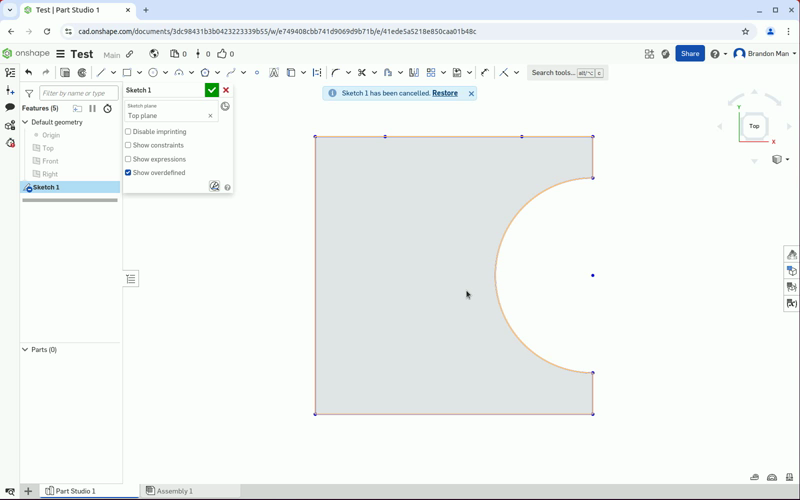
scroll(6)
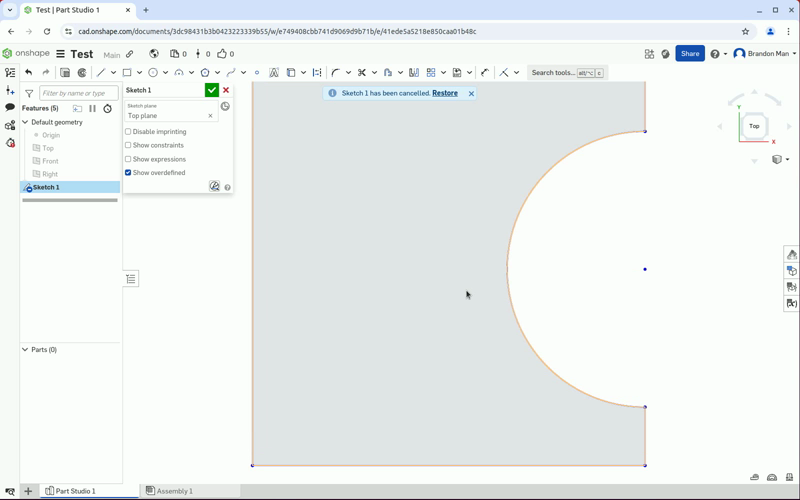
scroll(6)
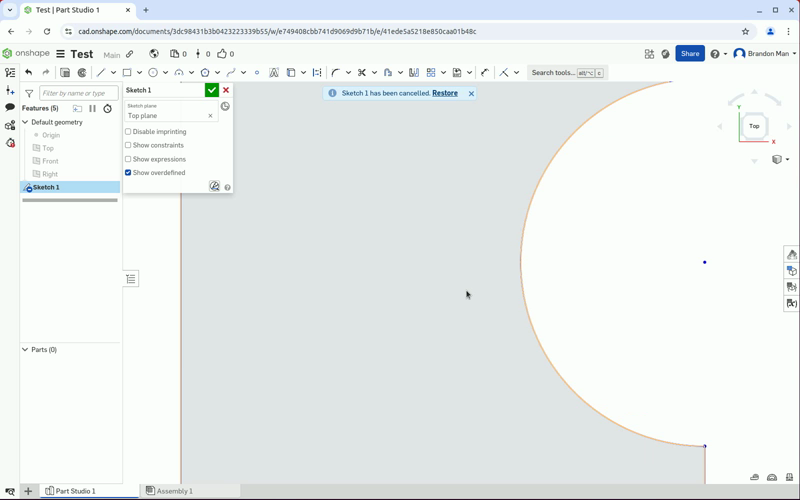
scroll(6)
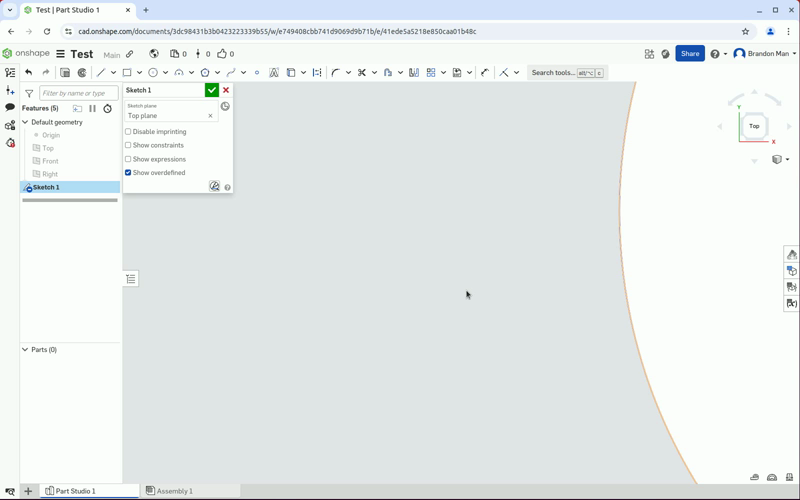
click(466, 290)
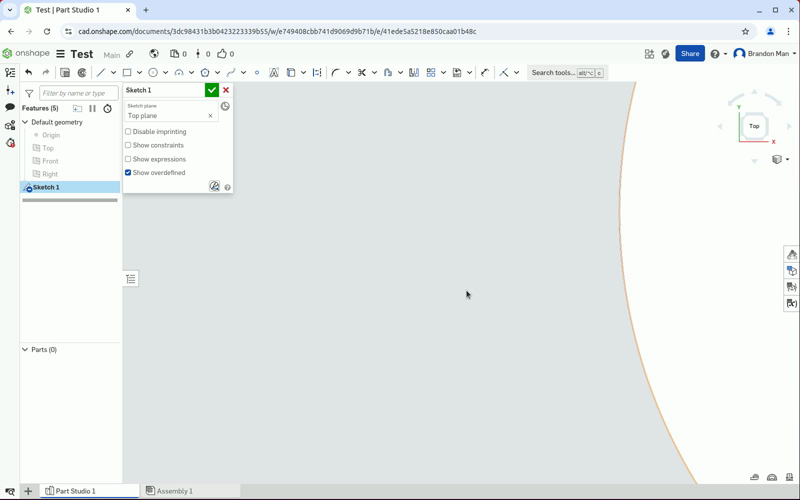
scroll(-6)
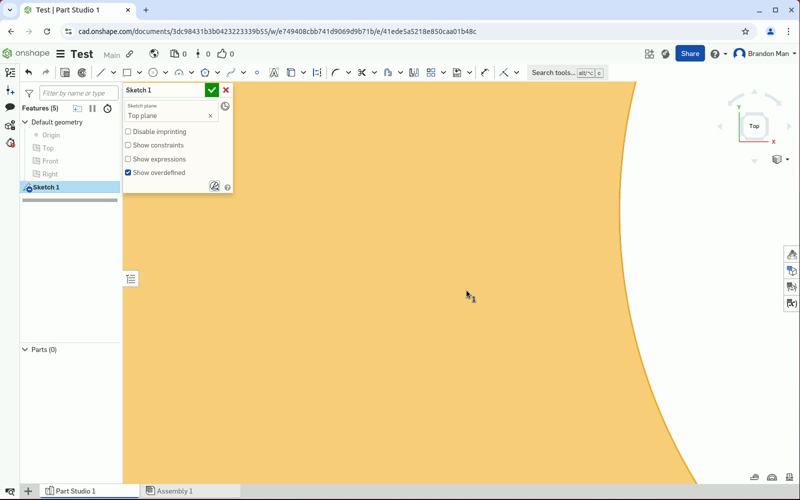
scroll(-6)
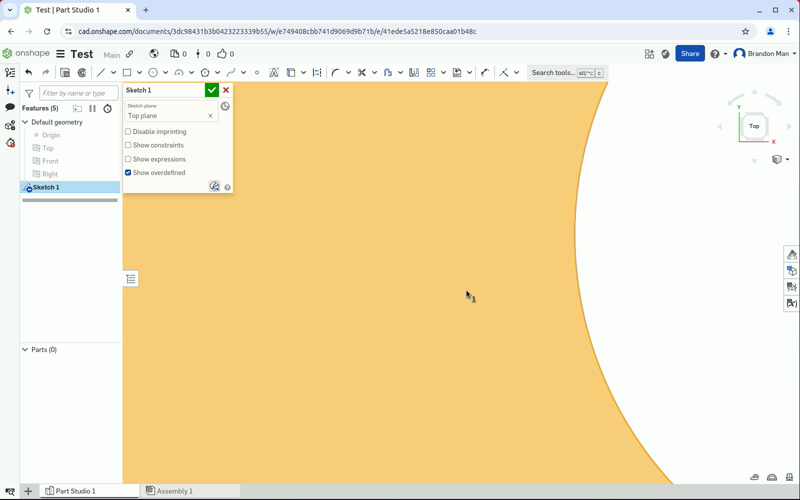
scroll(-6)
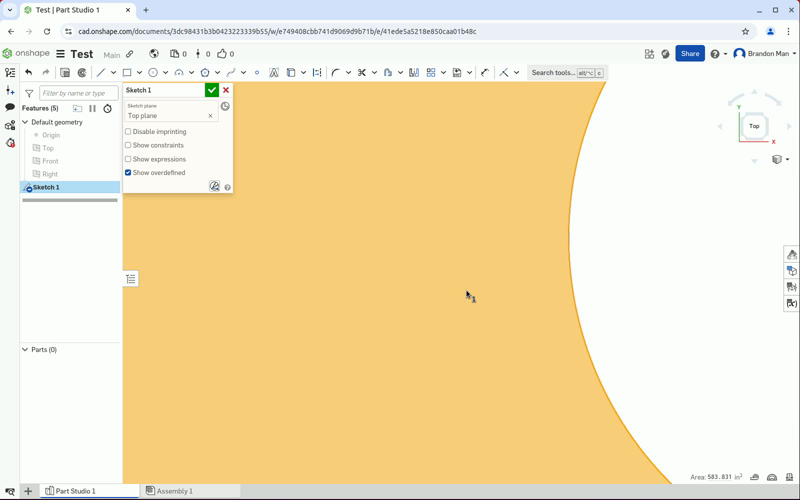
scroll(-6)
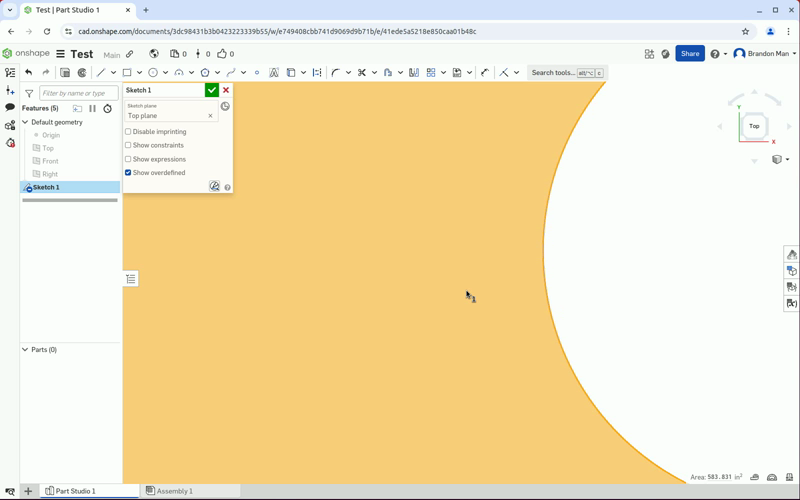
scroll(-6)
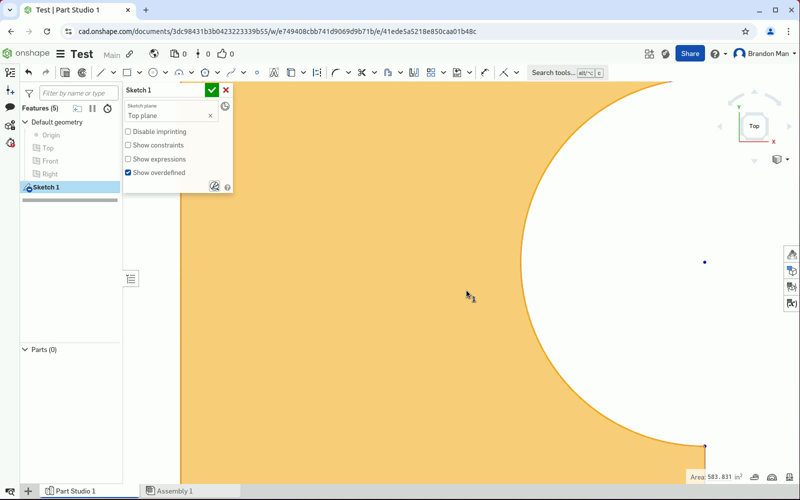
scroll(-6)
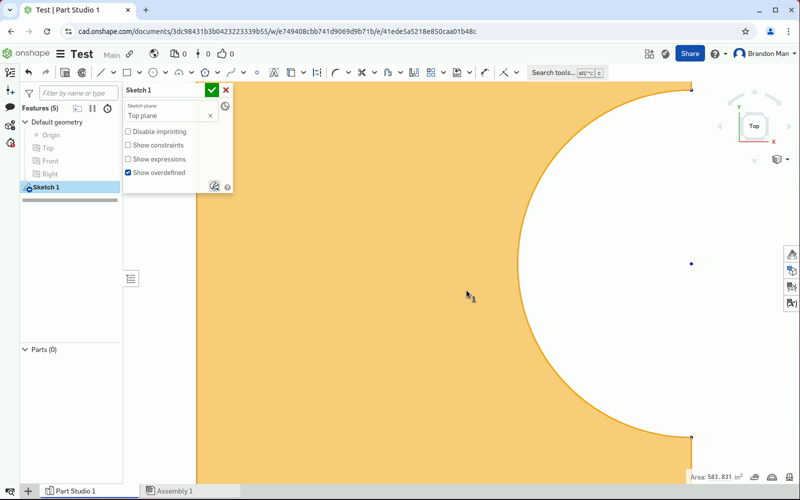
scroll(-6)
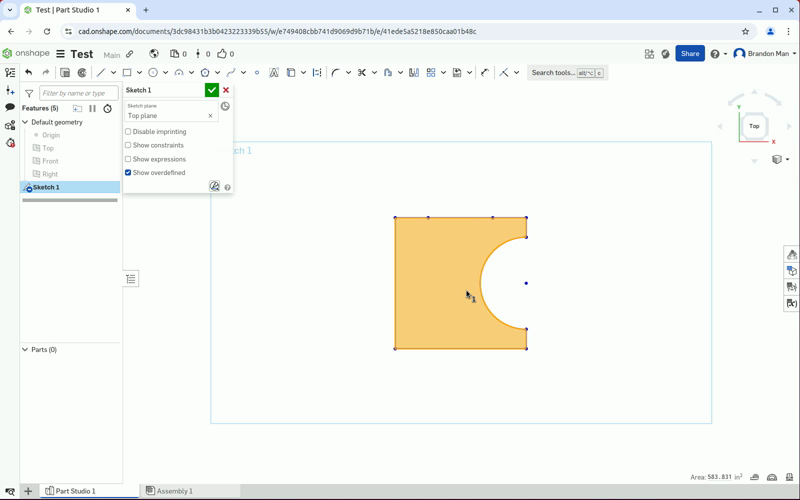
mouse_move(73, 352)
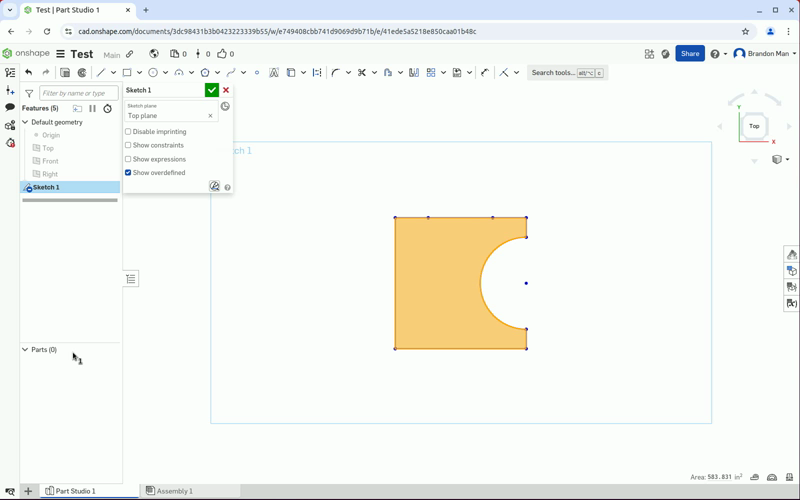
key(shift+y)
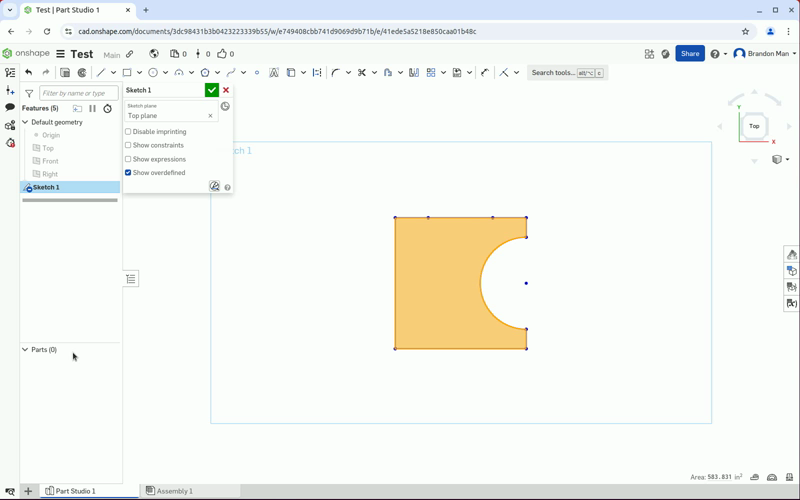
key(shift+e)
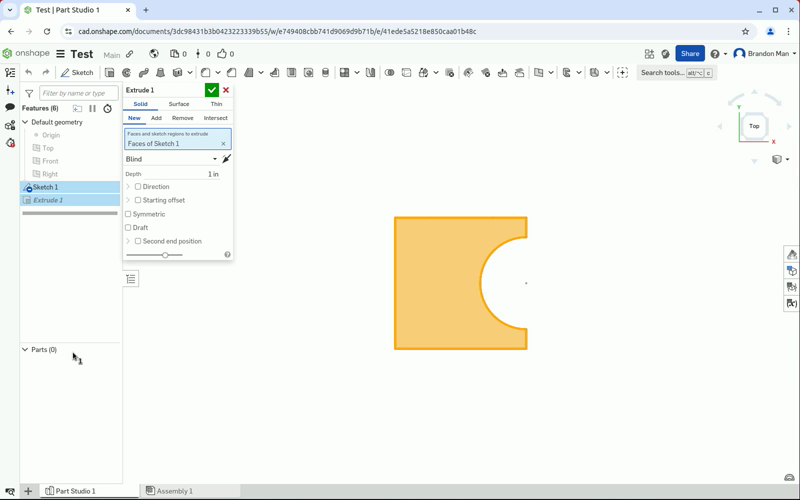
mouse_move(143, 106)
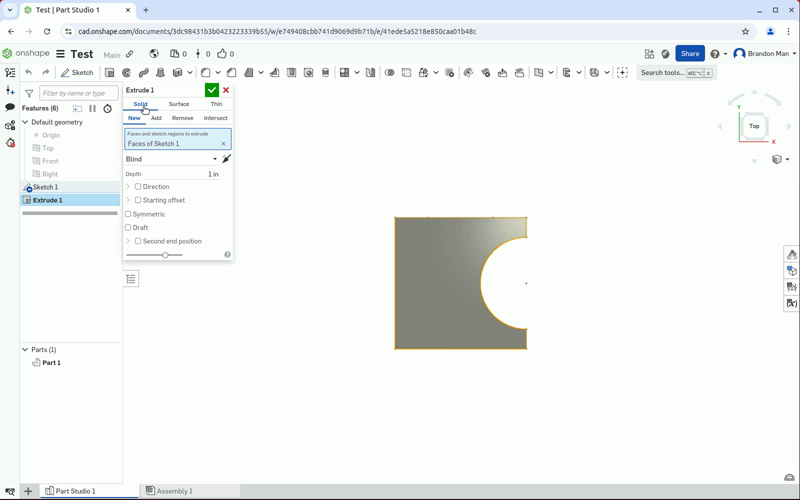
click(143, 106)
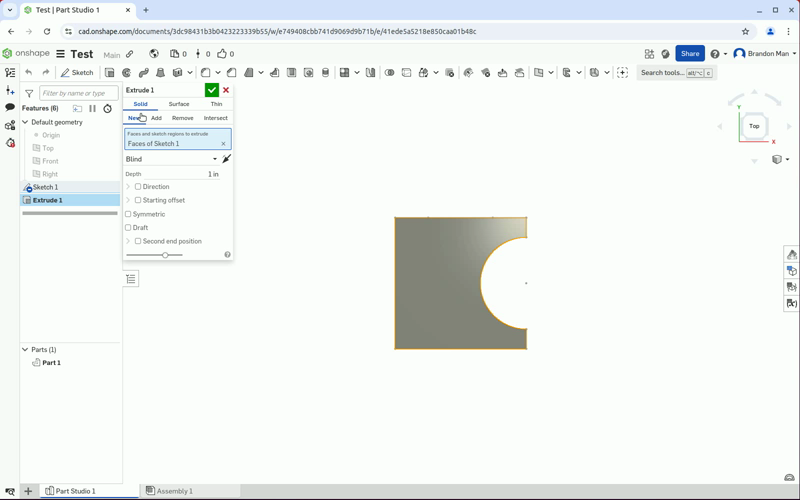
mouse_move(137, 120)
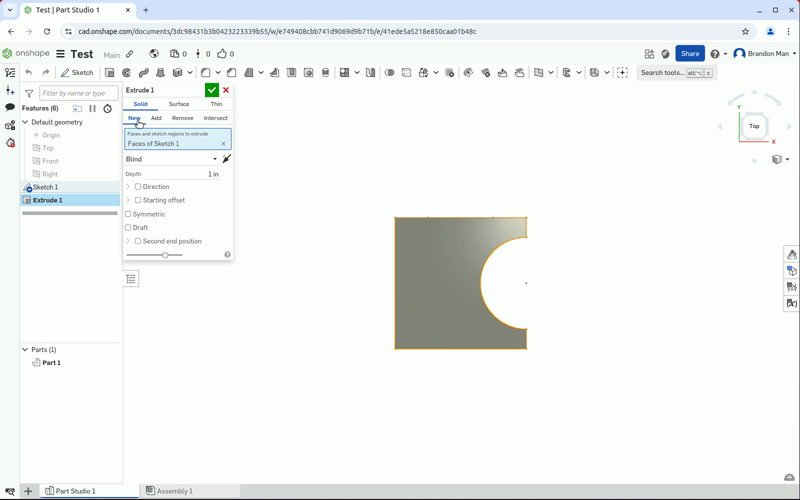
click(137, 120)
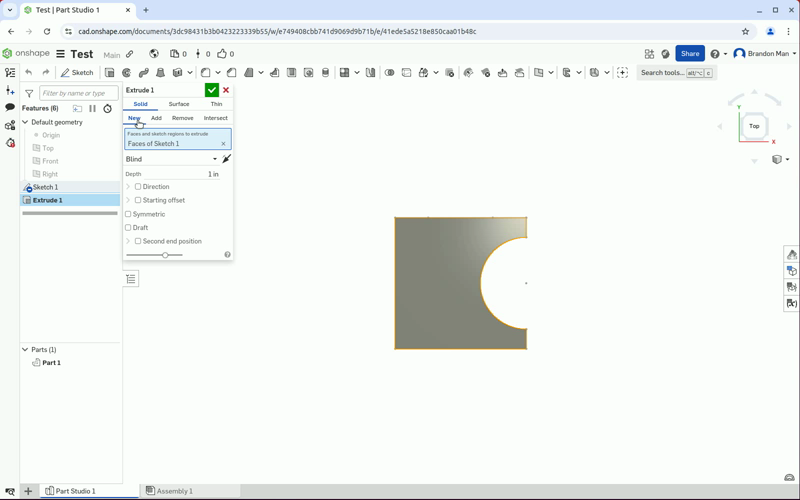
key(tab, 4)
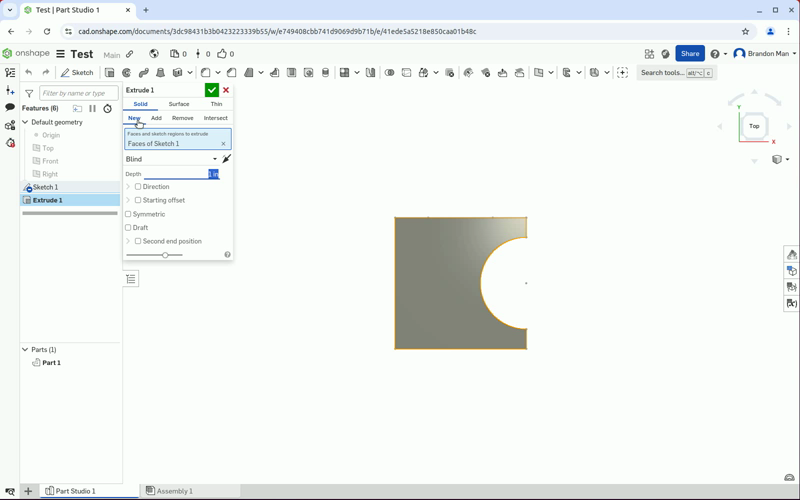
text(-0.241)
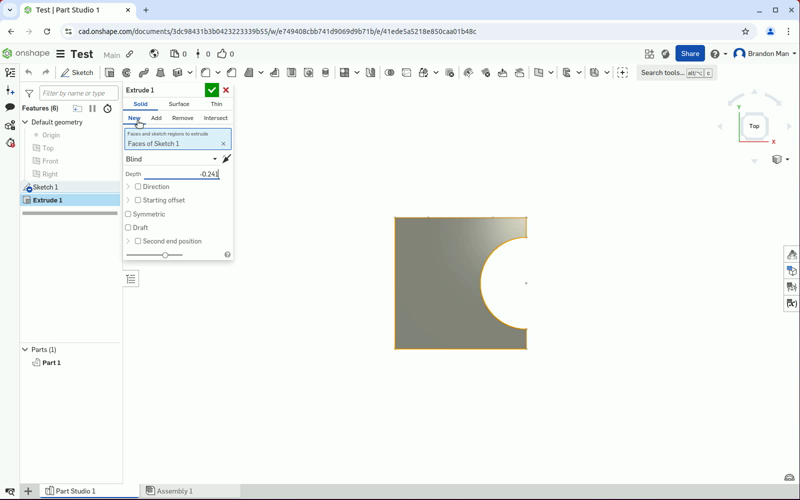
key(enter)
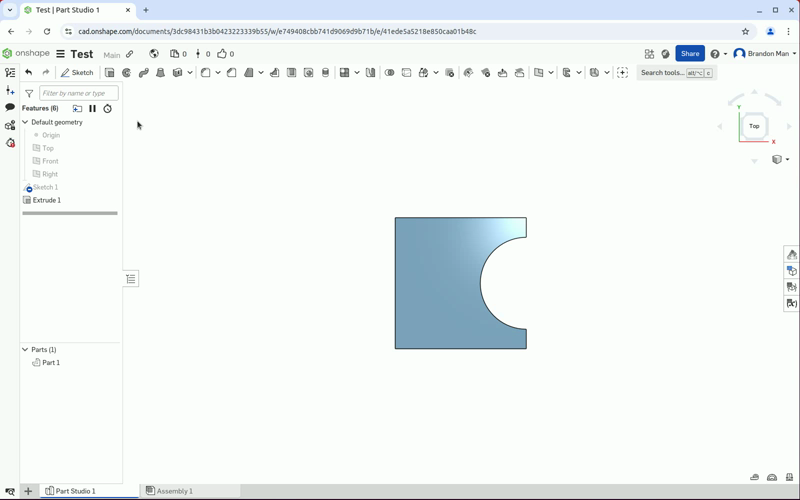
key(shift+h)
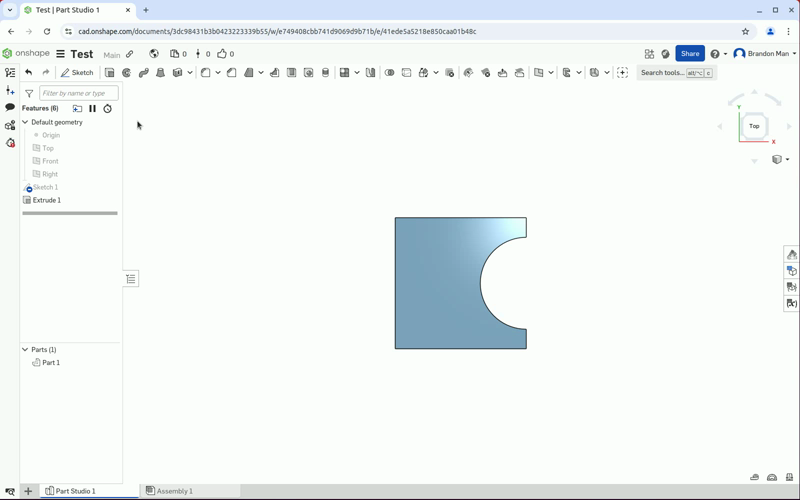
key(shift+h)
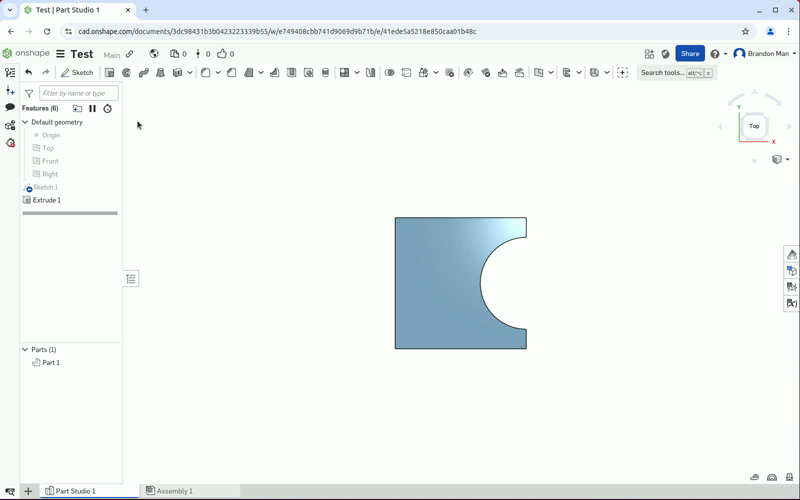
mouse_move(73, 189)
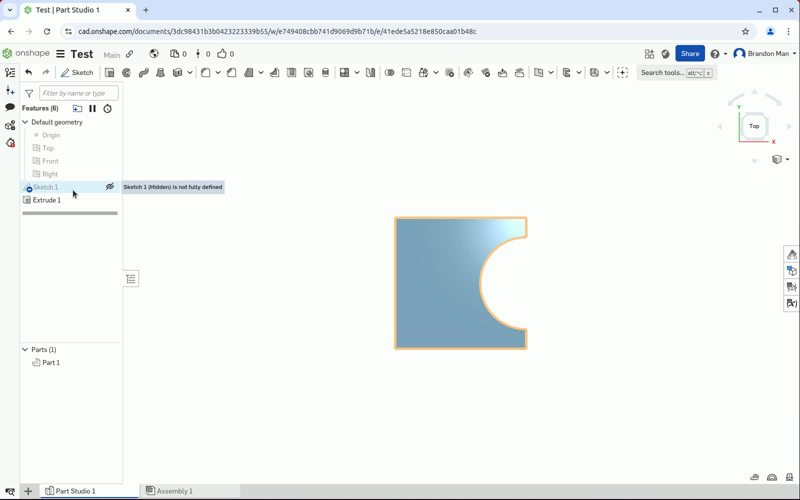
click(73, 189)
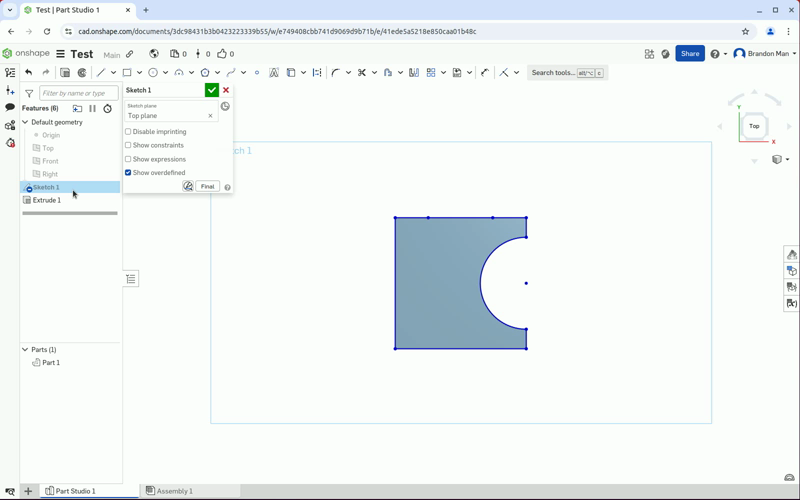
mouse_move(229, 92)
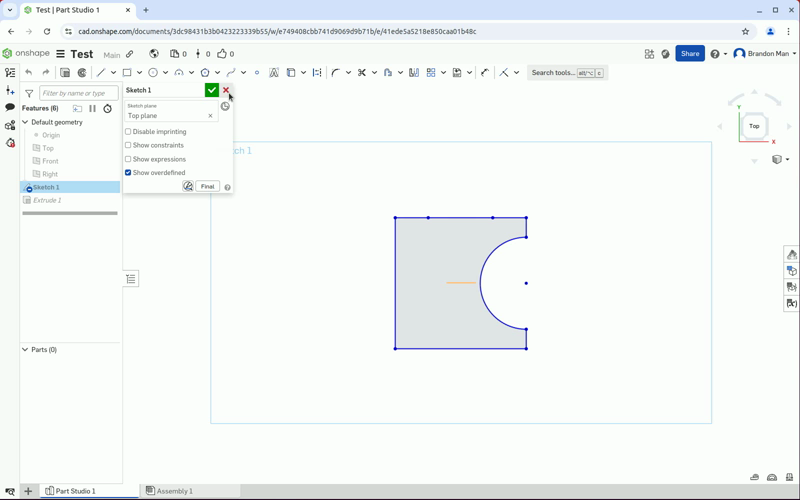
click(229, 92)
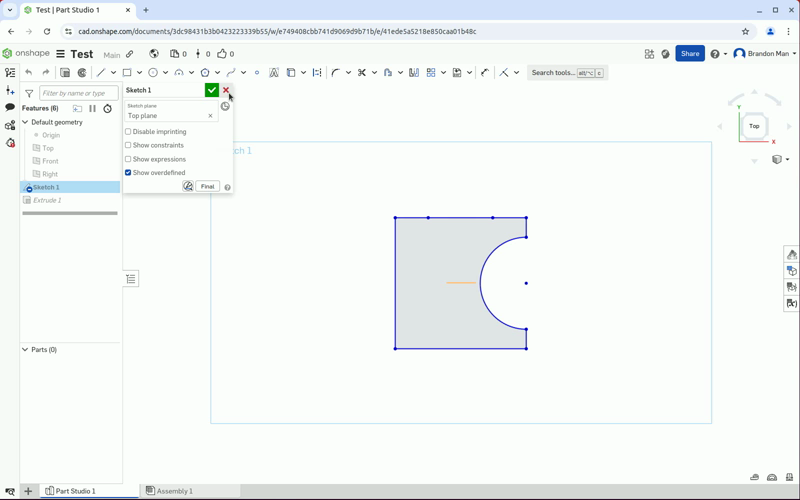
key(shift+s)
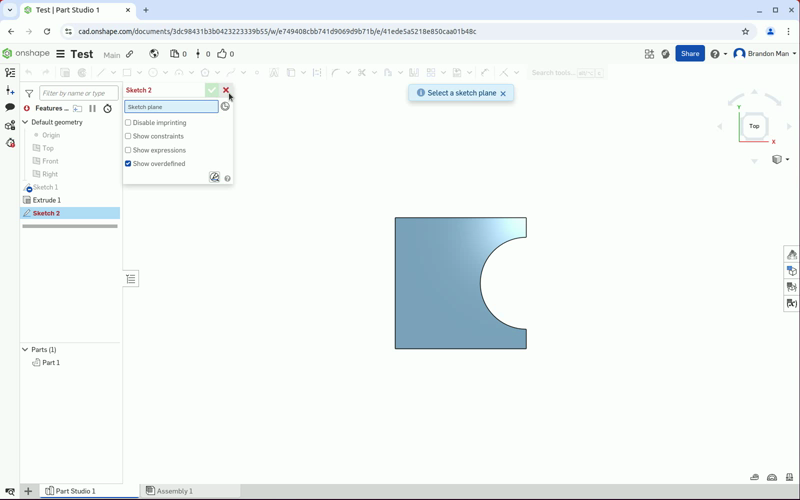
mouse_move(73, 150)
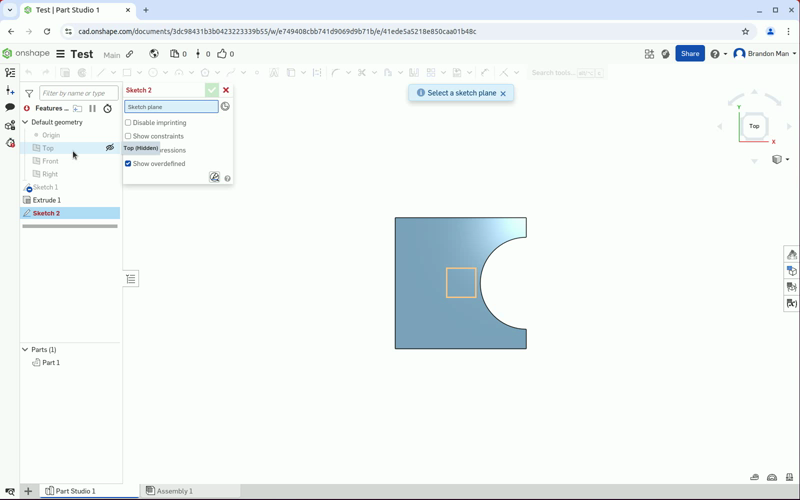
click(73, 150)
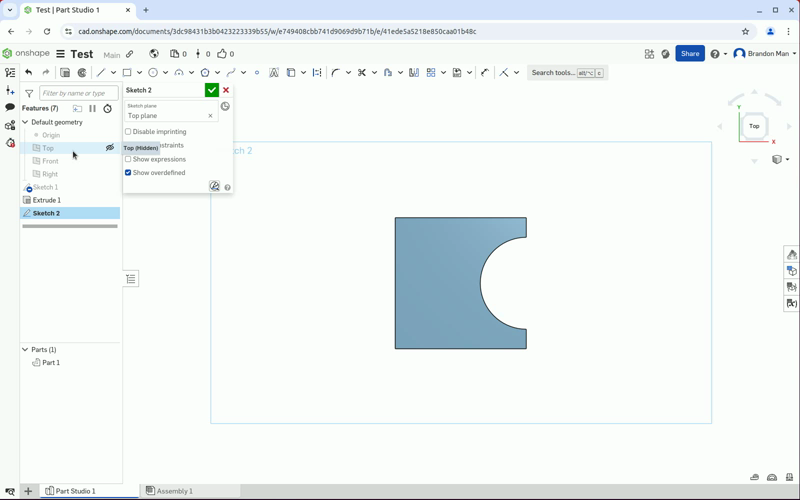
mouse_move(73, 352)
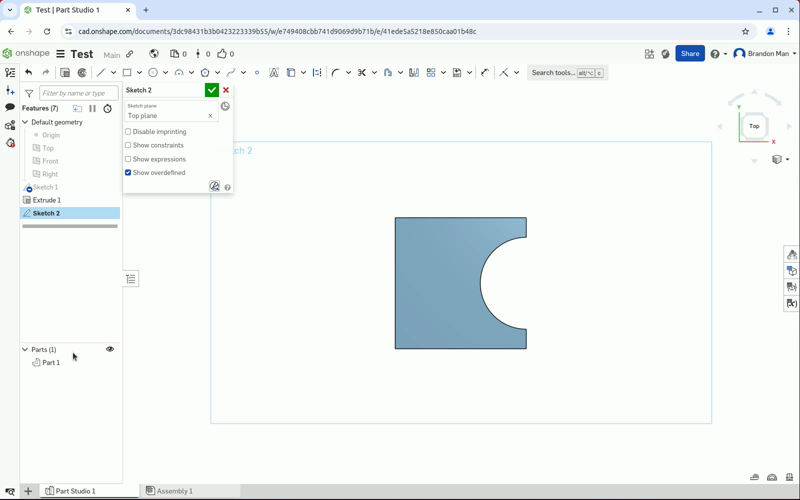
key(y)
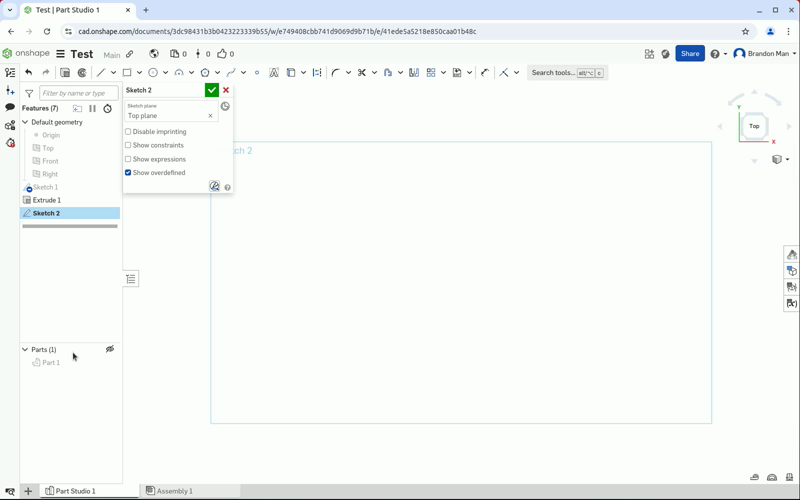
key(l)
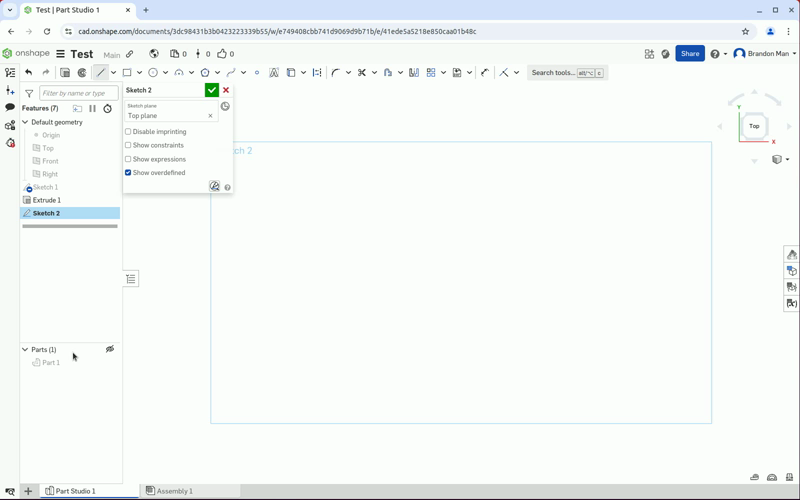
key_down(shift)
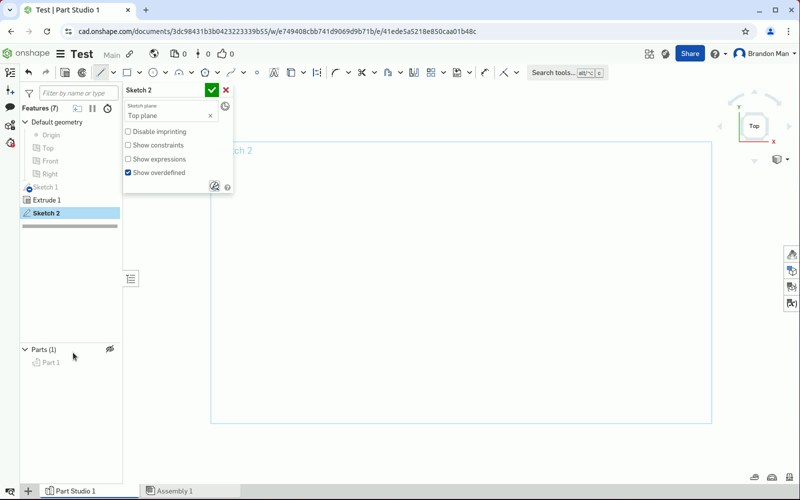
mouse_move(427, 217)
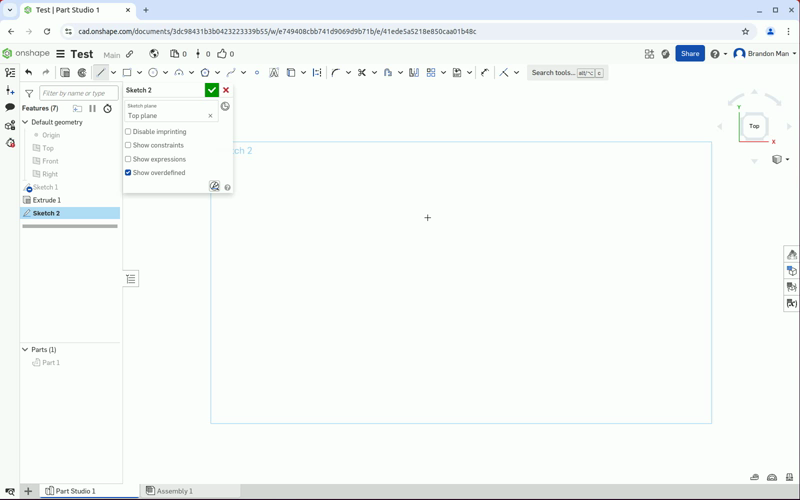
click(427, 217)
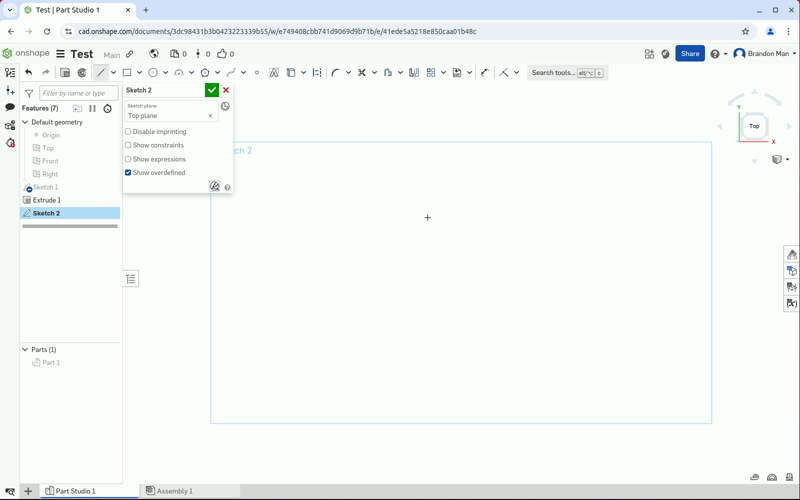
key_up(shift)
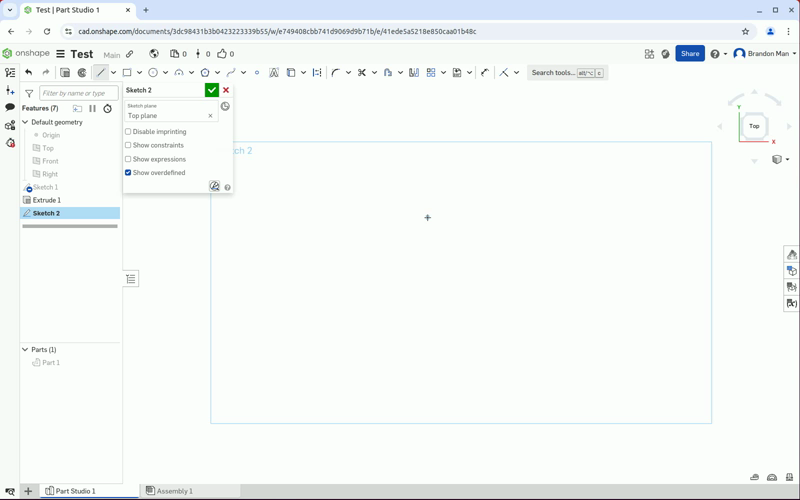
key_down(shift)
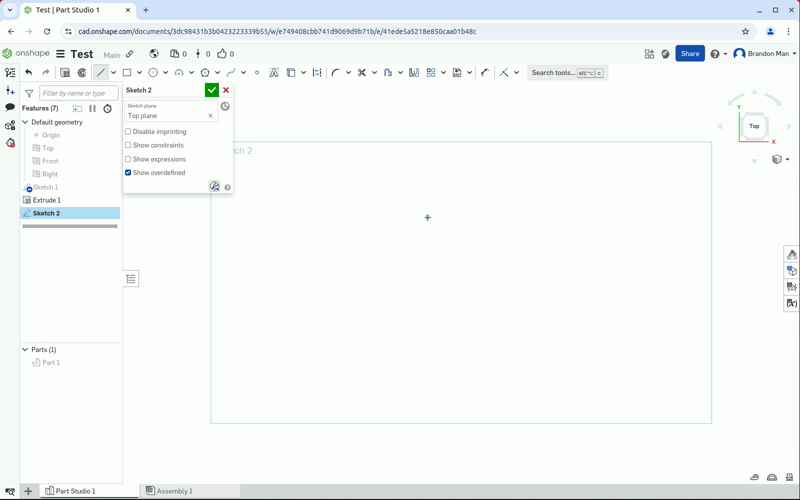
mouse_move(494, 217)
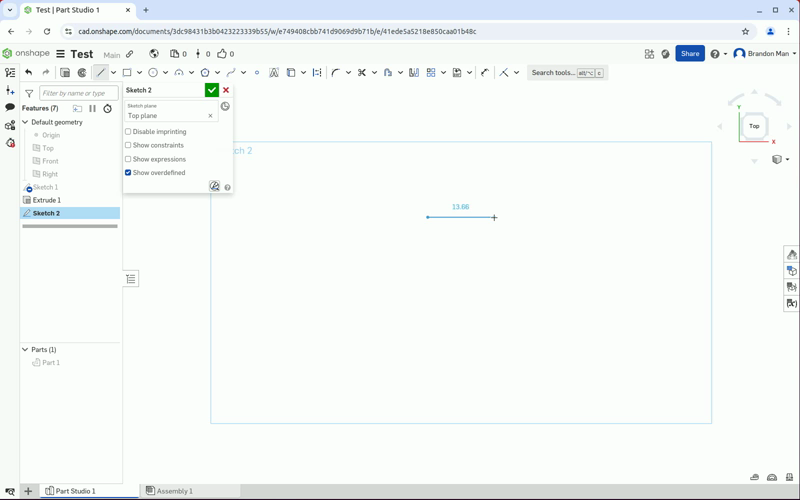
click(494, 217)
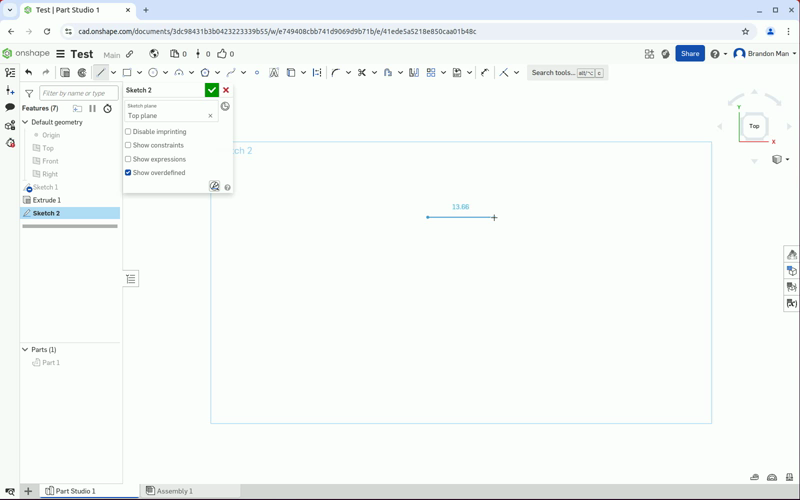
key_up(shift)
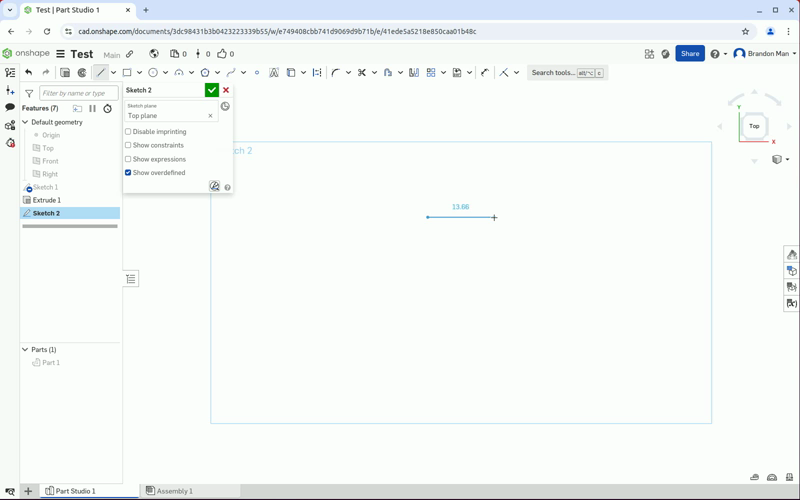
key_down(shift)
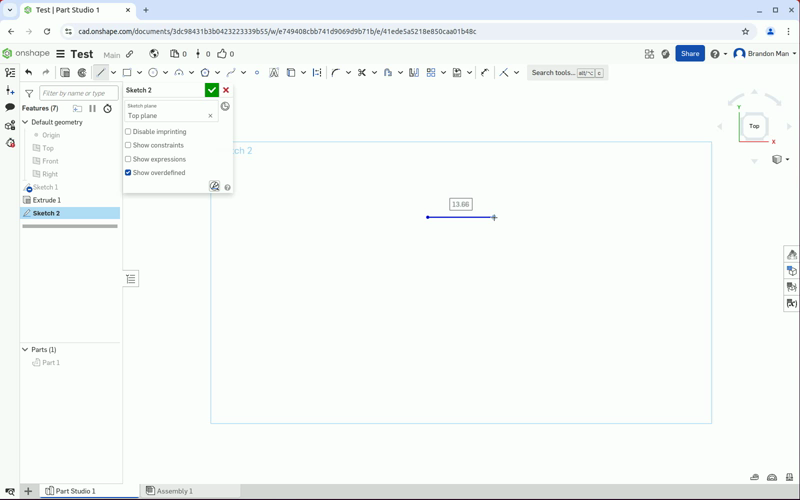
mouse_move(524, 217)
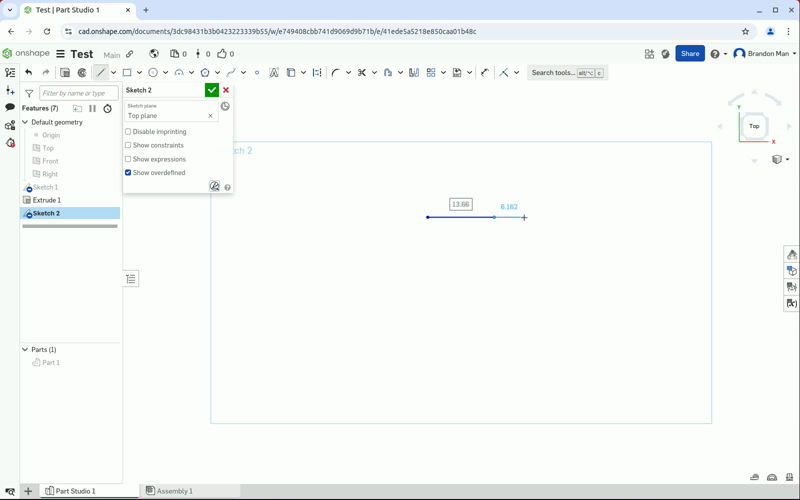
mouse_move(461, 183)
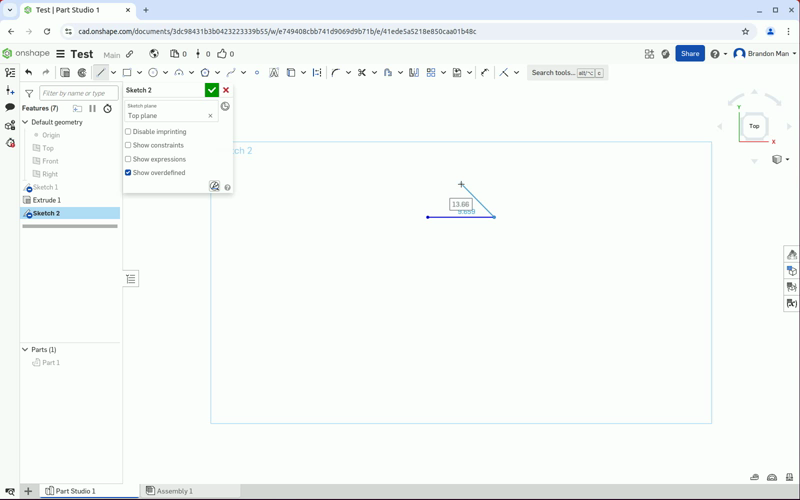
click(461, 183)
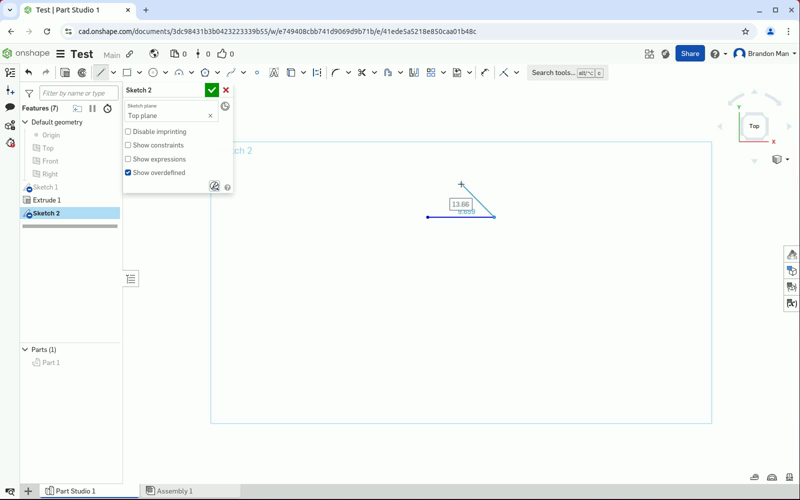
key_up(shift)
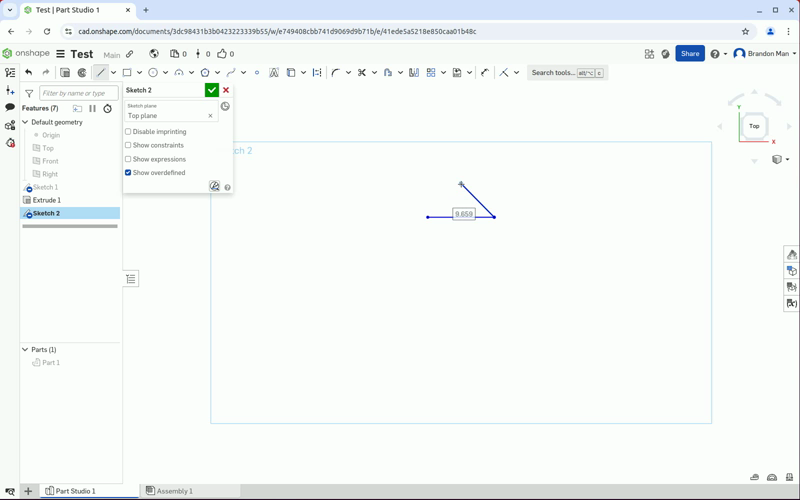
mouse_move(491, 183)
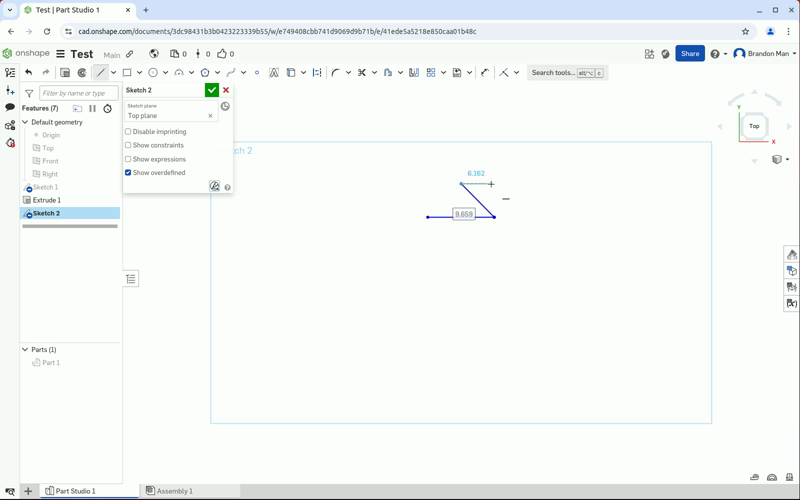
key_down(shift)
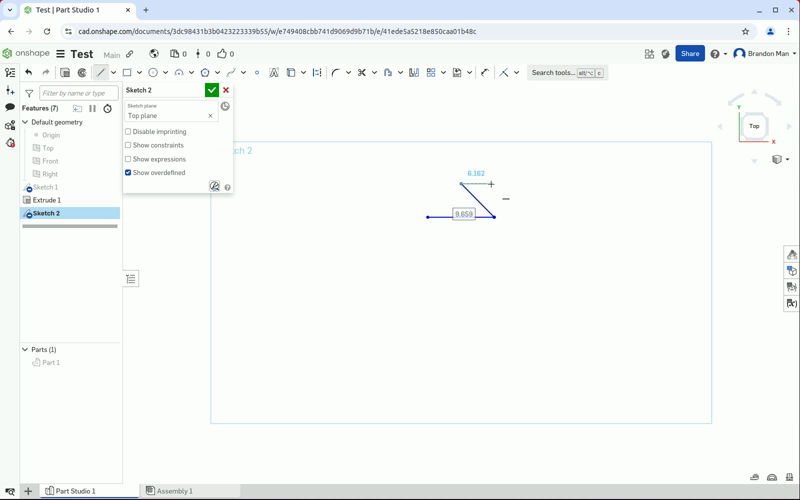
mouse_move(427, 217)
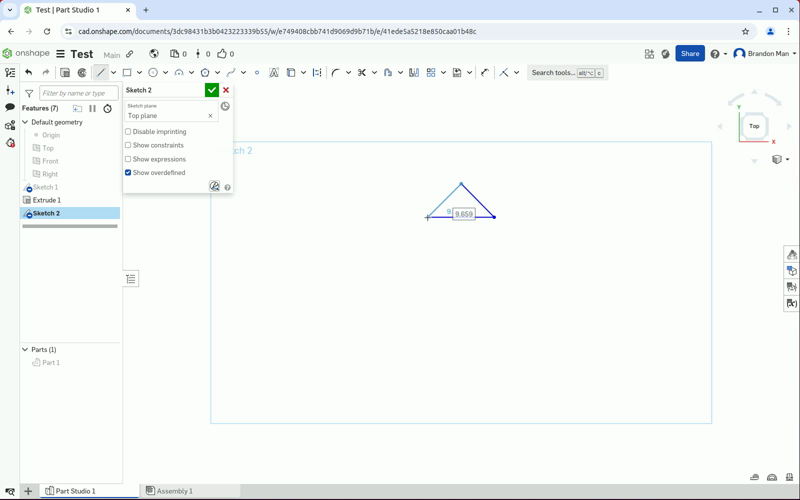
key_up(shift)
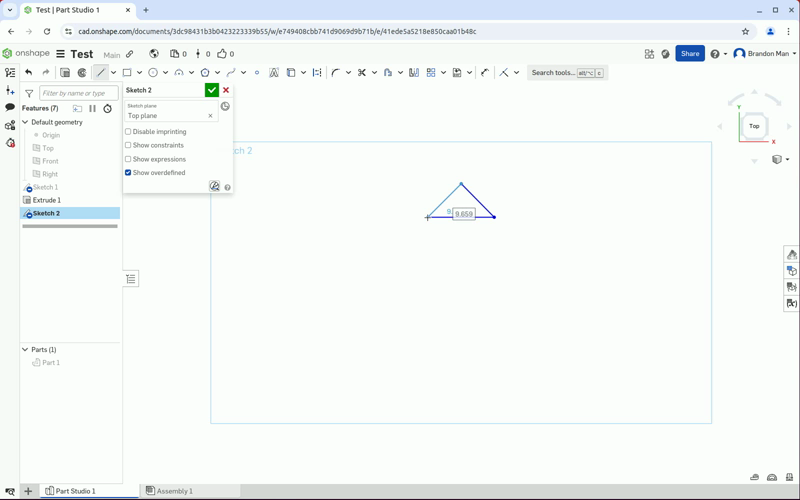
click(427, 217)
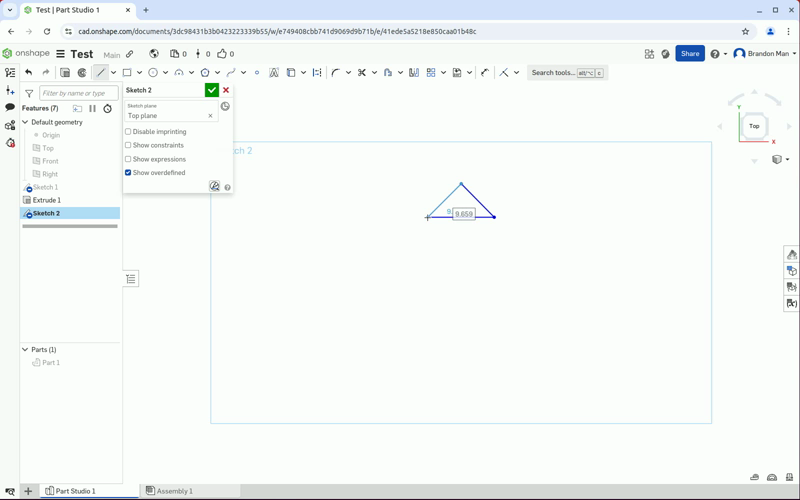
key(esc)
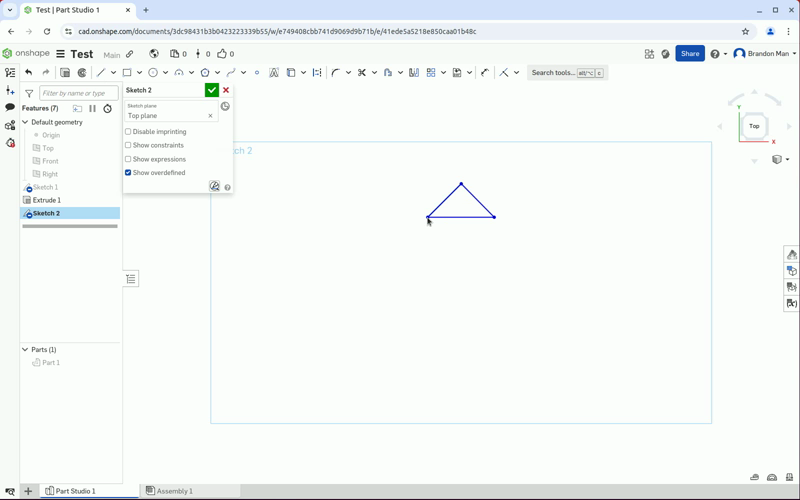
mouse_move(457, 210)
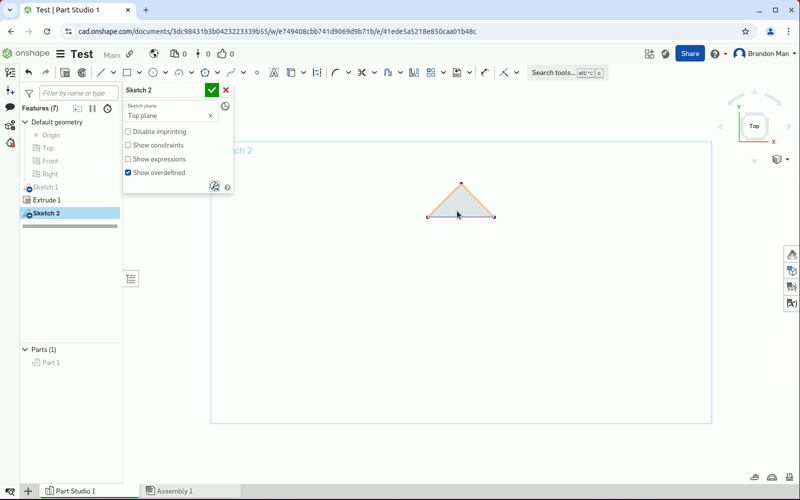
scroll(6)
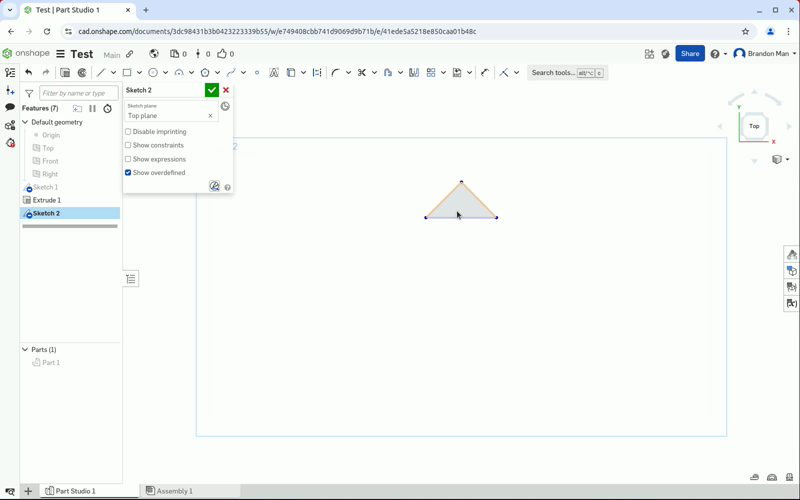
scroll(6)
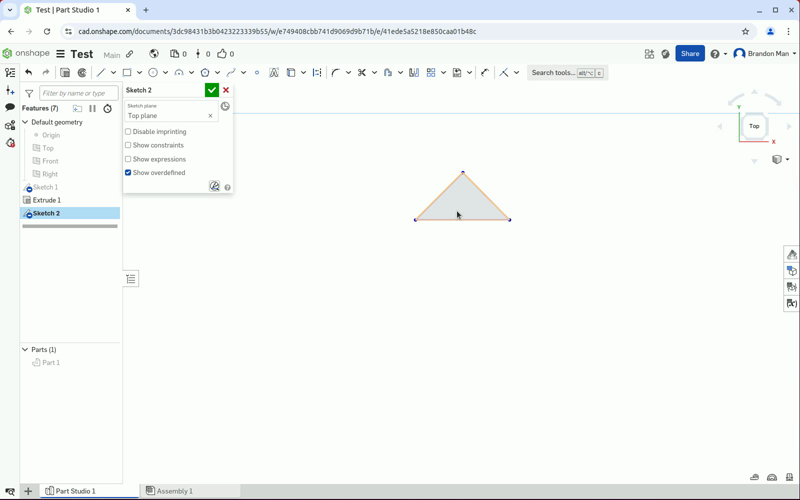
scroll(6)
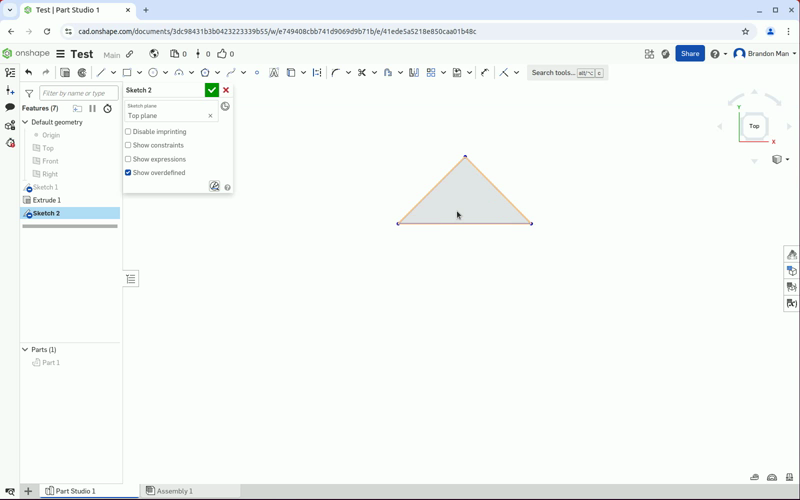
scroll(6)
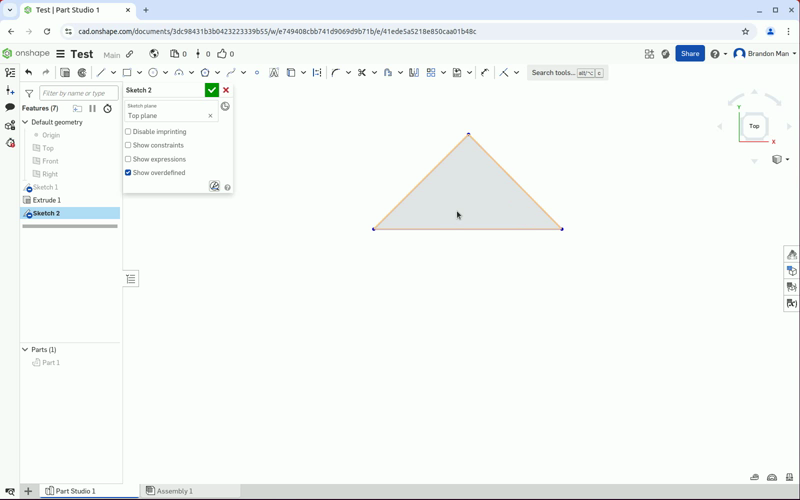
scroll(6)
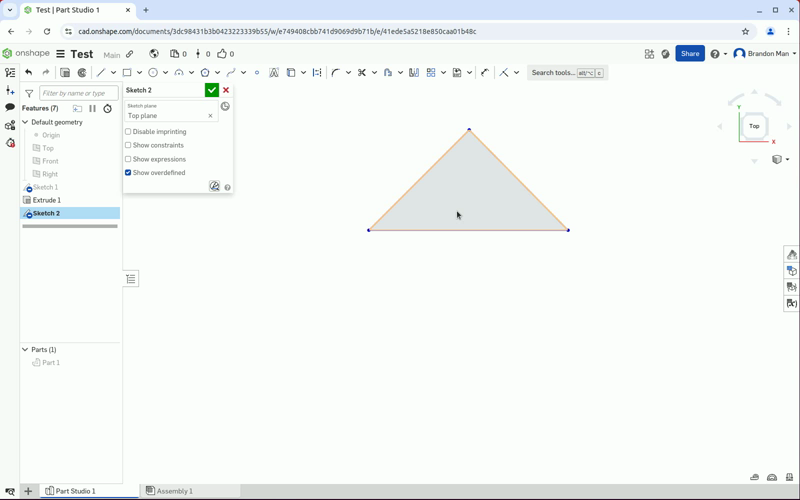
scroll(6)
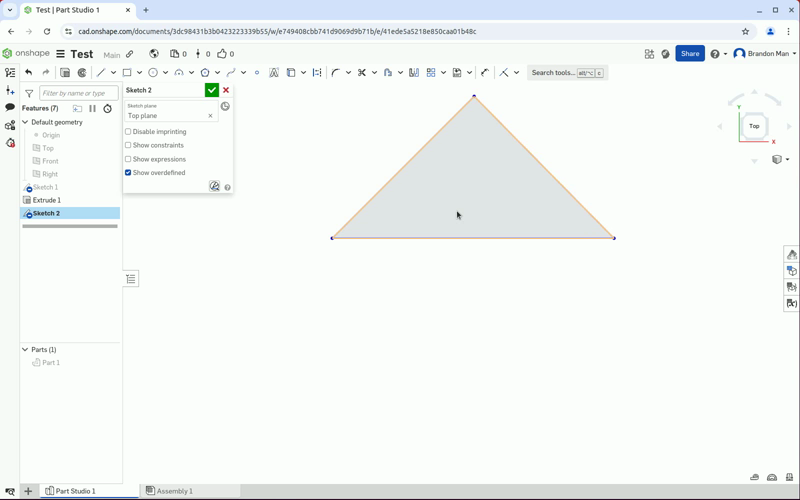
scroll(6)
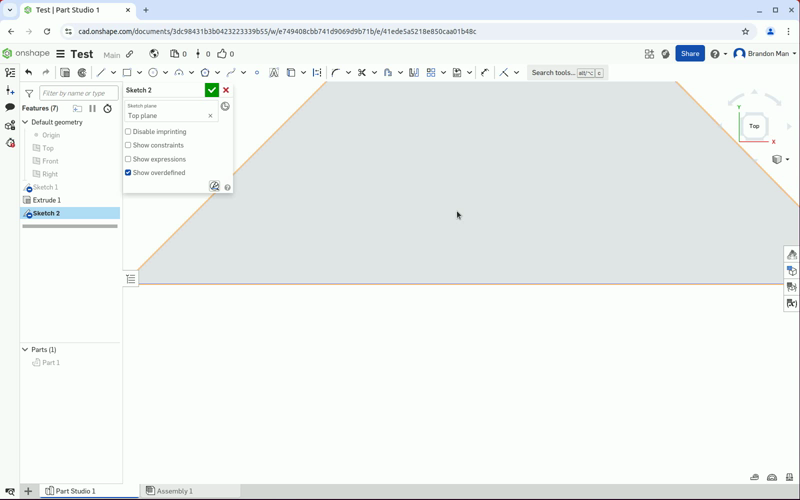
click(457, 210)
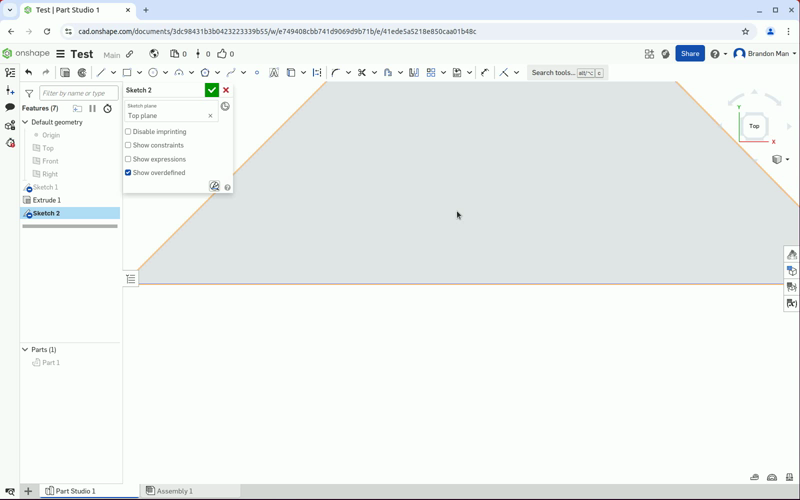
scroll(-6)
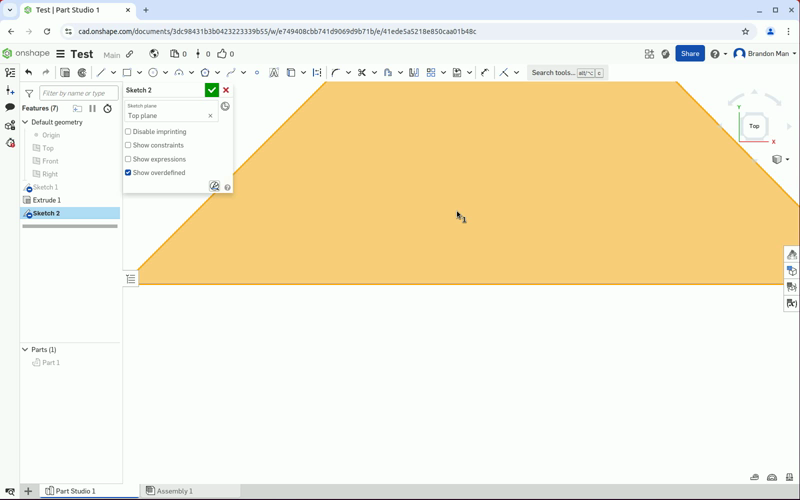
scroll(-6)
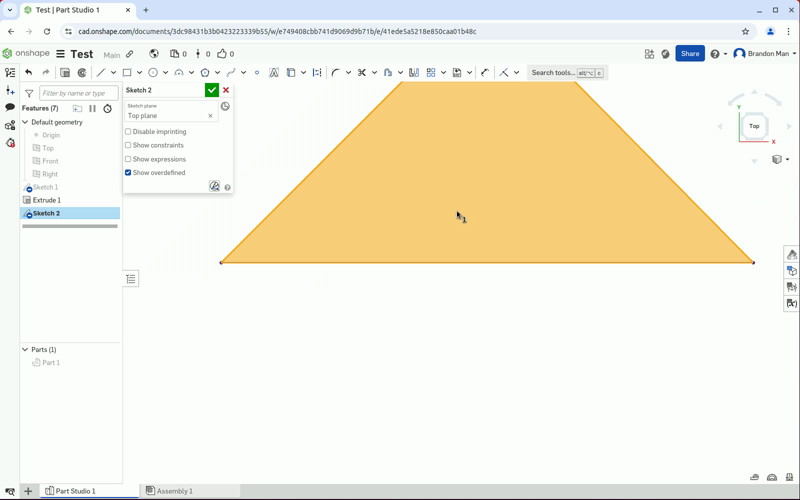
scroll(-6)
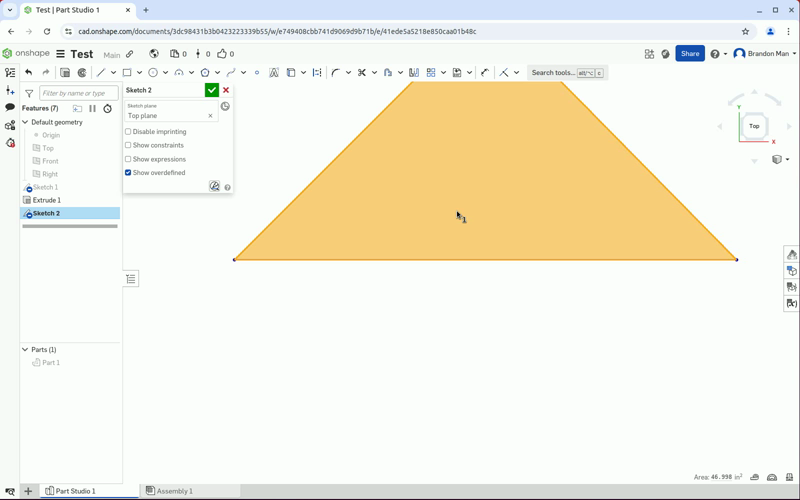
scroll(-6)
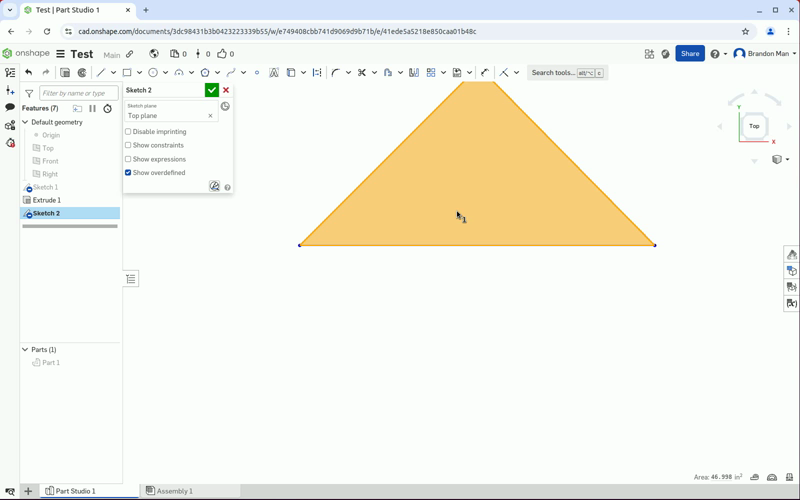
scroll(-6)
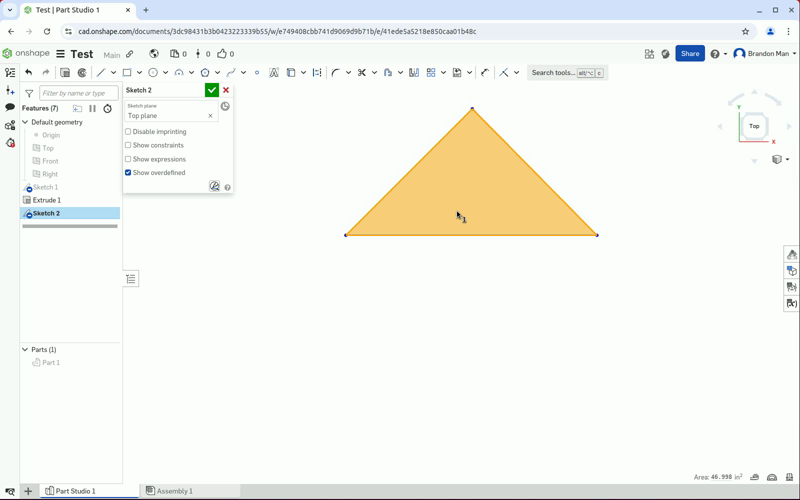
scroll(-6)
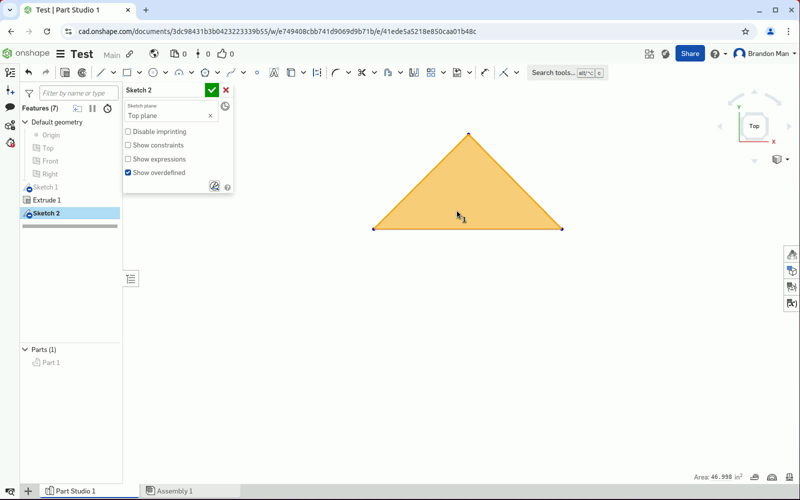
scroll(-6)
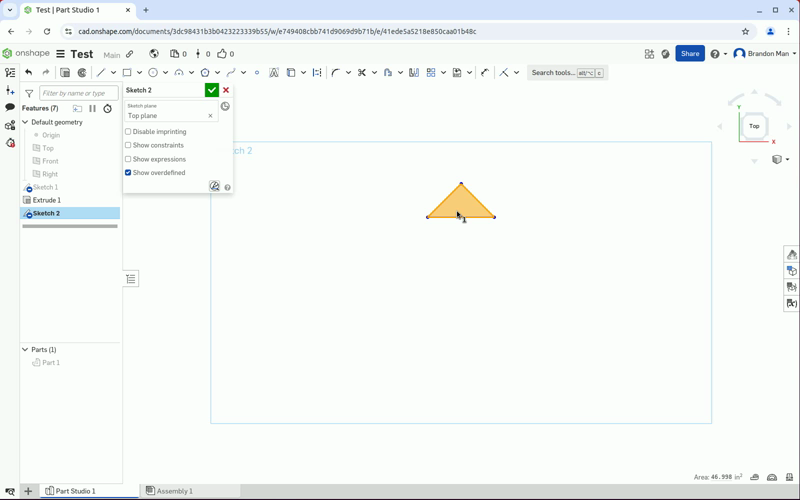
mouse_move(73, 352)
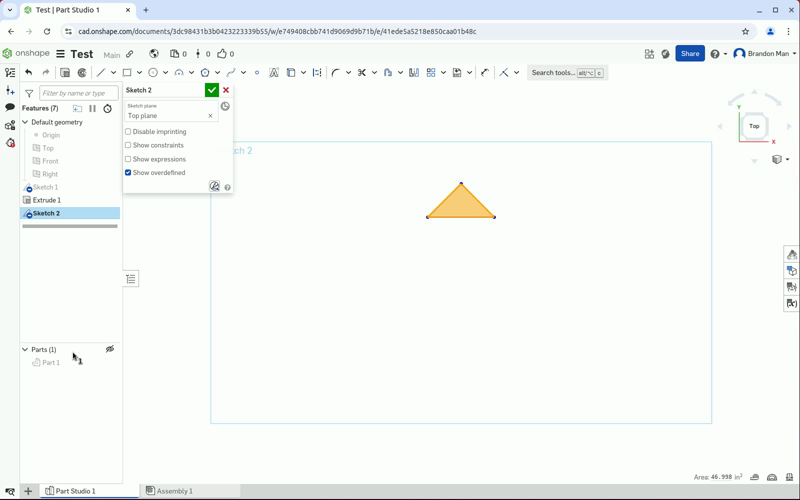
key(shift+y)
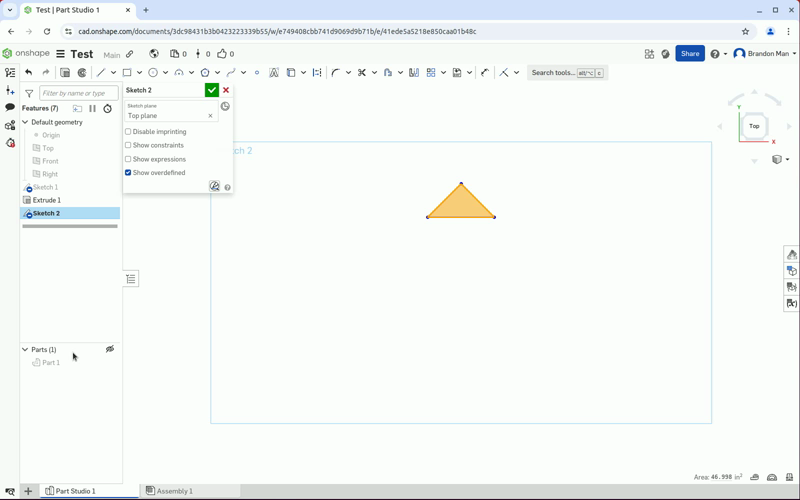
key(shift+e)
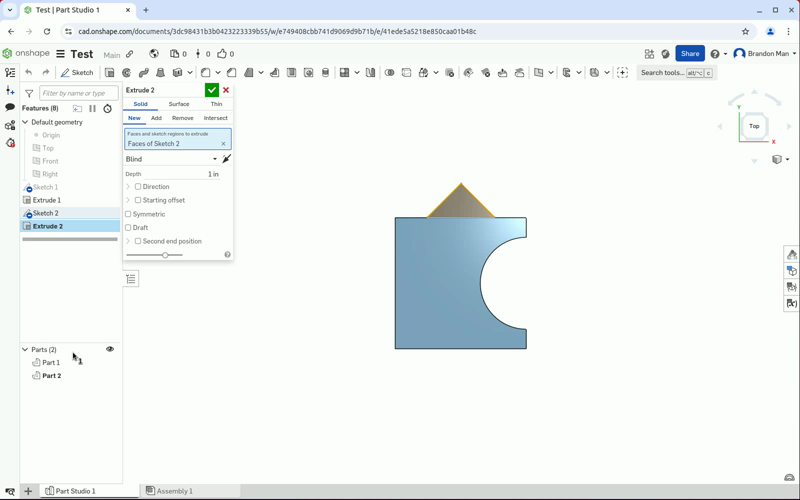
mouse_move(143, 106)
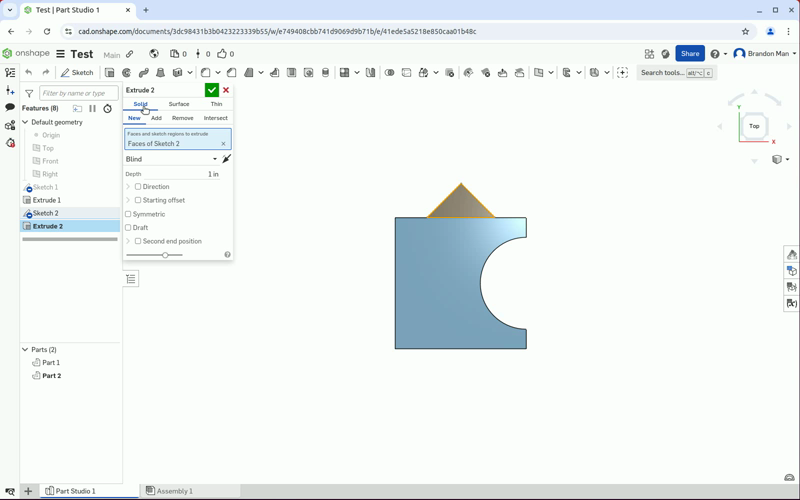
click(143, 106)
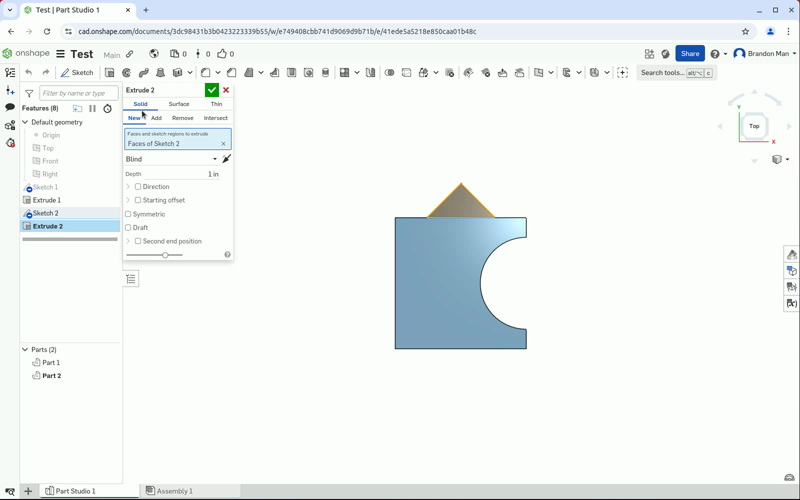
mouse_move(137, 120)
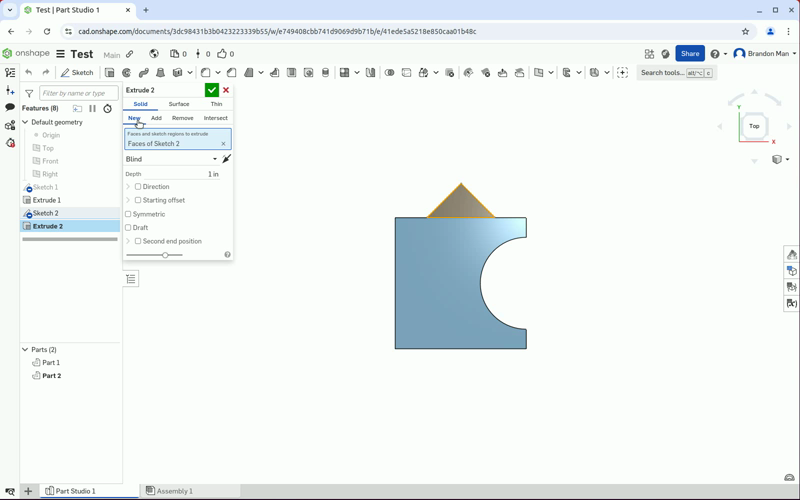
click(137, 120)
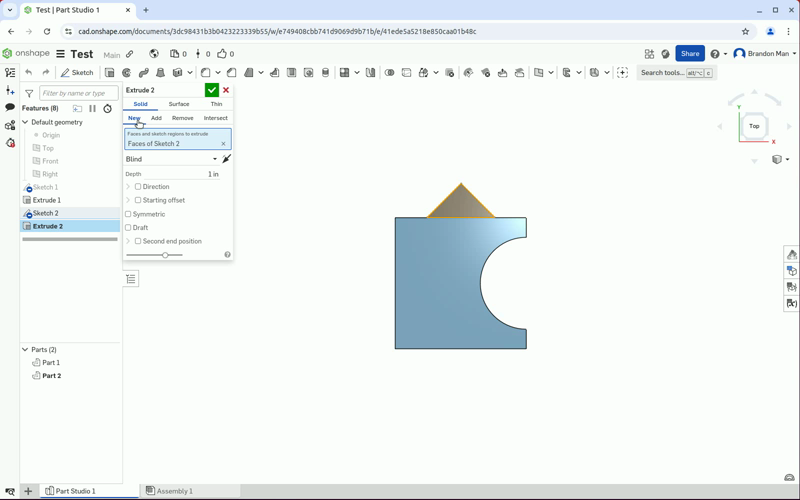
key(tab, 4)
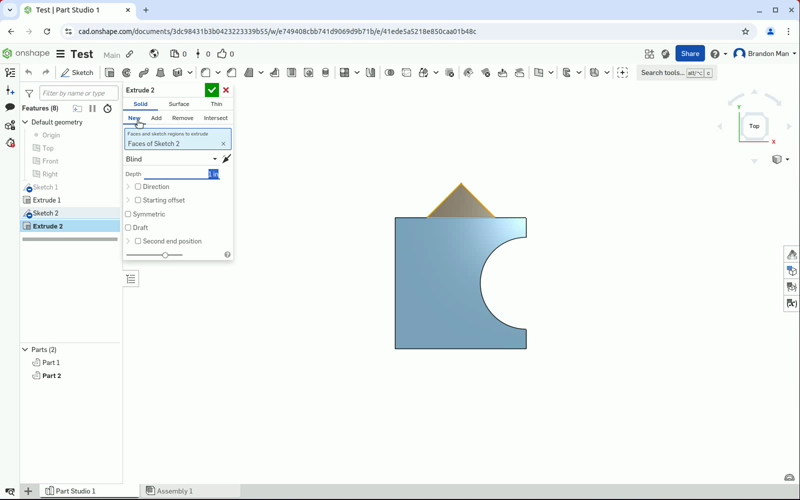
text(-0.241)
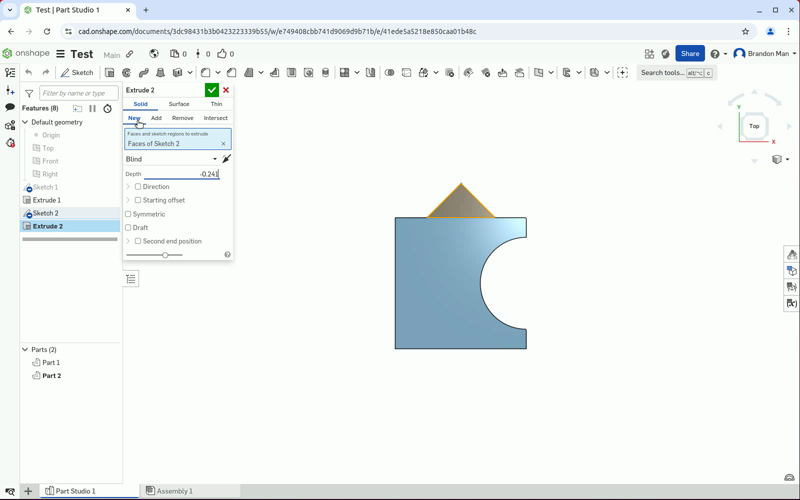
key(enter)
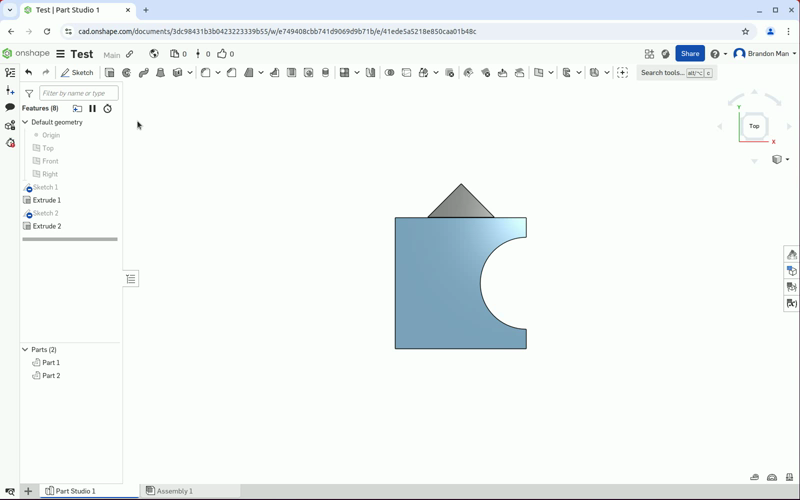
key(shift+h)
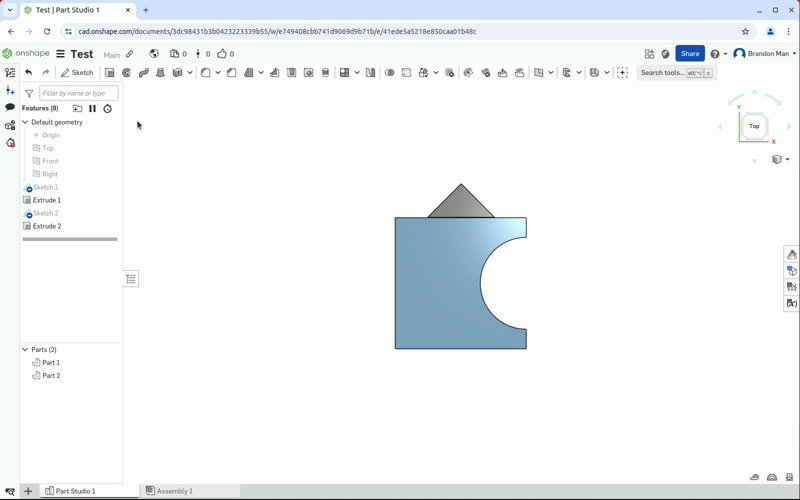
key(shift+h)
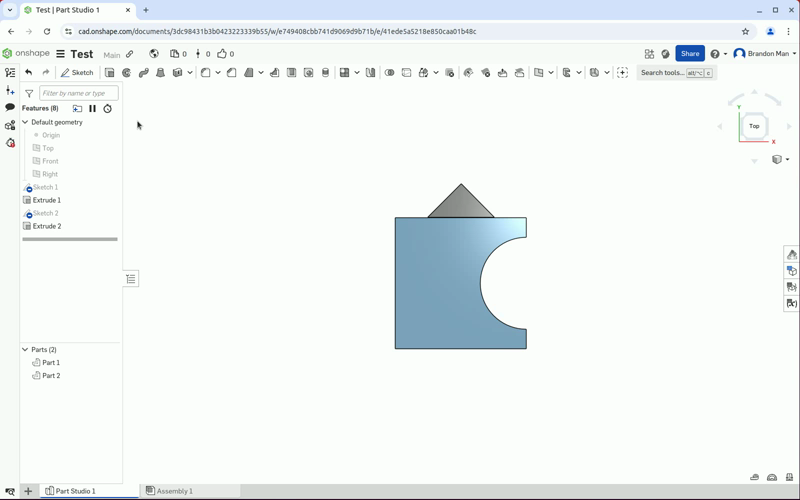
mouse_move(73, 189)
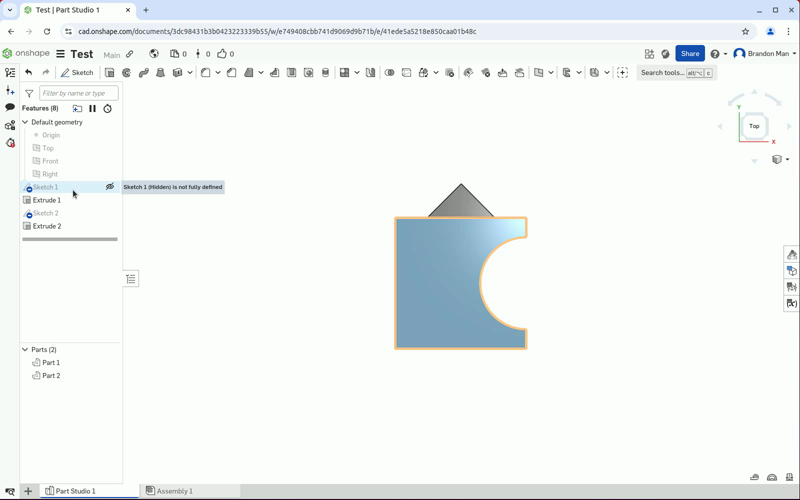
click(73, 189)
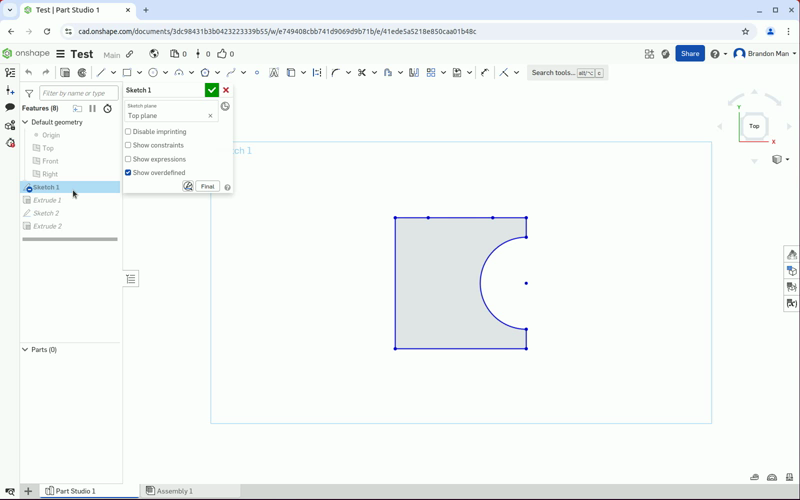
mouse_move(229, 92)
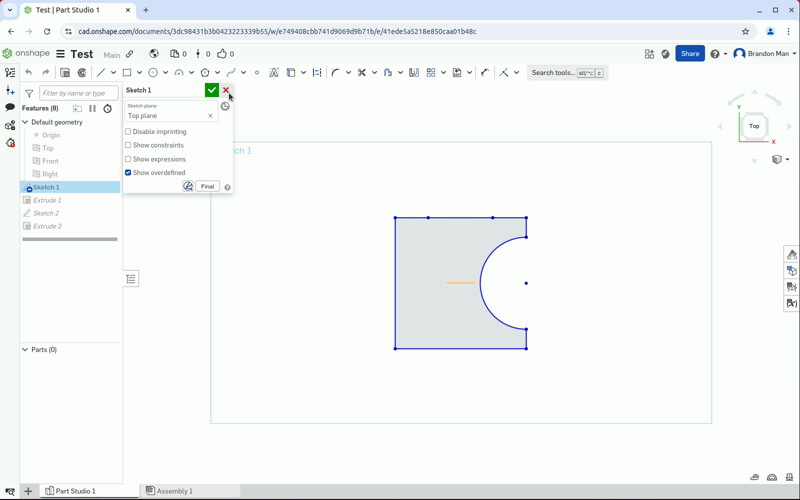
click(229, 92)
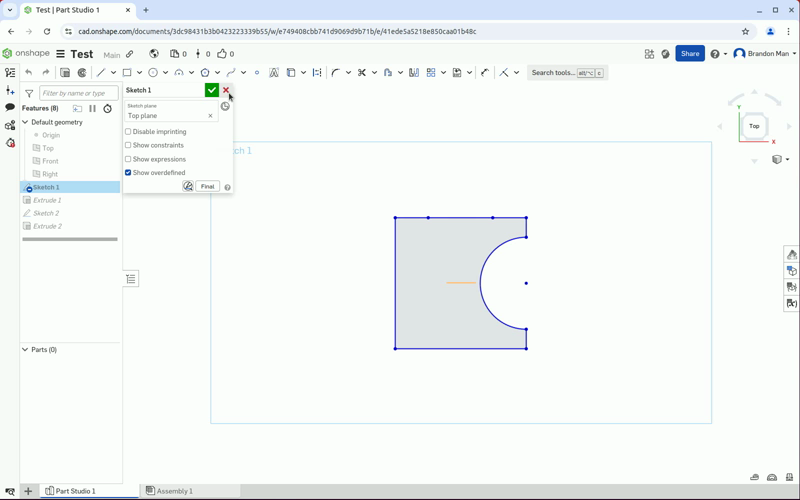
key(shift+s)
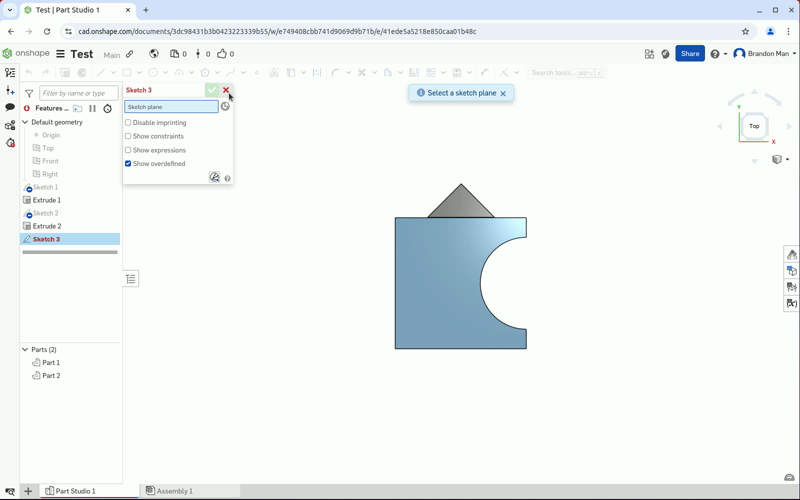
mouse_move(73, 150)
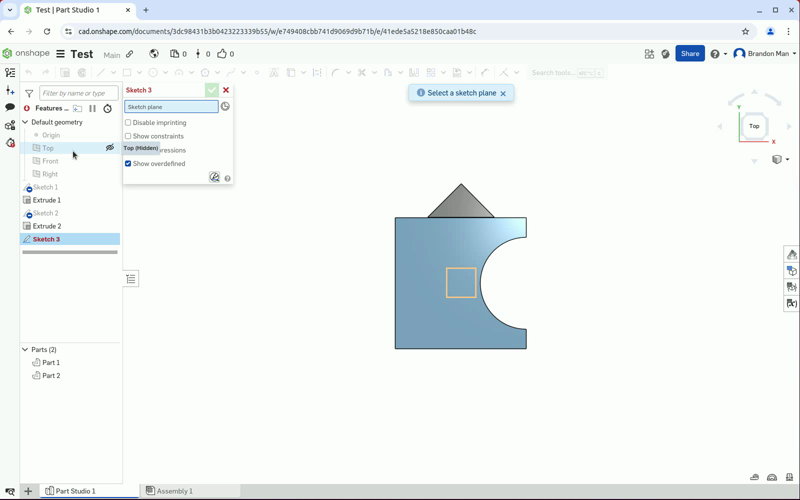
click(73, 150)
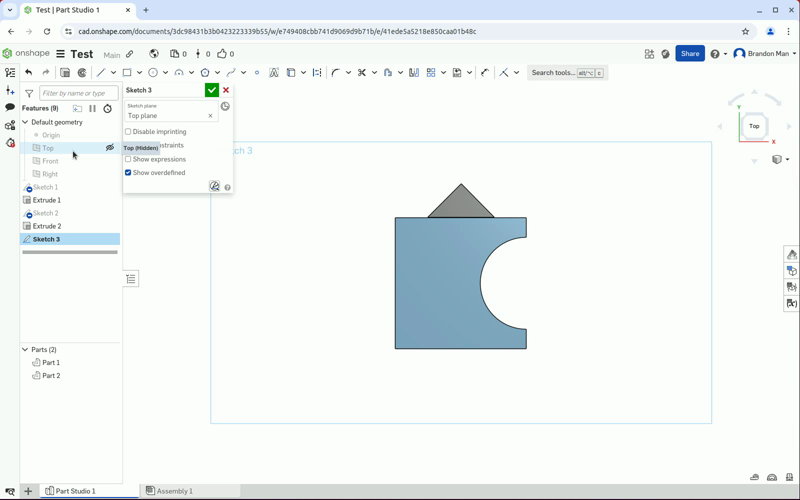
mouse_move(73, 352)
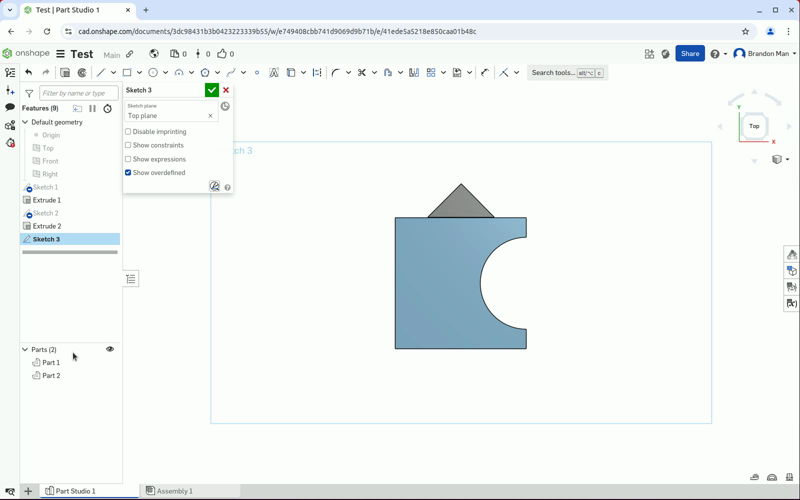
key(y)
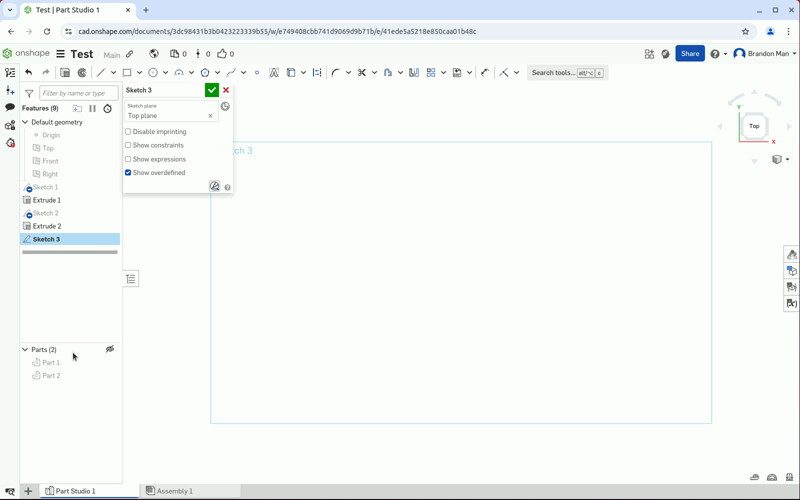
key(l)
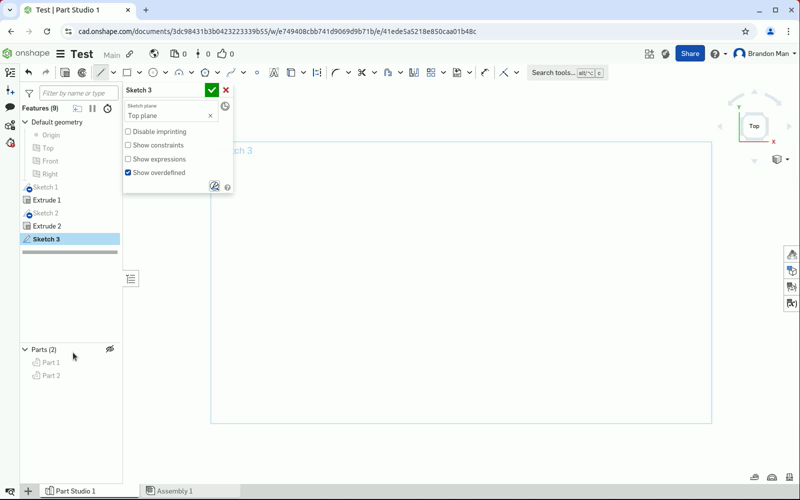
key_down(shift)
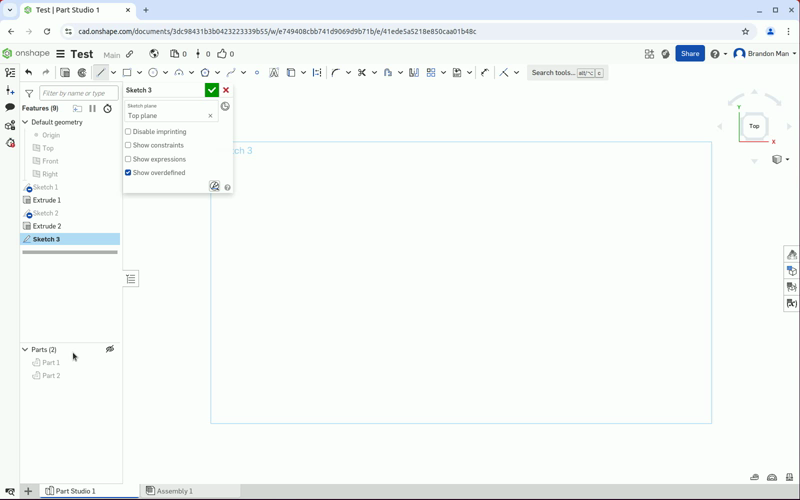
mouse_move(526, 329)
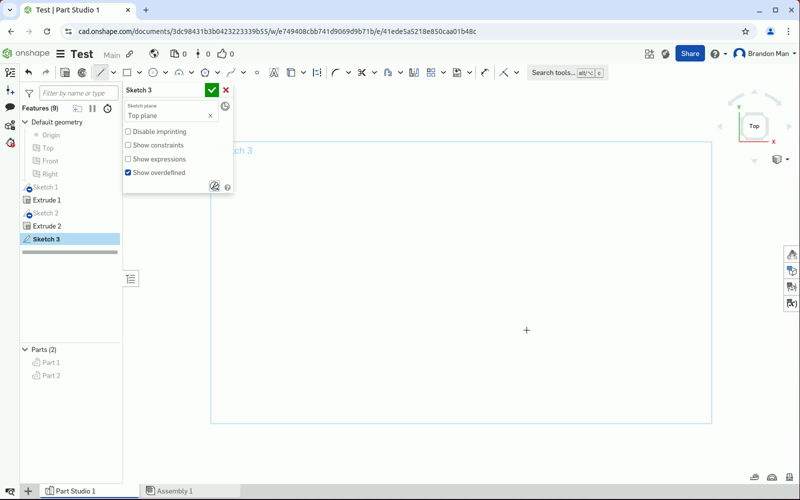
click(526, 329)
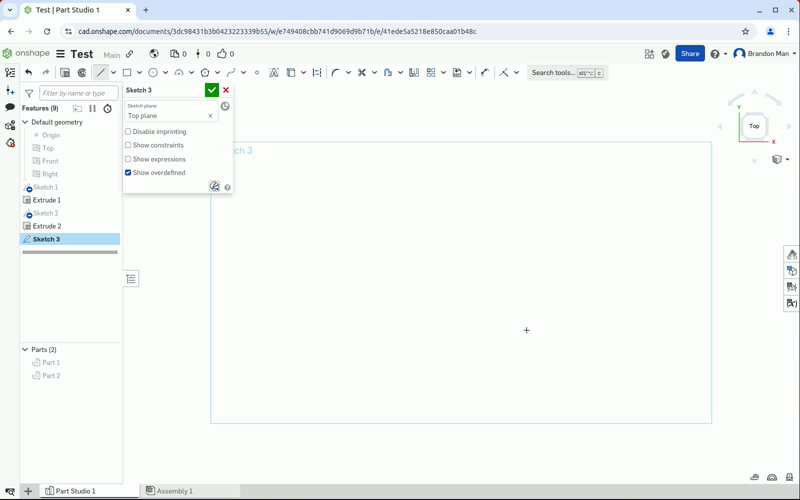
key_up(shift)
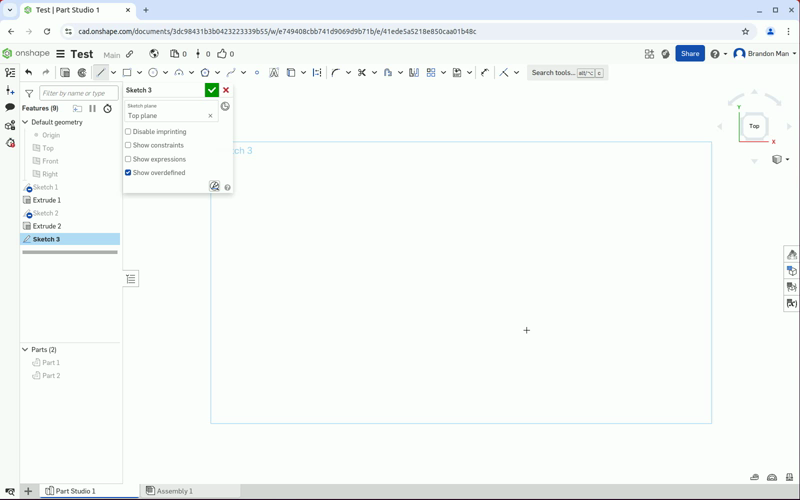
key_down(shift)
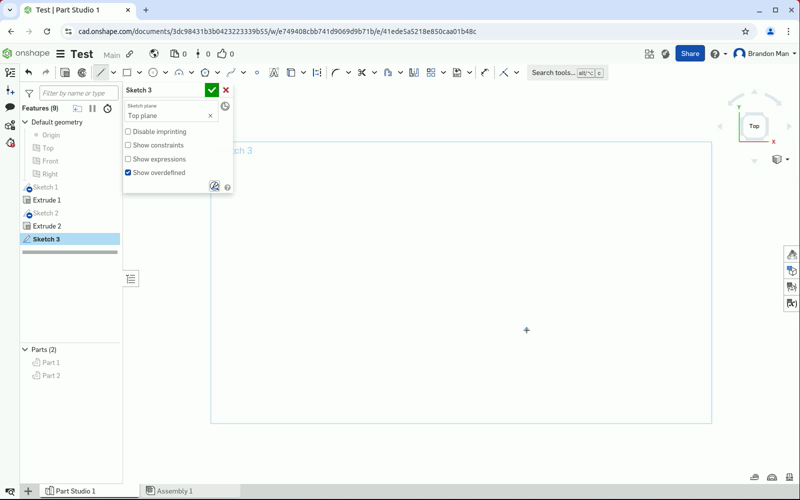
mouse_move(526, 235)
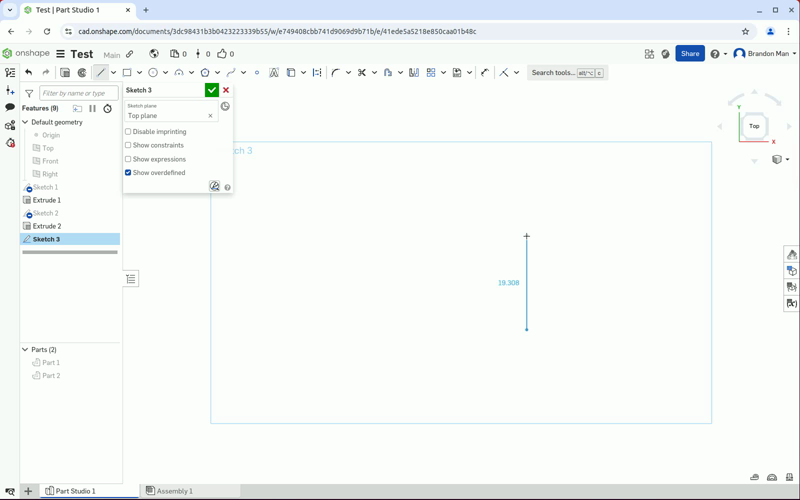
click(526, 235)
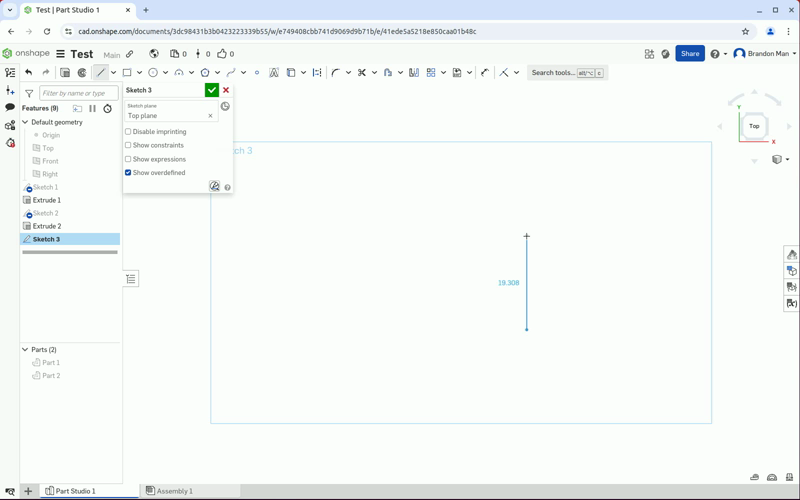
key_up(shift)
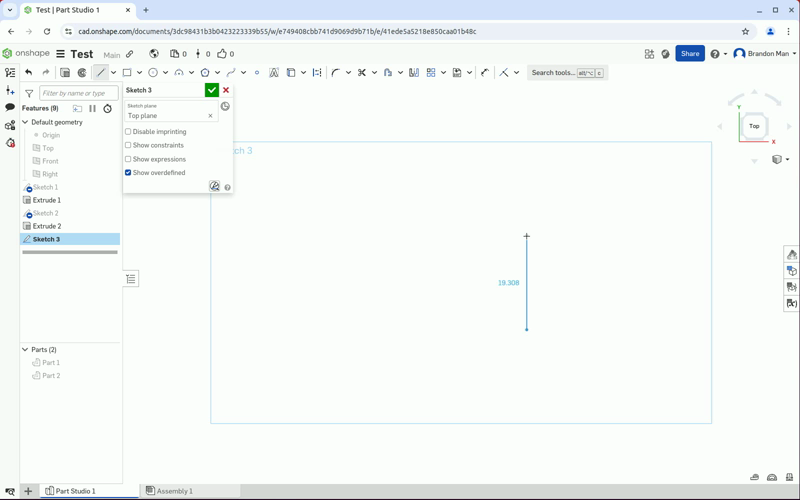
key(esc)
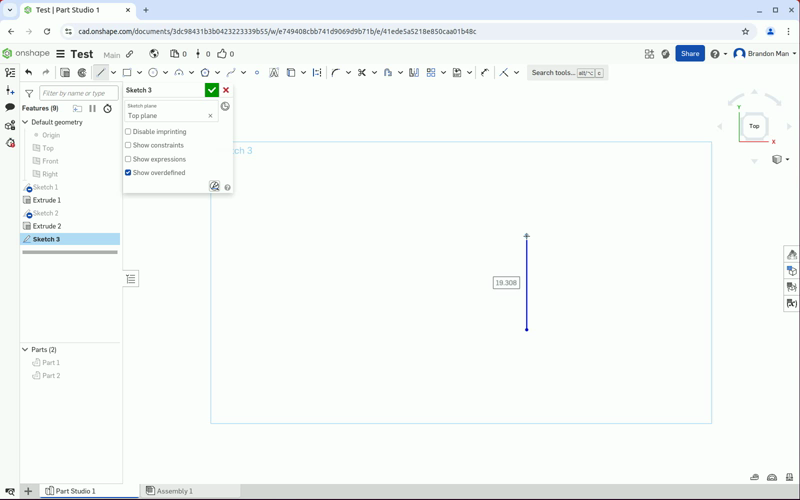
key(a)
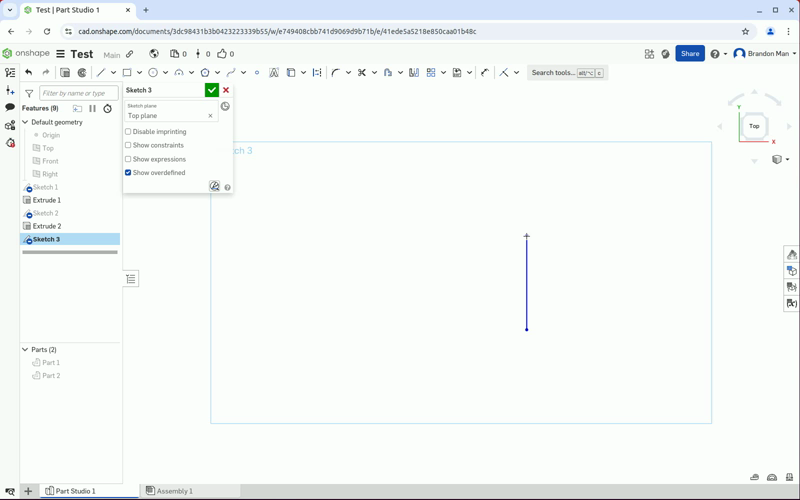
mouse_move(526, 235)
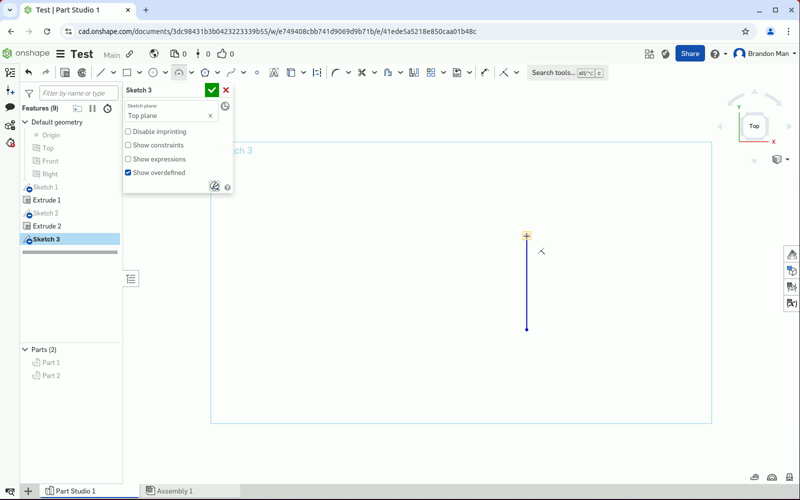
click(526, 235)
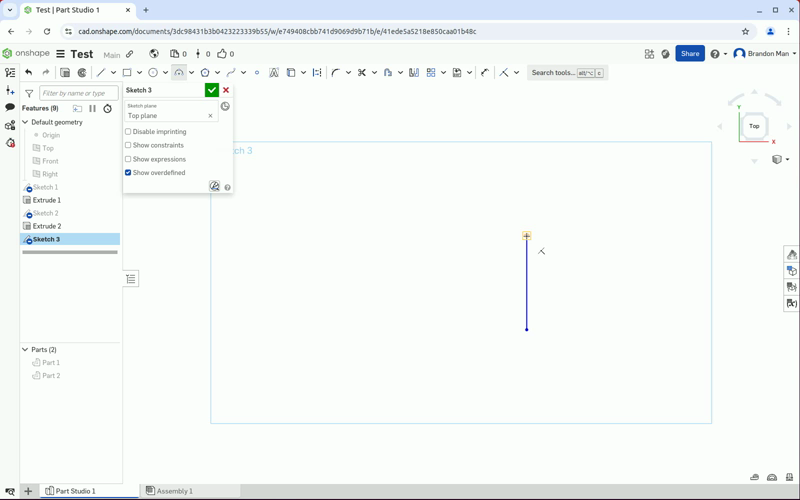
mouse_move(526, 329)
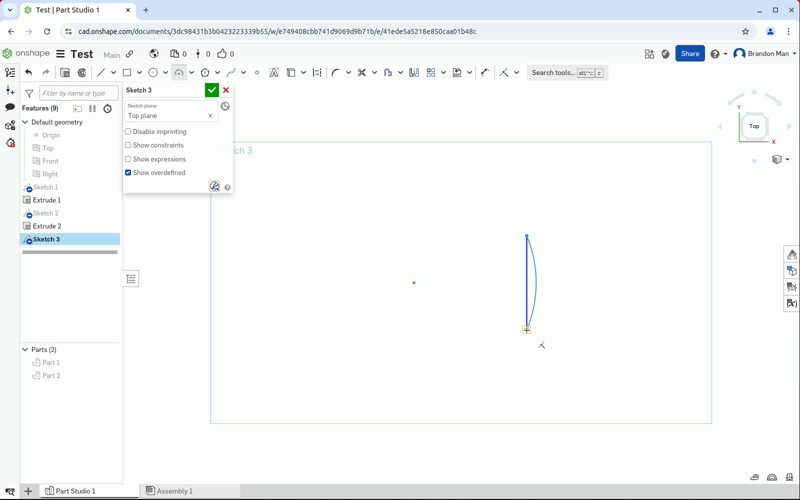
click(526, 329)
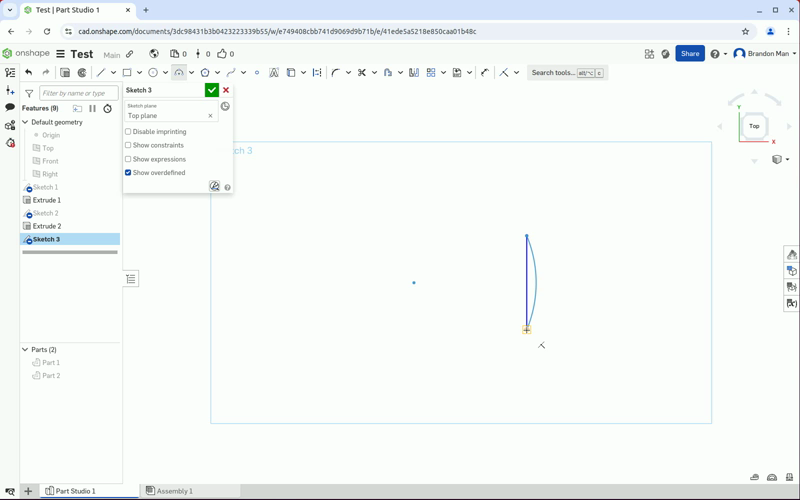
key_down(shift)
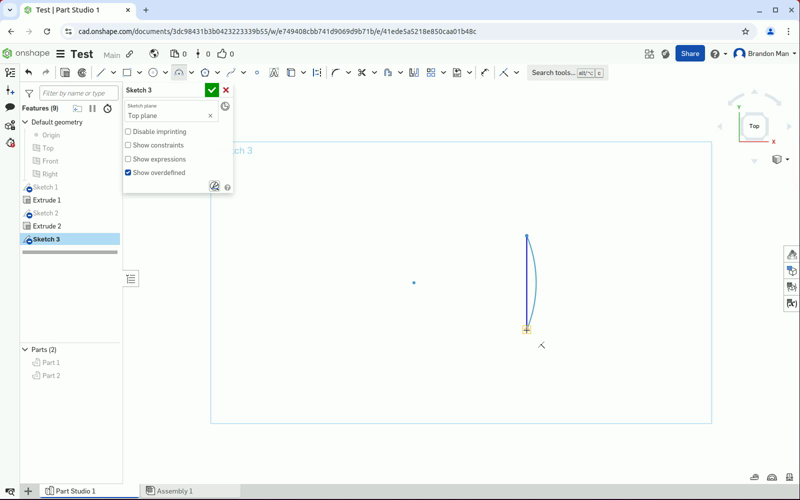
mouse_move(479, 282)
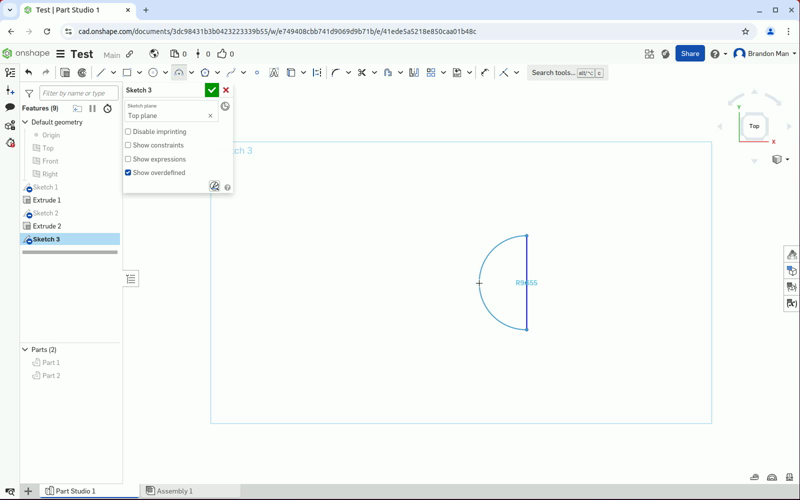
click(479, 282)
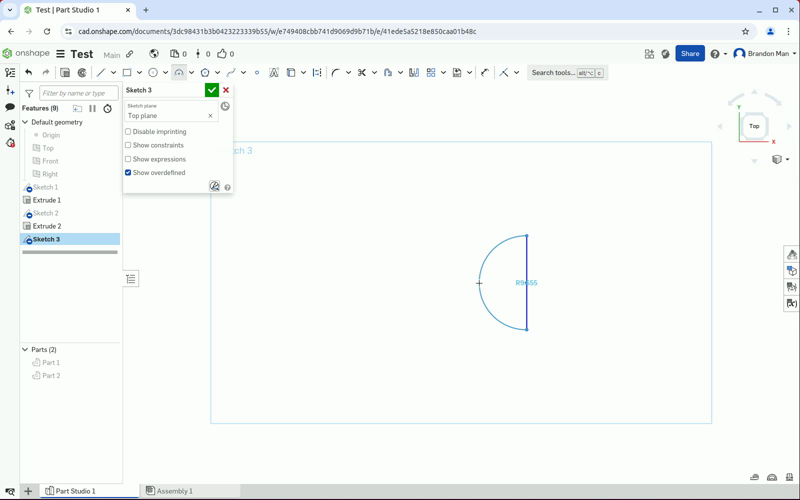
key_up(shift)
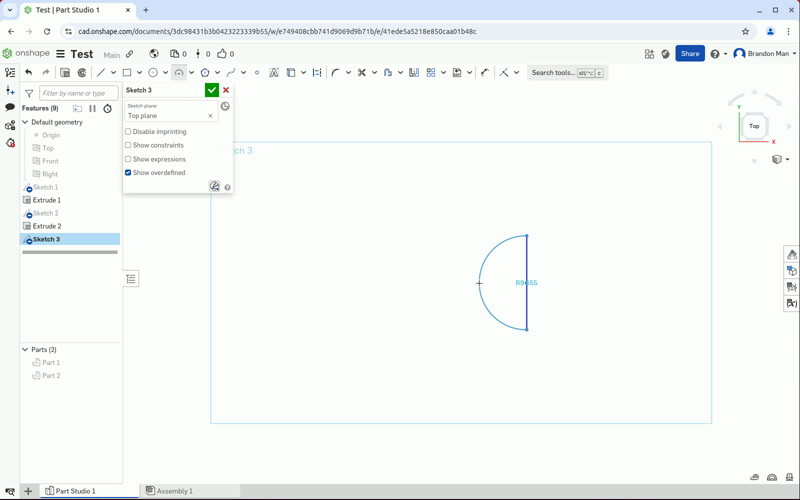
key(esc)
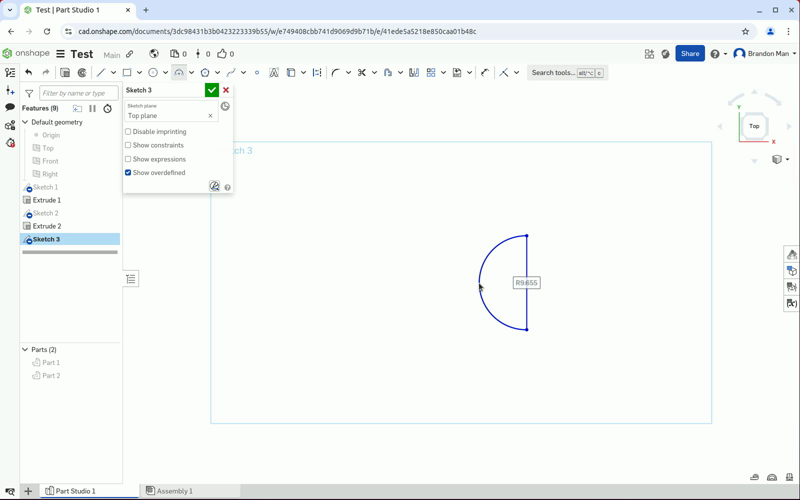
mouse_move(510, 282)
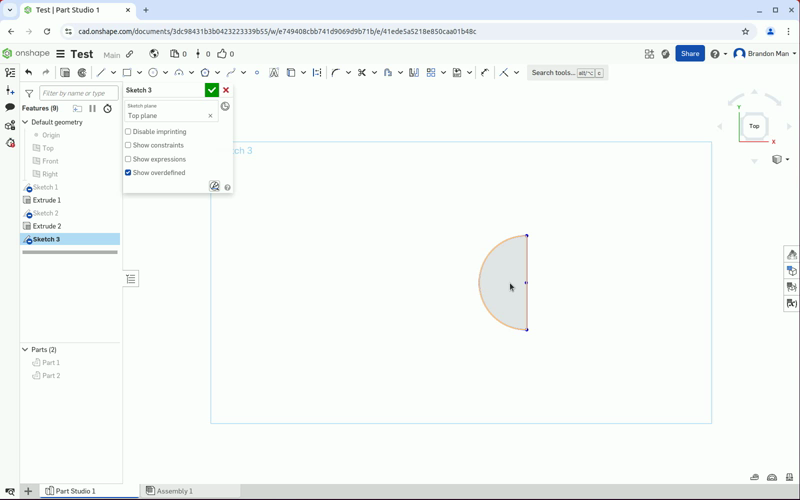
scroll(6)
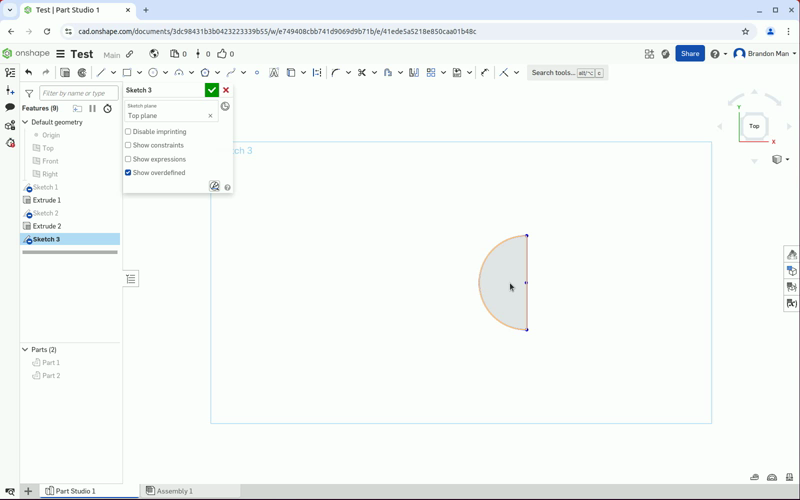
scroll(6)
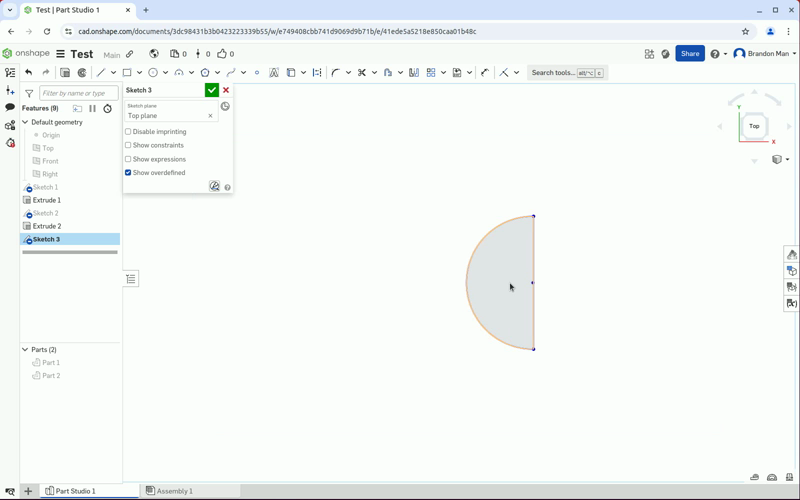
scroll(6)
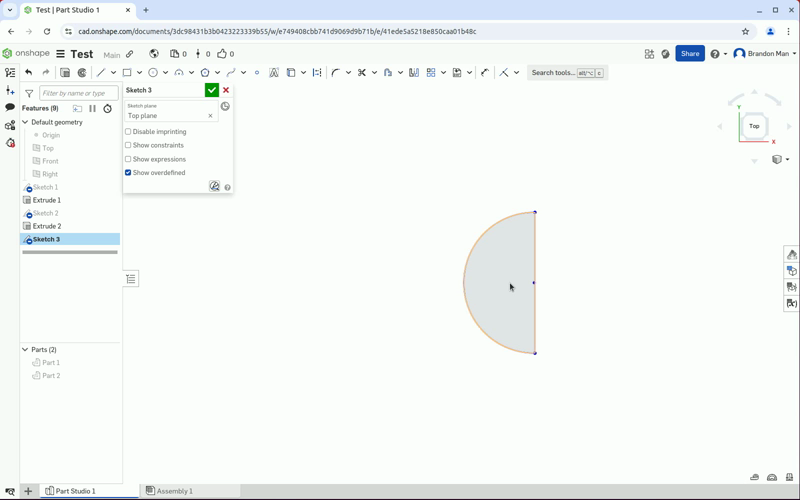
scroll(6)
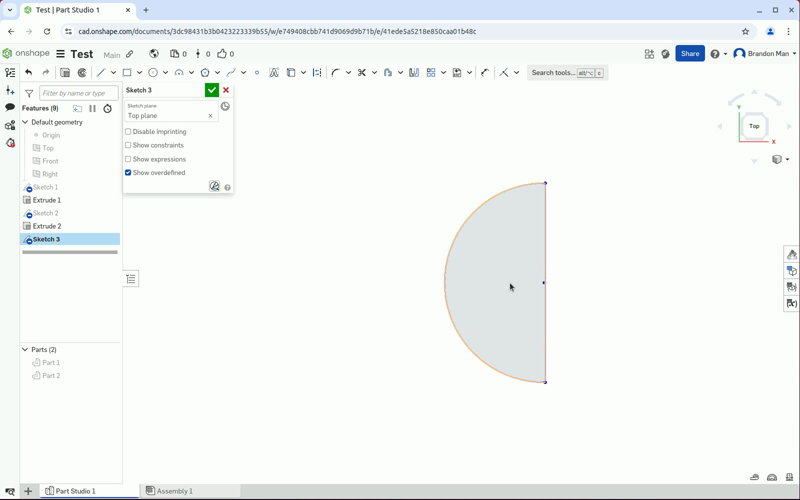
scroll(6)
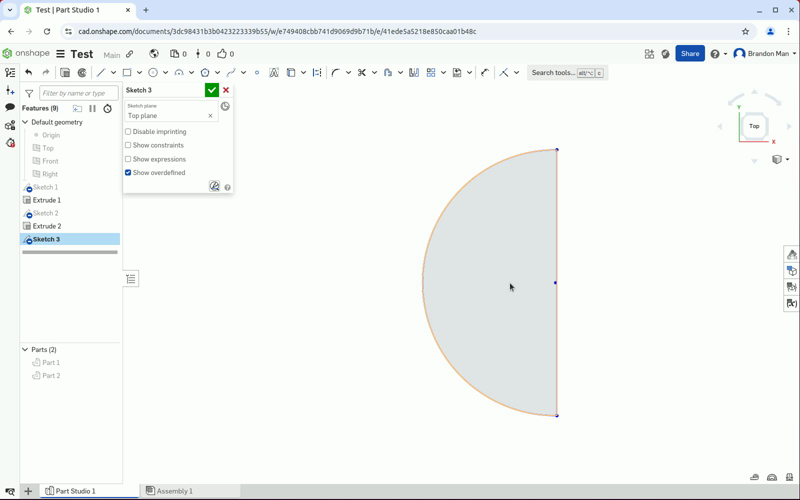
scroll(6)
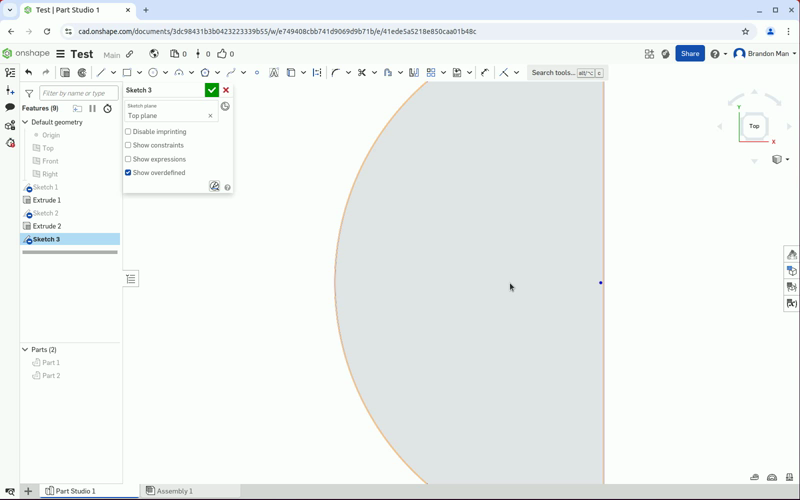
scroll(6)
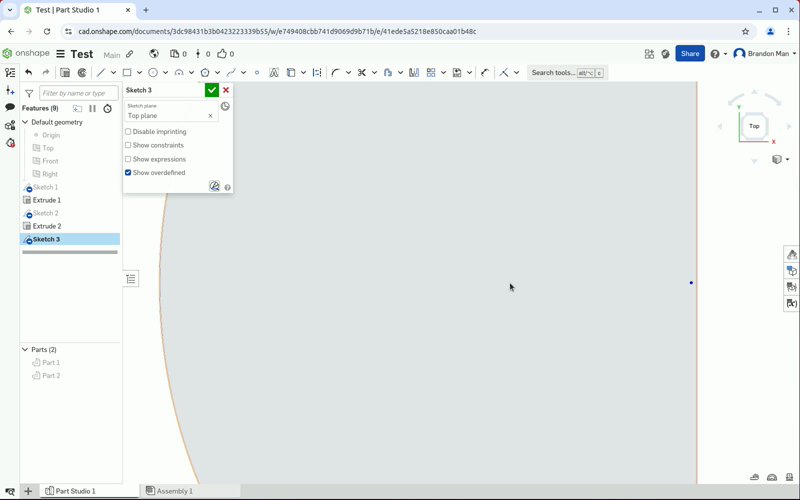
click(510, 282)
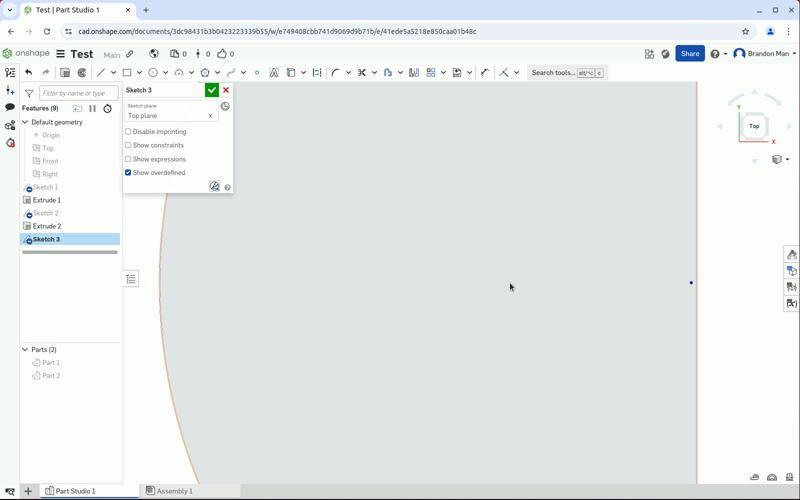
scroll(-6)
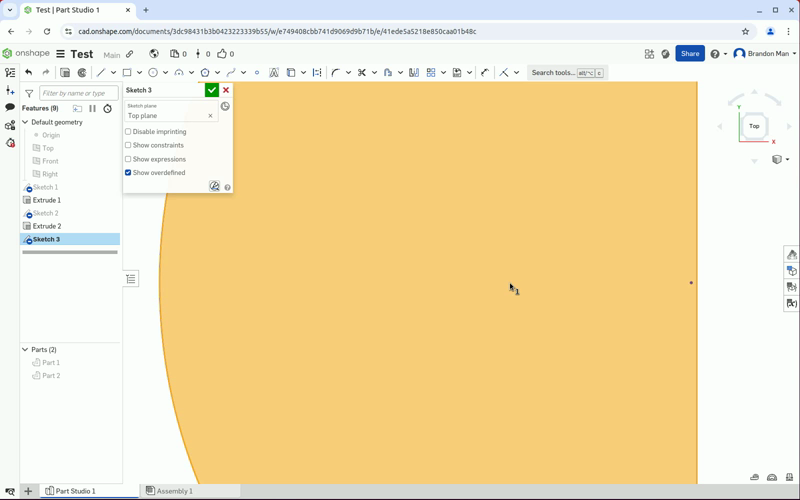
scroll(-6)
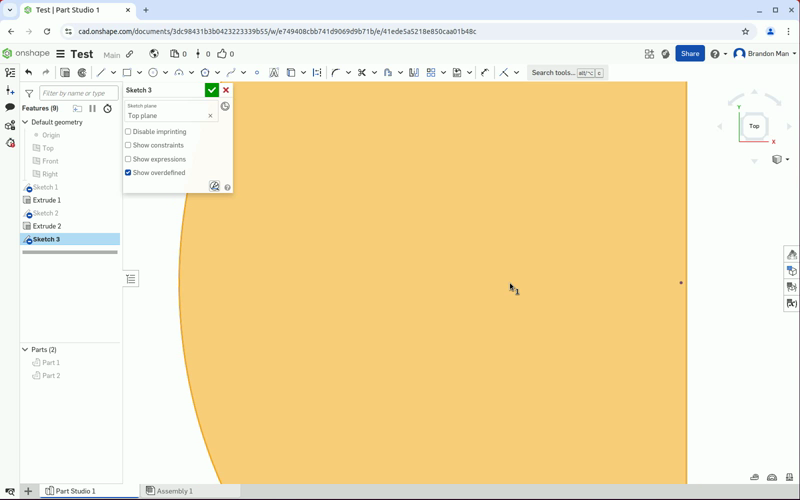
scroll(-6)
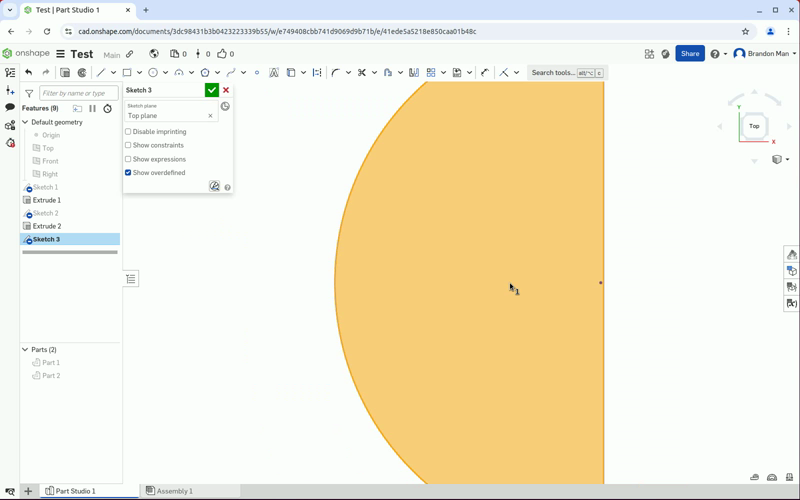
scroll(-6)
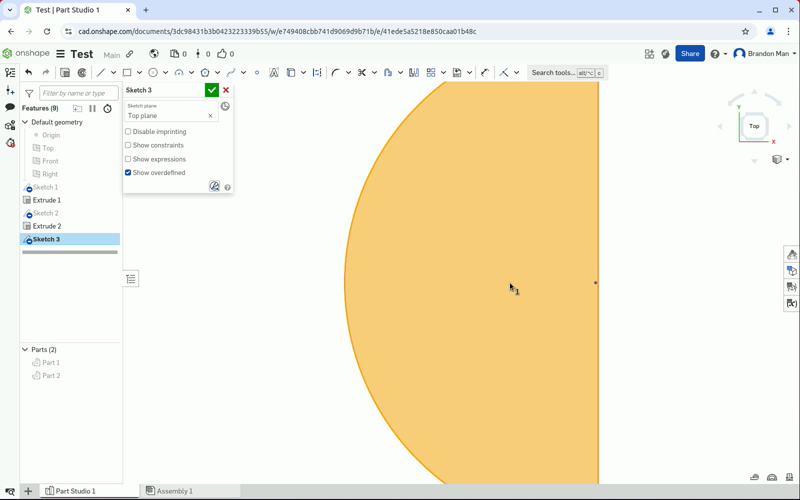
scroll(-6)
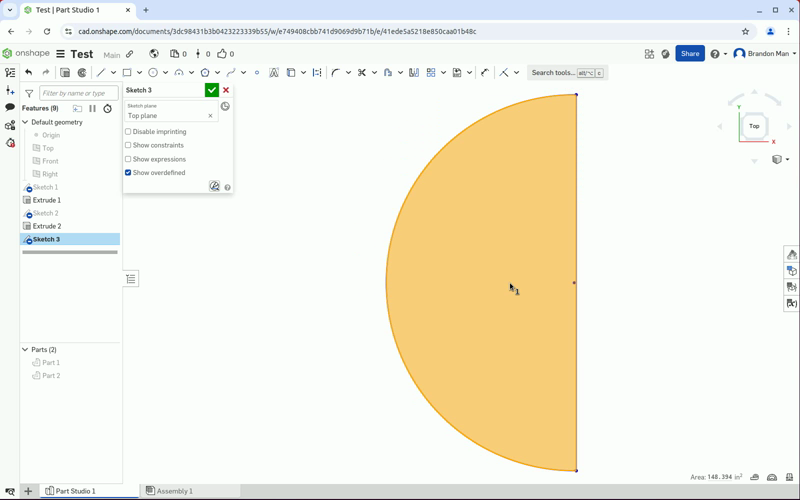
scroll(-6)
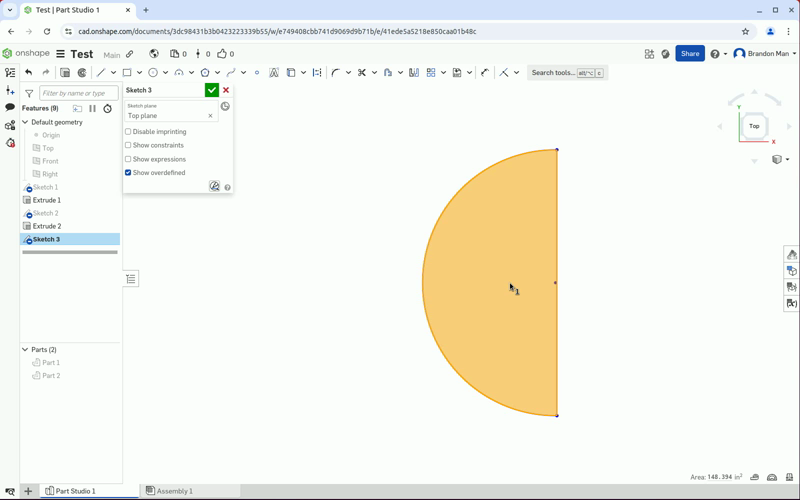
scroll(-6)
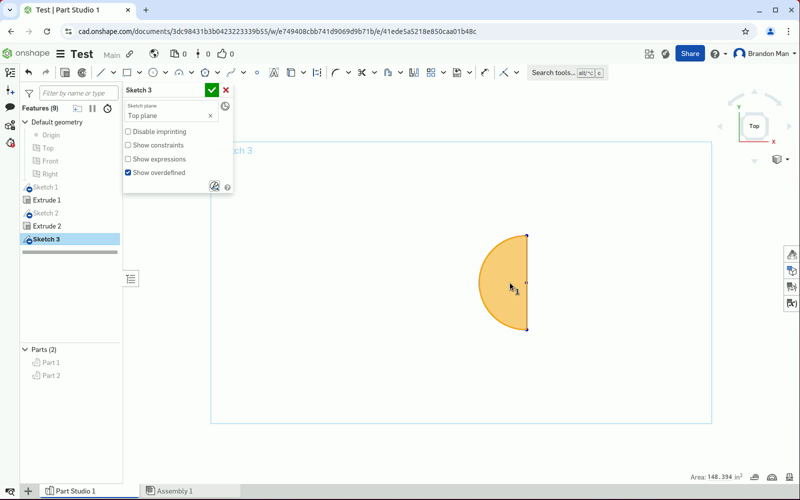
mouse_move(73, 352)
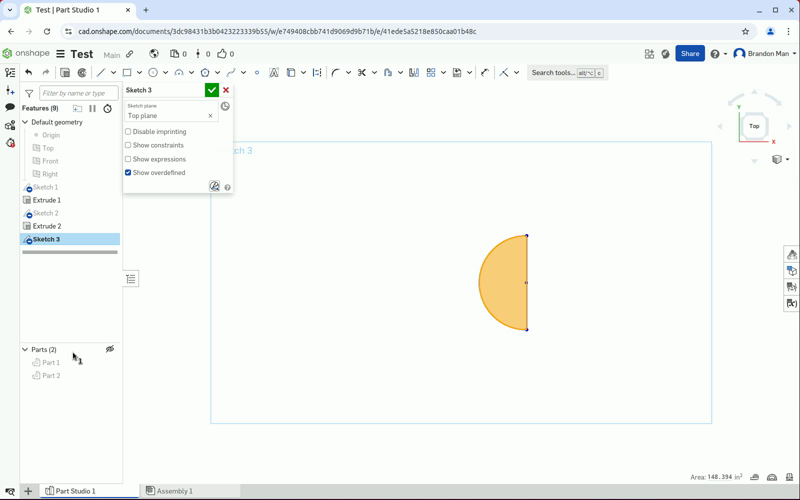
key(shift+y)
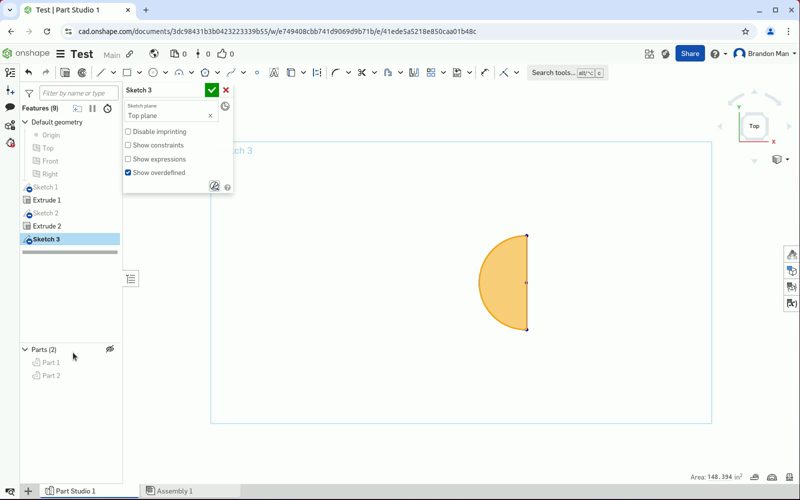
key(shift+e)
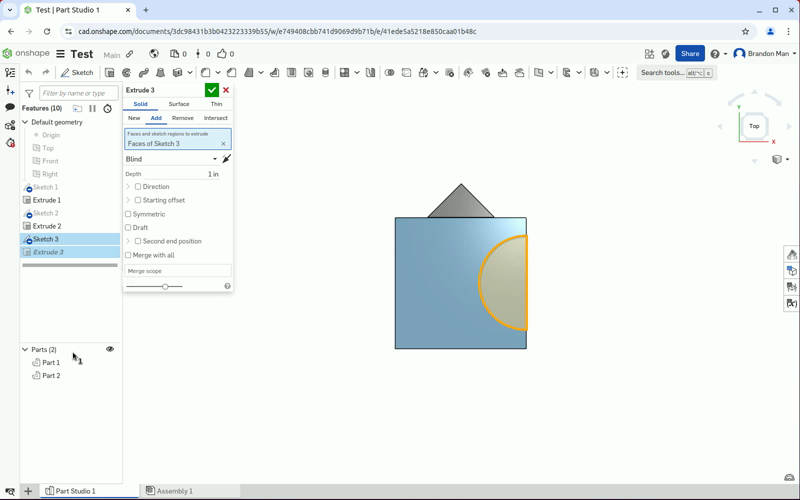
mouse_move(143, 106)
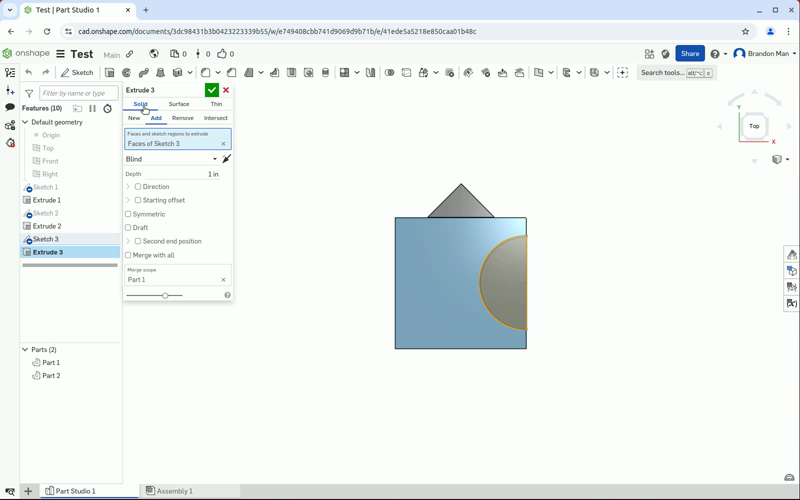
click(143, 106)
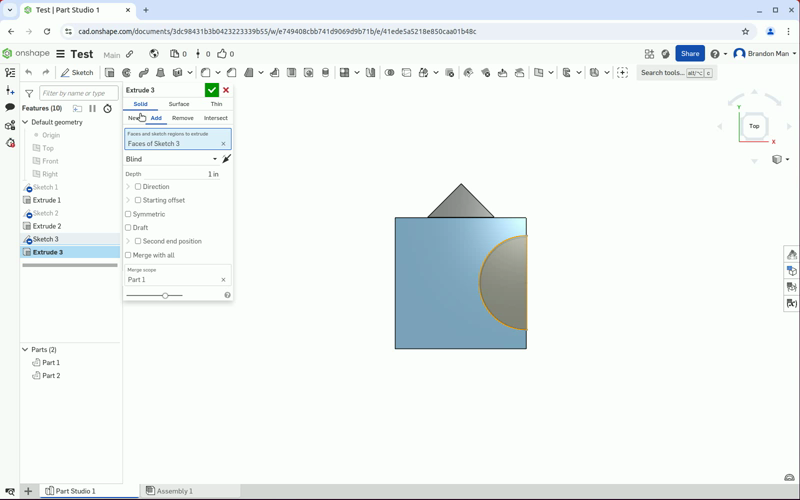
mouse_move(137, 120)
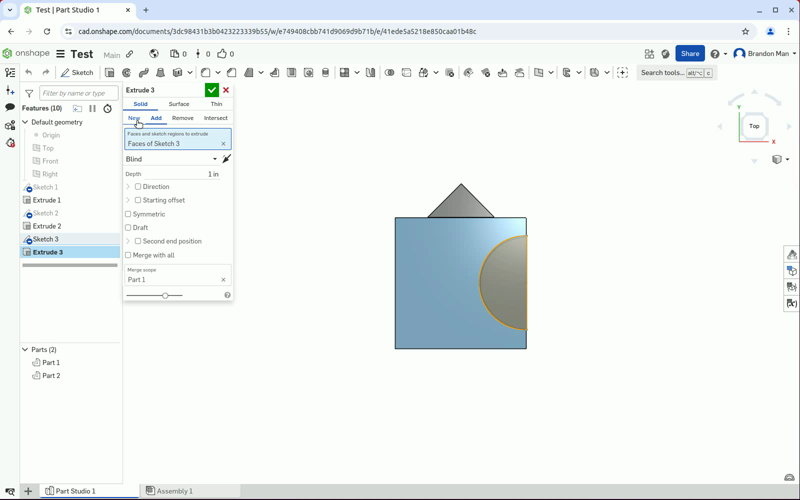
click(137, 120)
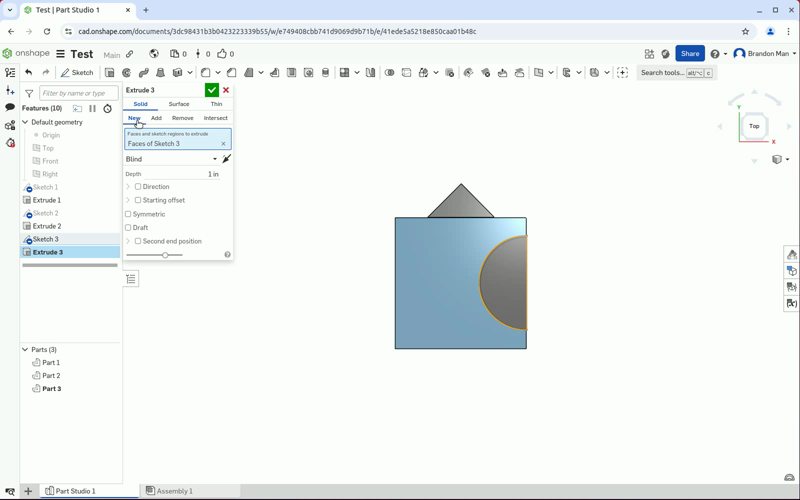
key(tab, 4)
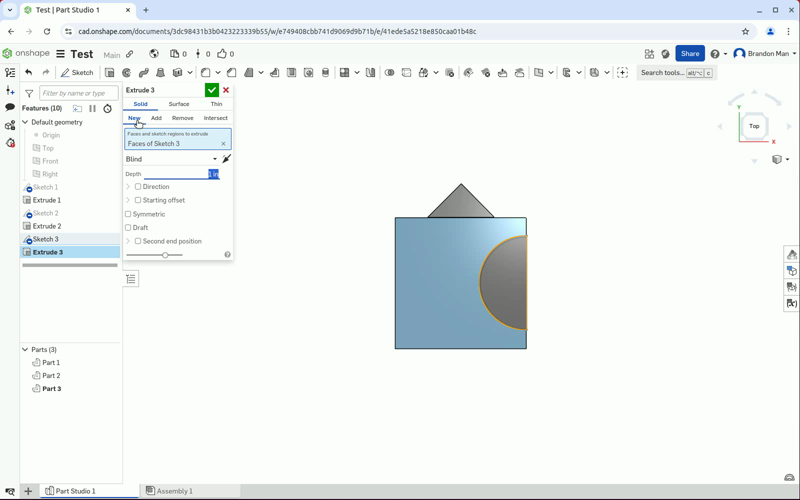
text(-0.241)
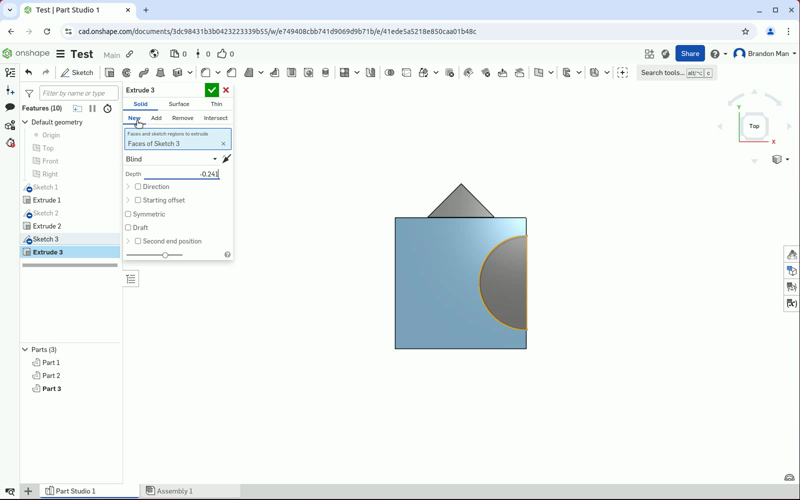
key(enter)
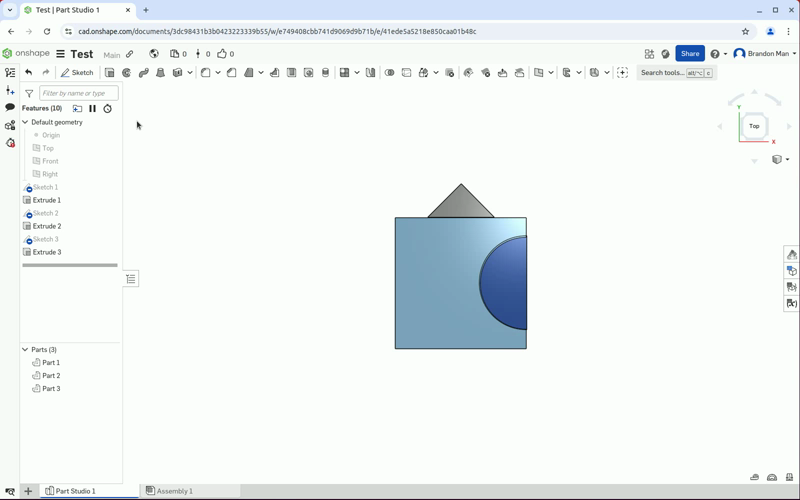
key(shift+h)
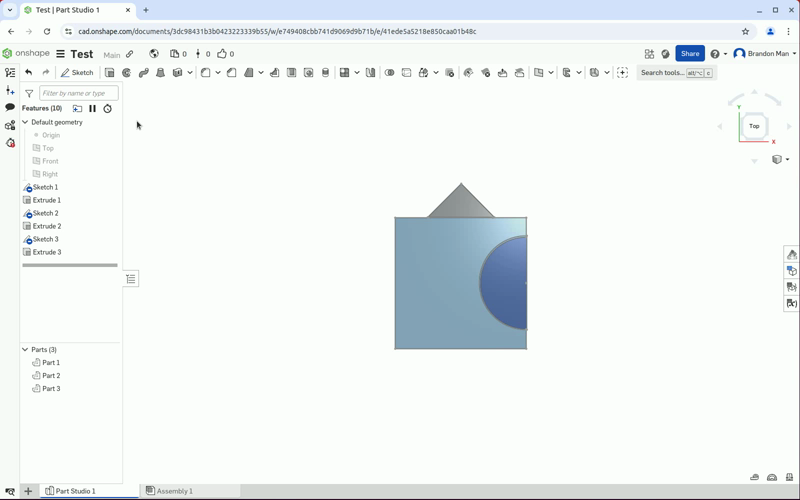
key(shift+h)
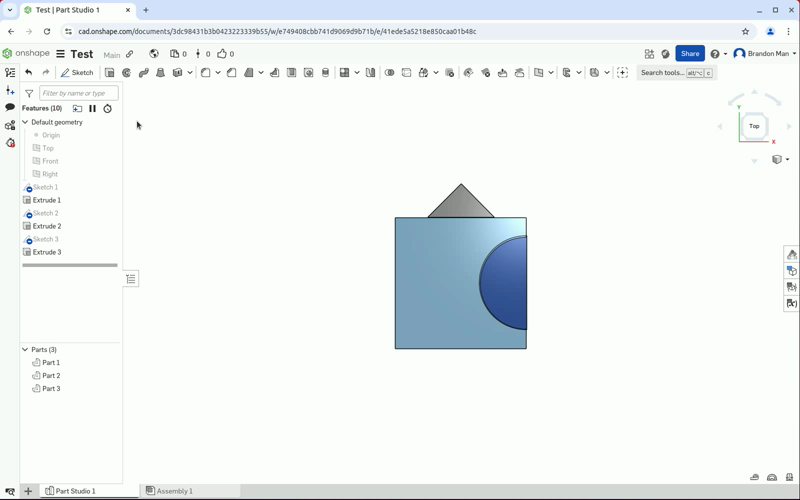
mouse_move(73, 189)
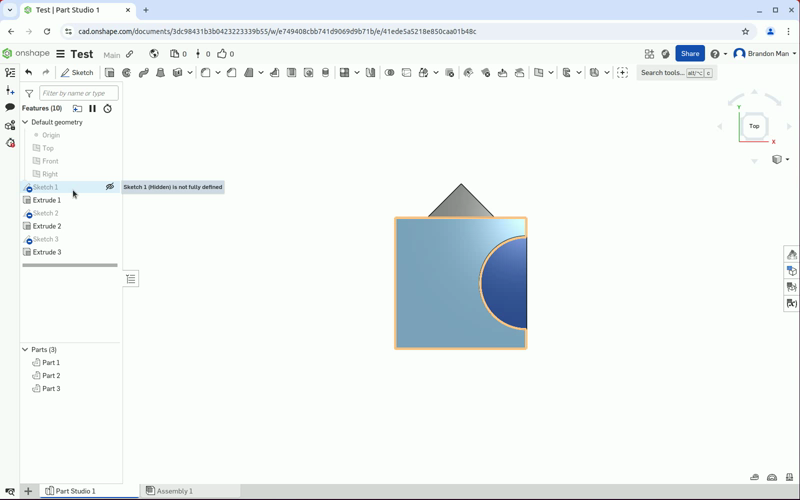
click(73, 189)
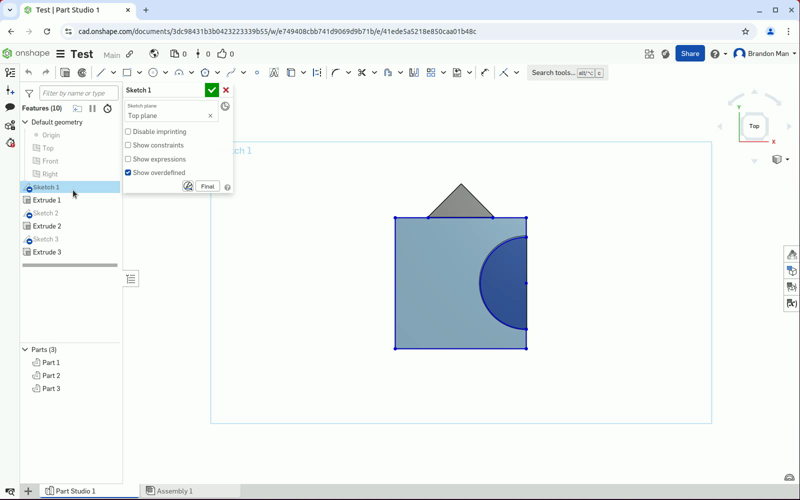
mouse_move(229, 92)
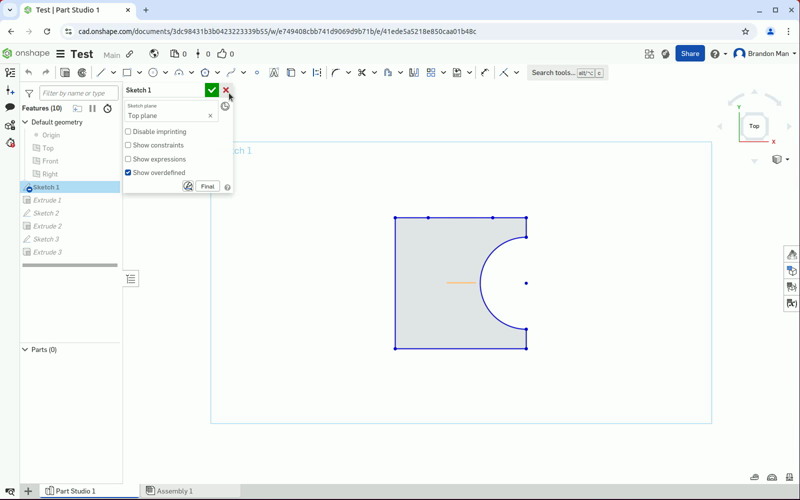
click(229, 92)
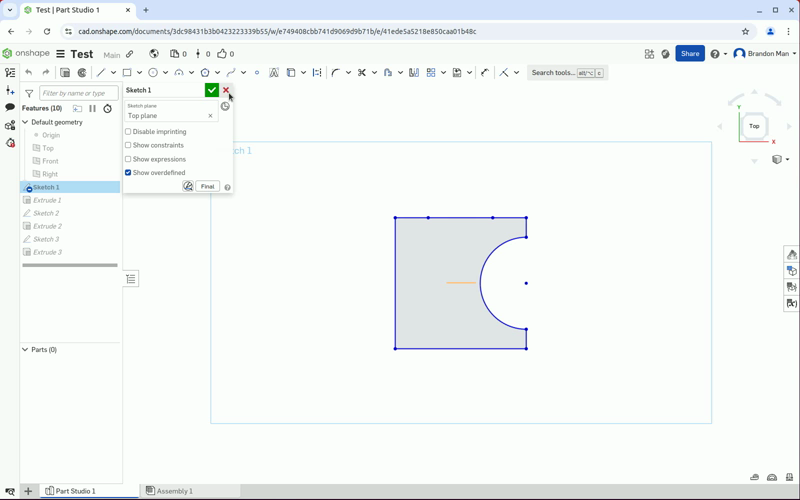
key(shift+s)
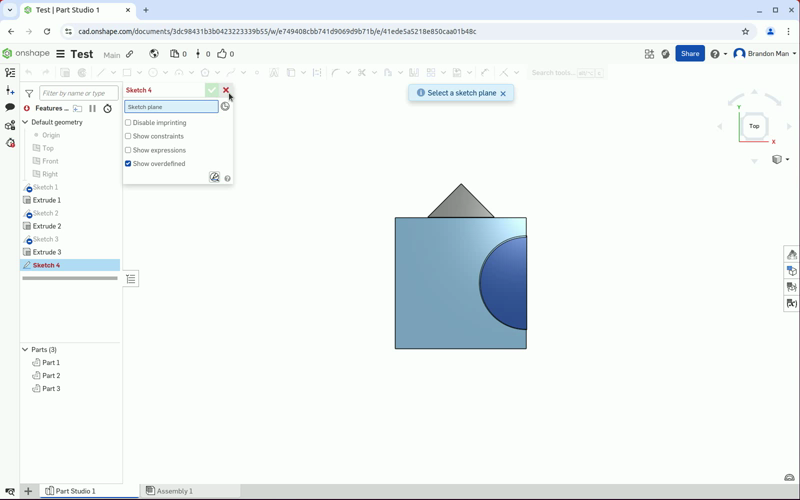
mouse_move(73, 150)
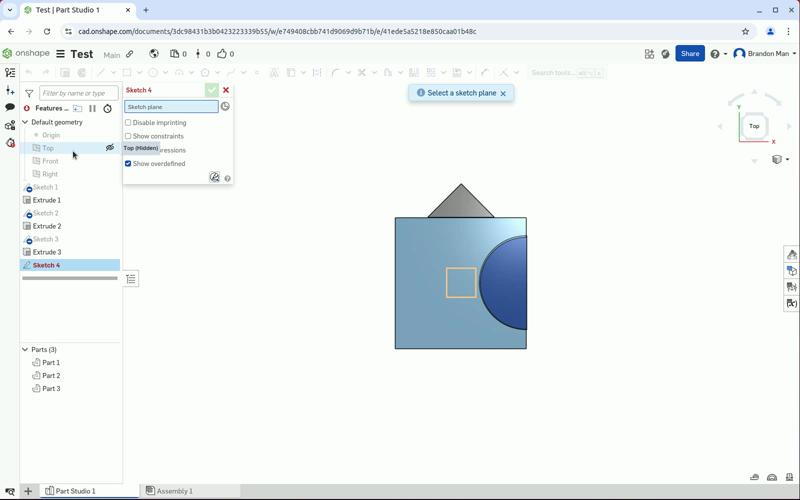
click(73, 150)
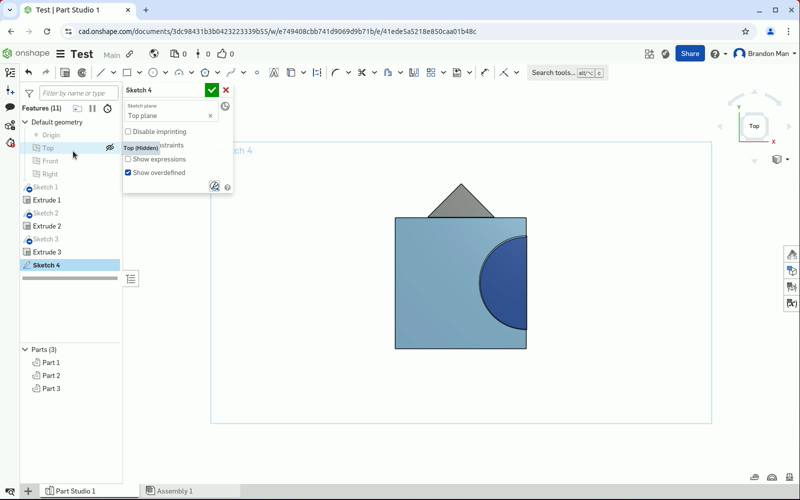
mouse_move(73, 352)
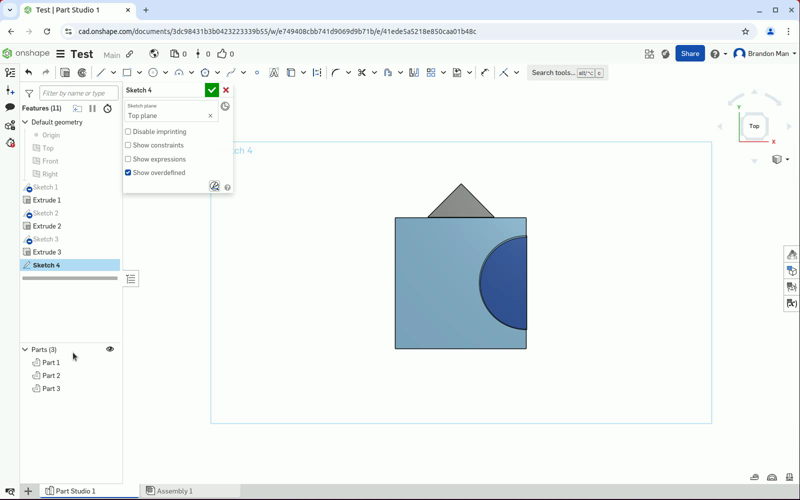
key(y)
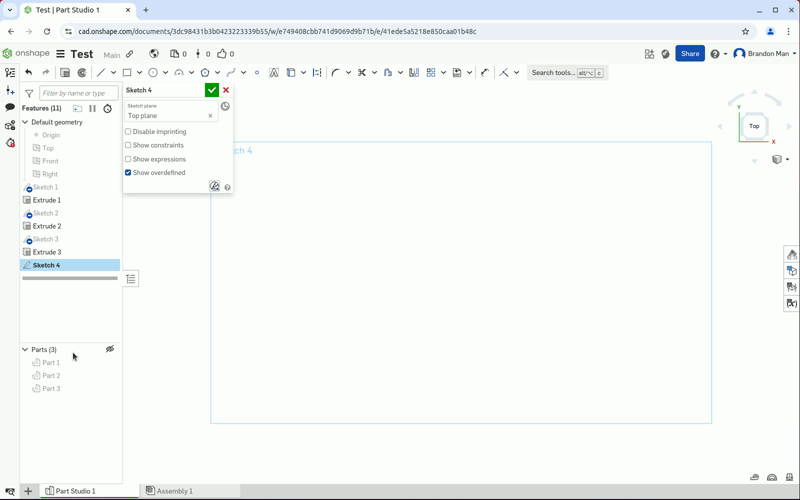
key(a)
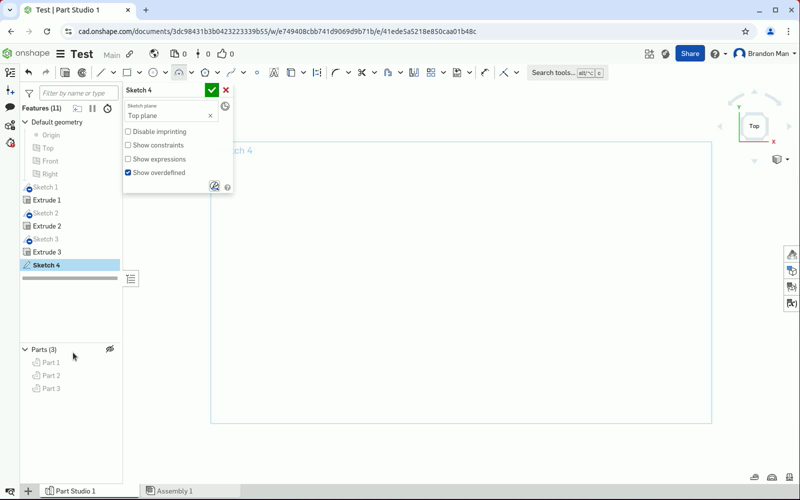
key_down(shift)
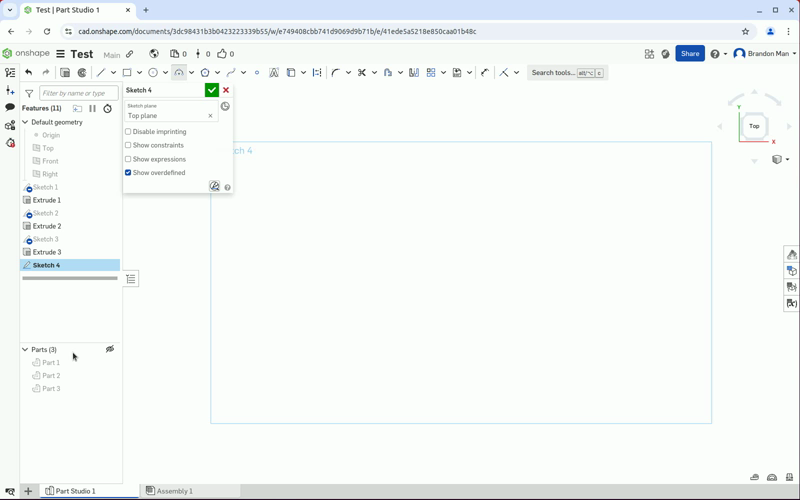
mouse_move(526, 329)
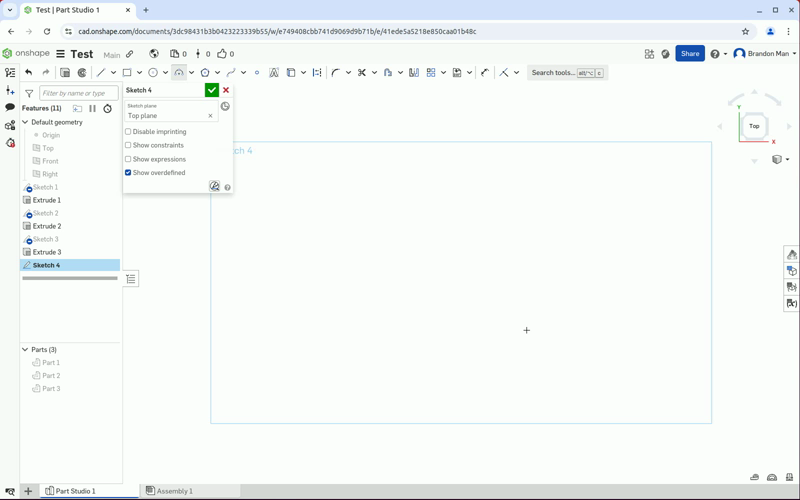
click(526, 329)
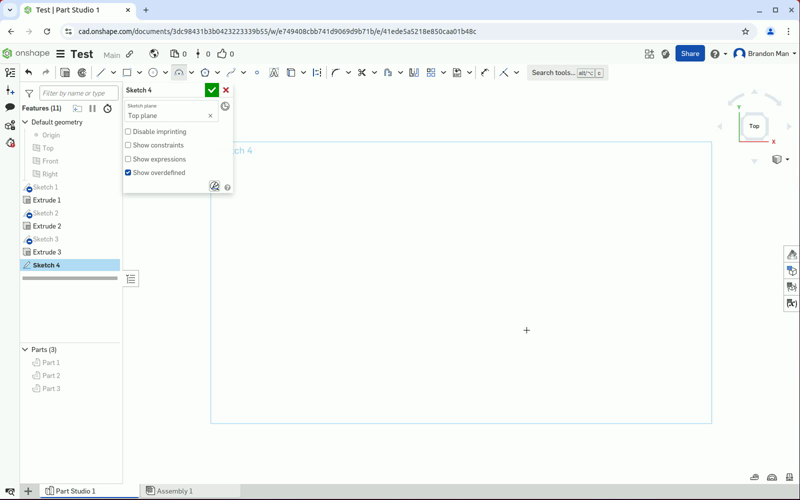
key_up(shift)
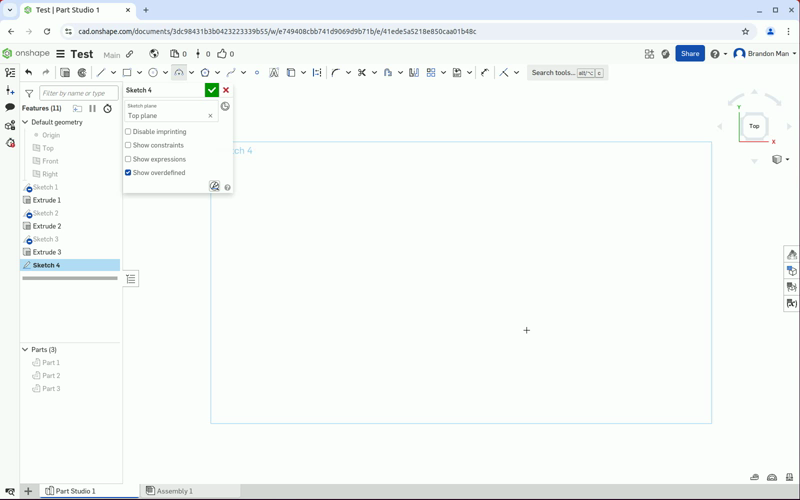
key_down(shift)
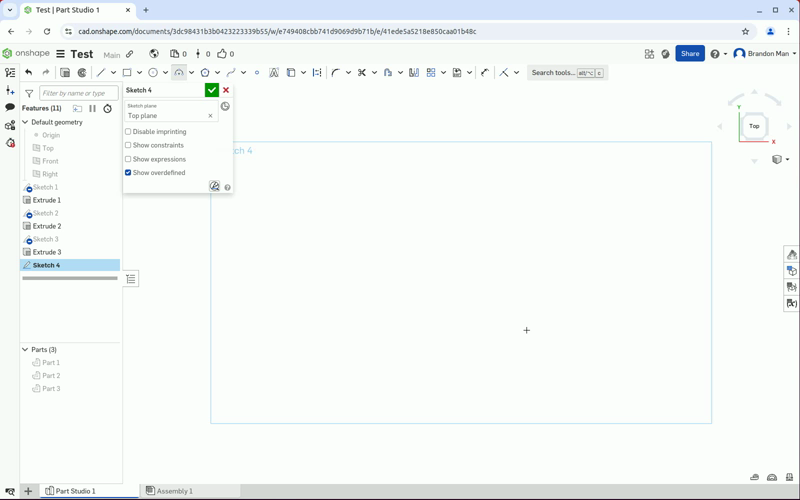
mouse_move(526, 235)
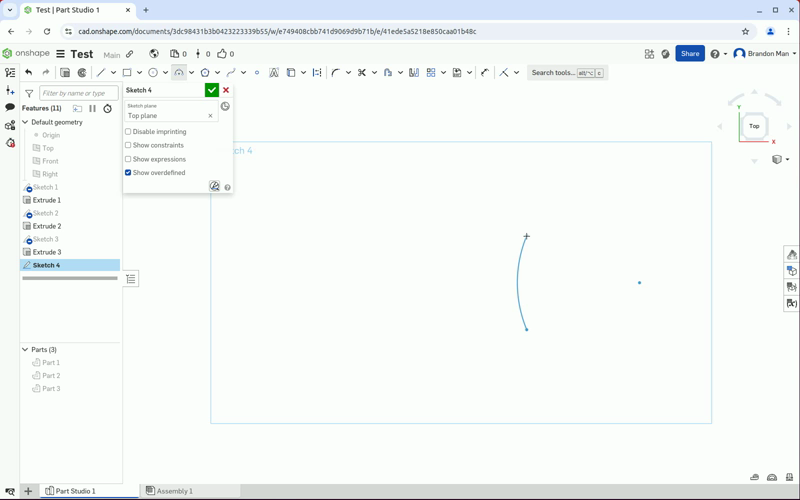
click(526, 235)
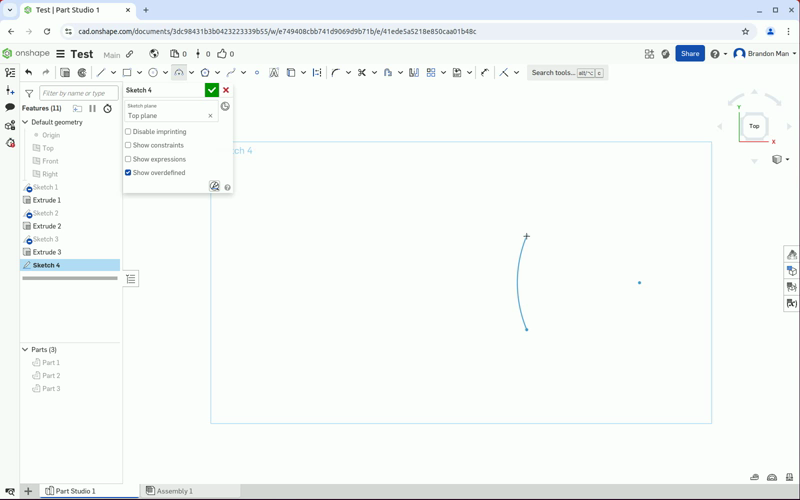
mouse_move(573, 282)
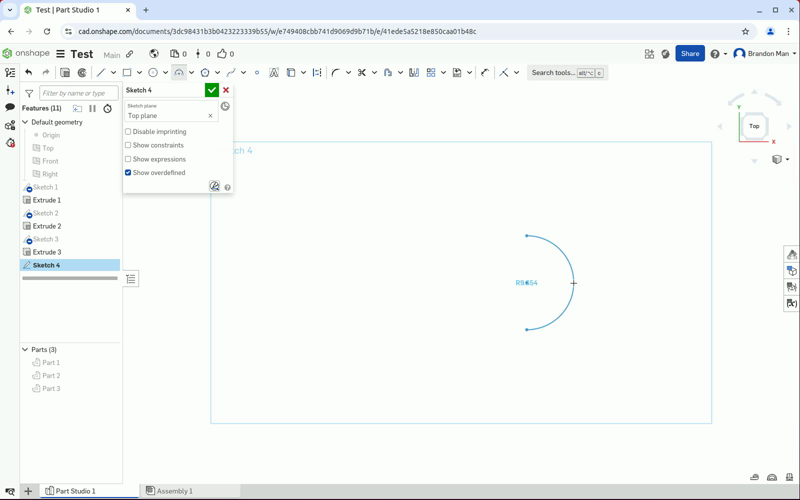
click(573, 282)
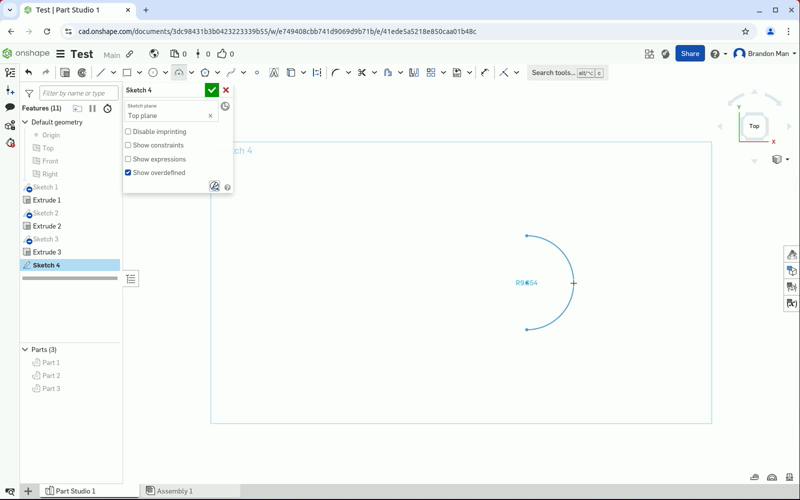
key_up(shift)
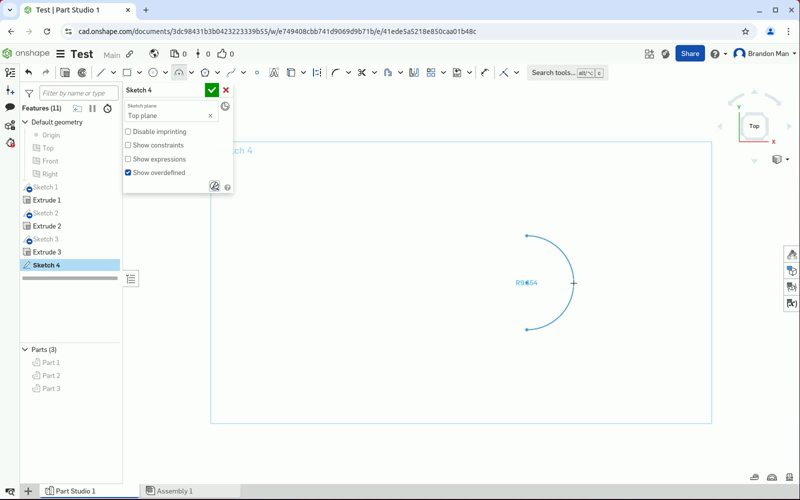
key(esc)
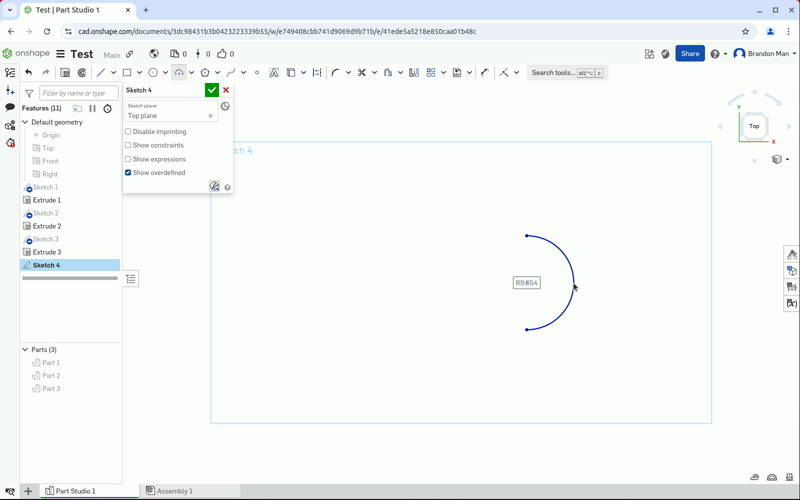
key(l)
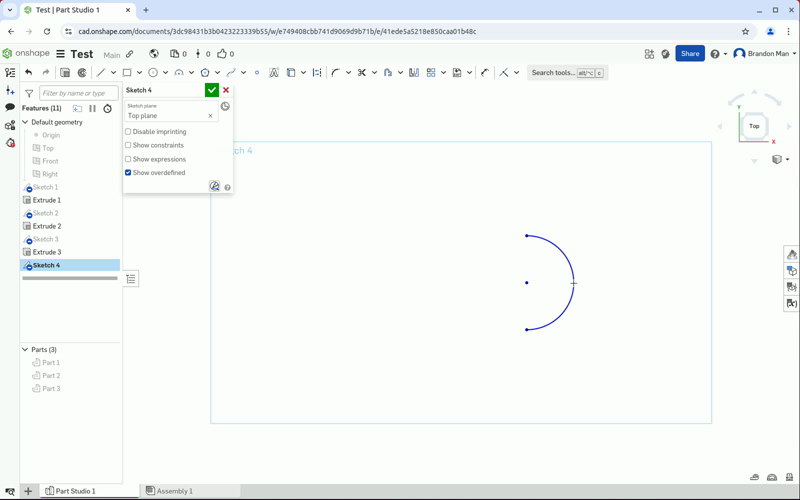
mouse_move(526, 235)
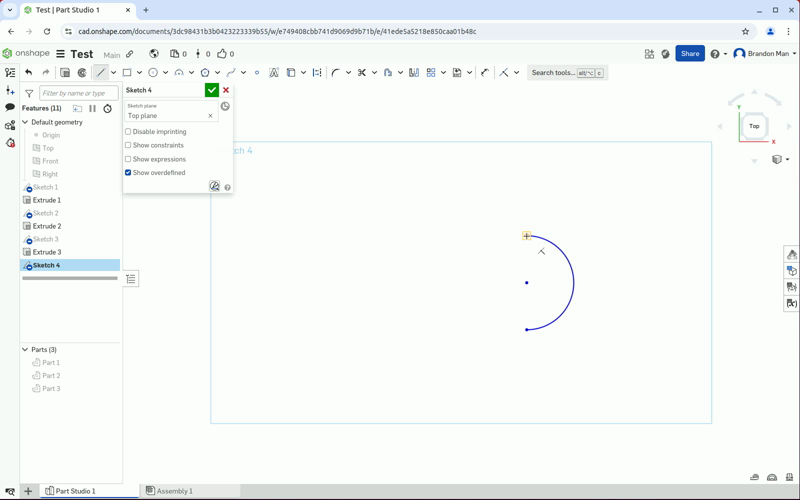
click(526, 235)
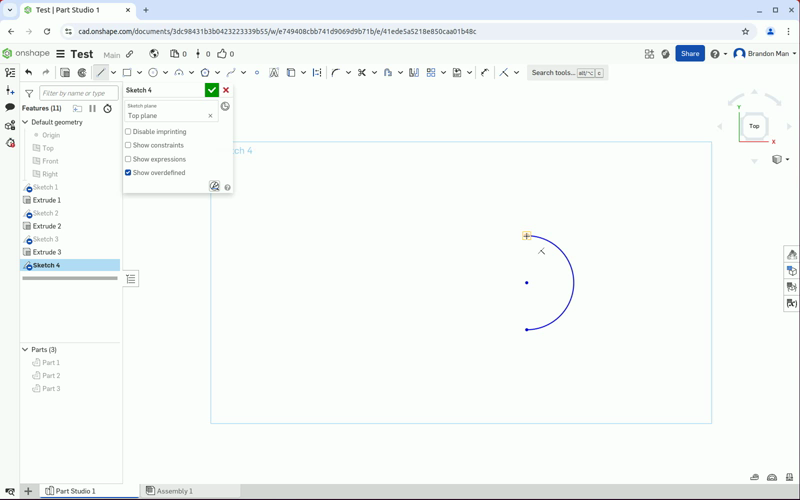
key_down(shift)
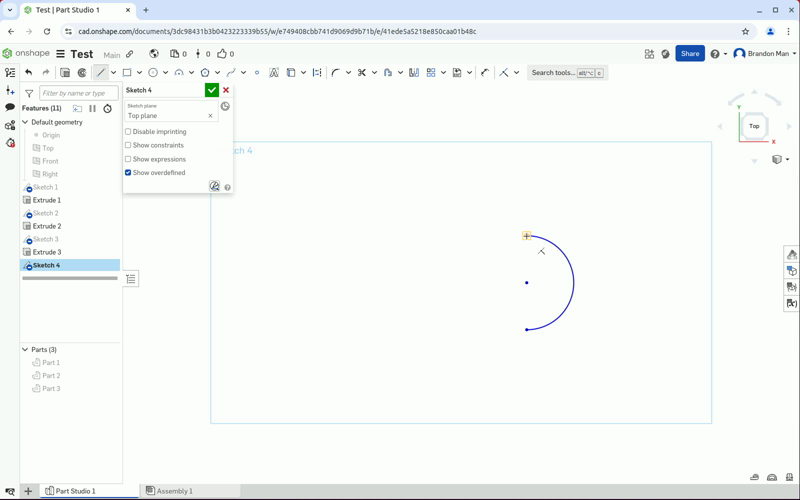
mouse_move(526, 329)
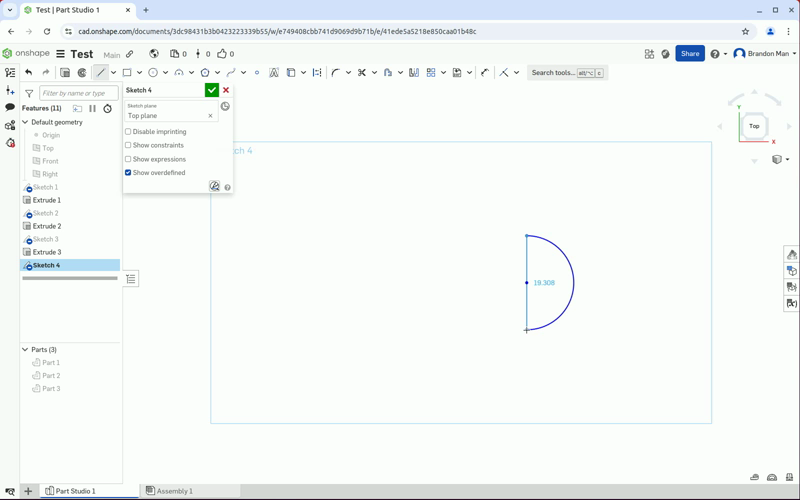
key_up(shift)
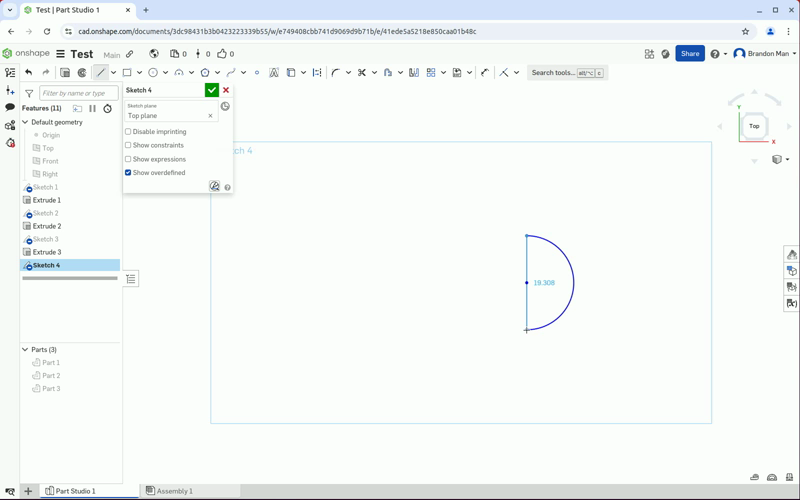
click(526, 329)
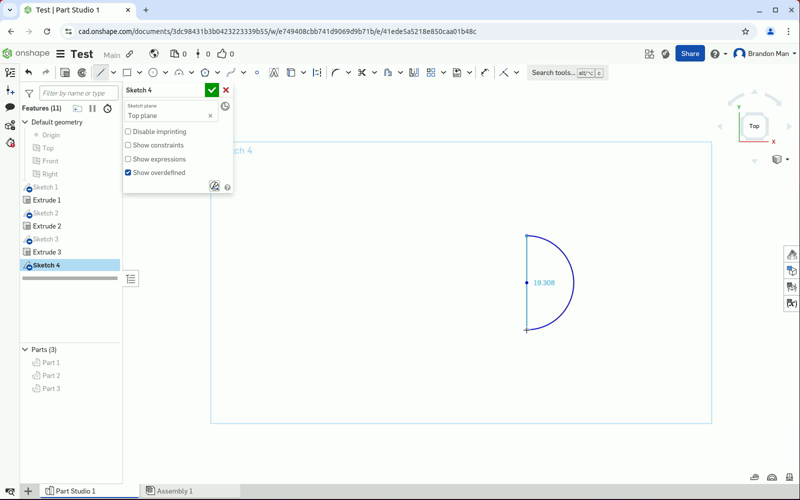
key(esc)
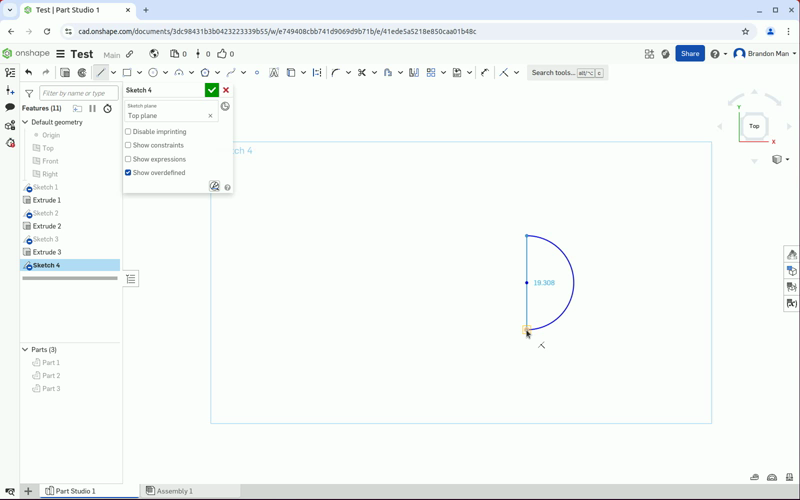
mouse_move(553, 285)
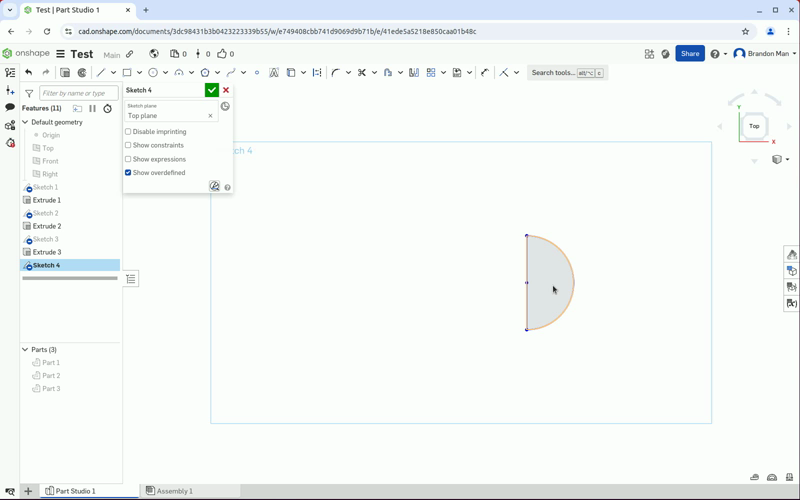
scroll(6)
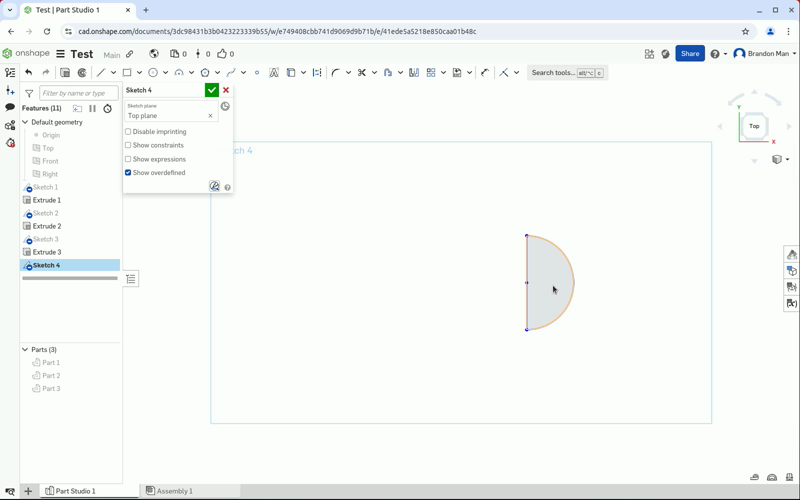
scroll(6)
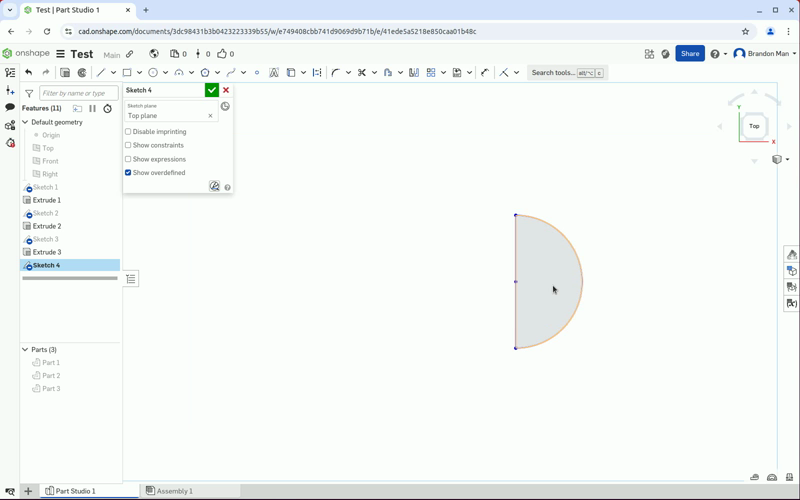
scroll(6)
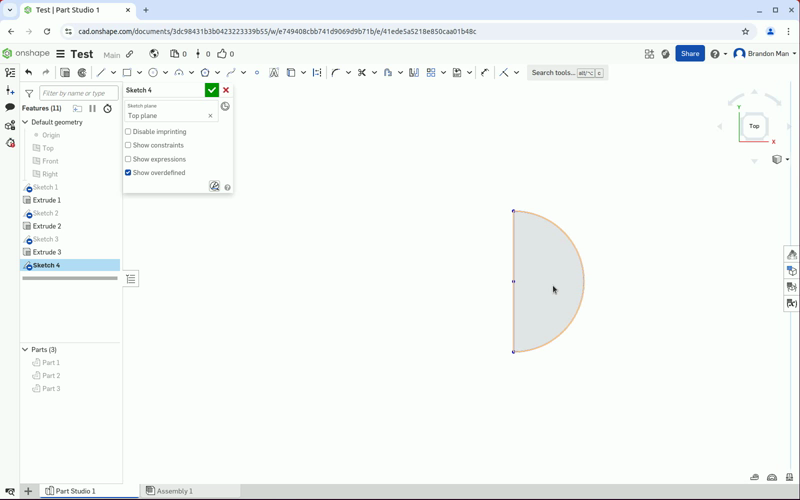
scroll(6)
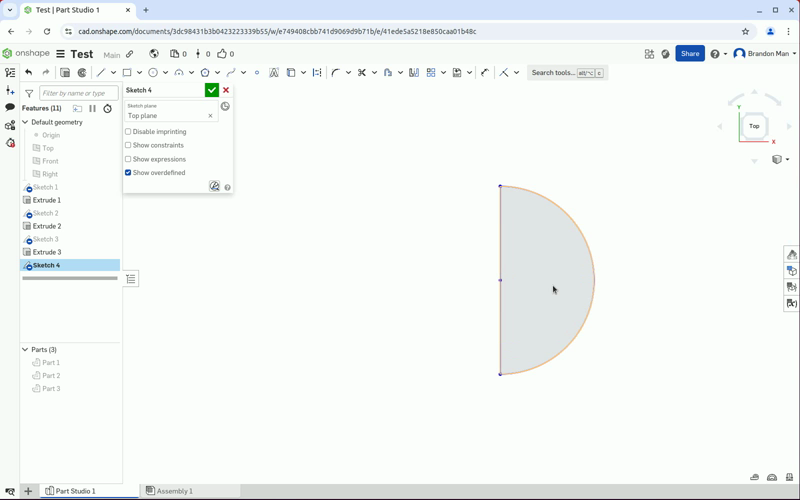
scroll(6)
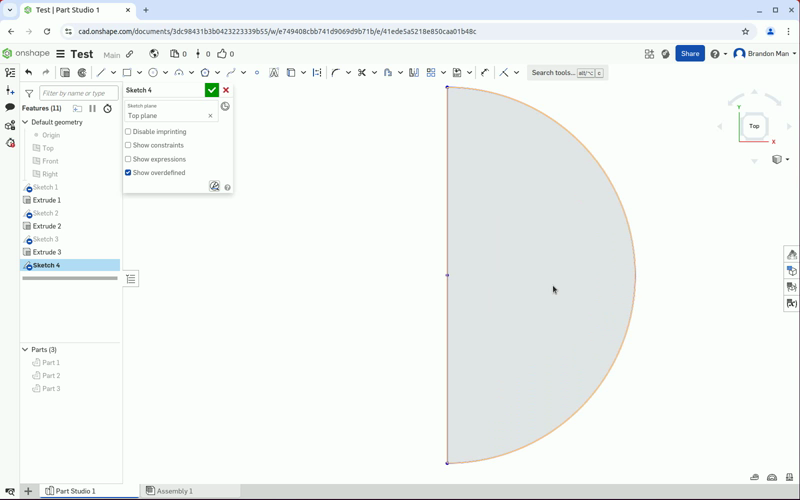
scroll(6)
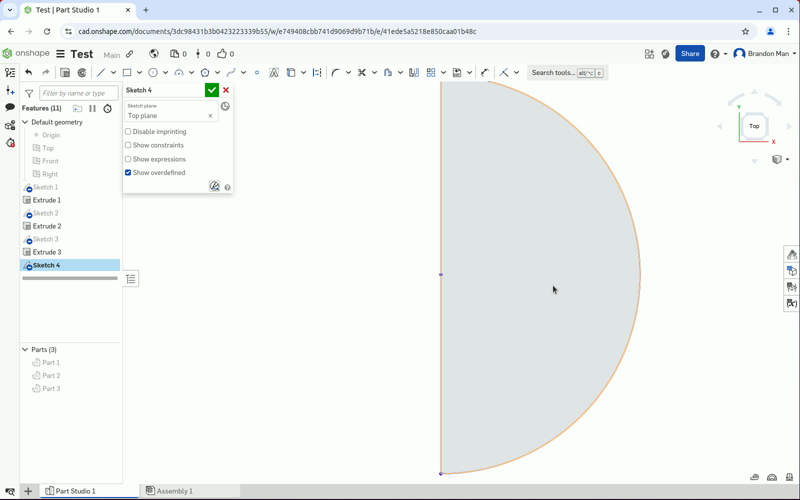
scroll(6)
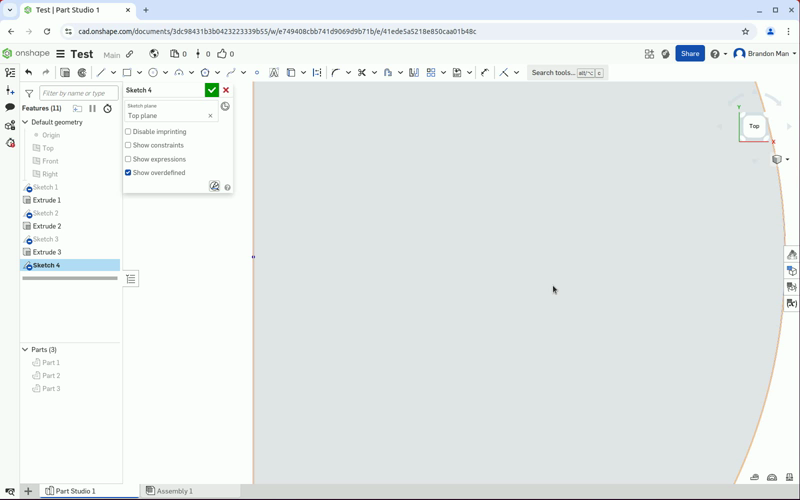
click(553, 285)
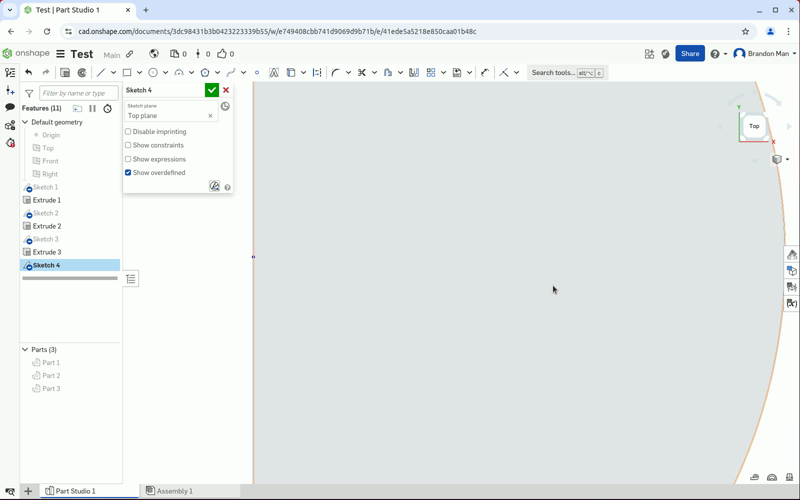
scroll(-6)
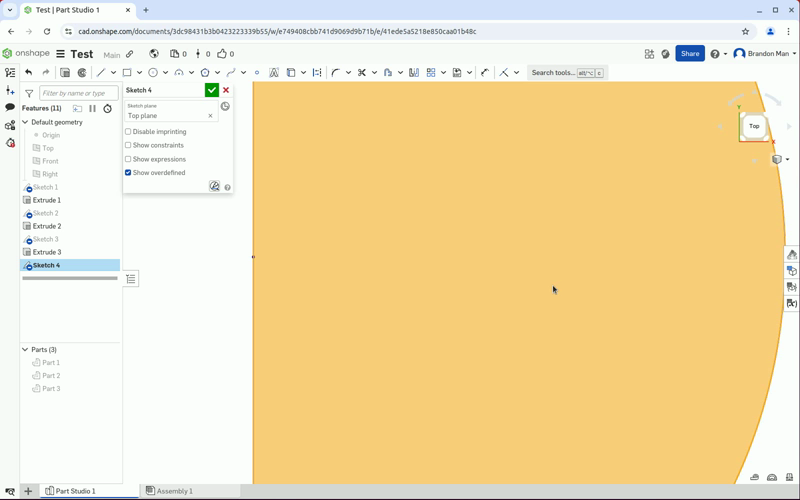
scroll(-6)
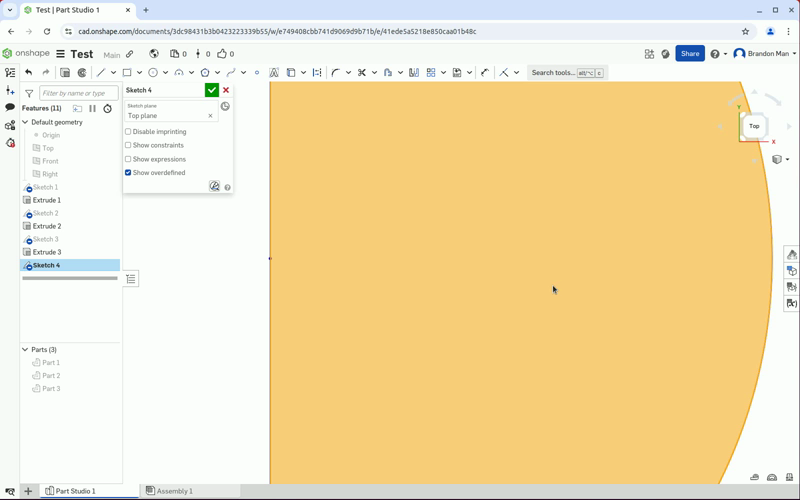
scroll(-6)
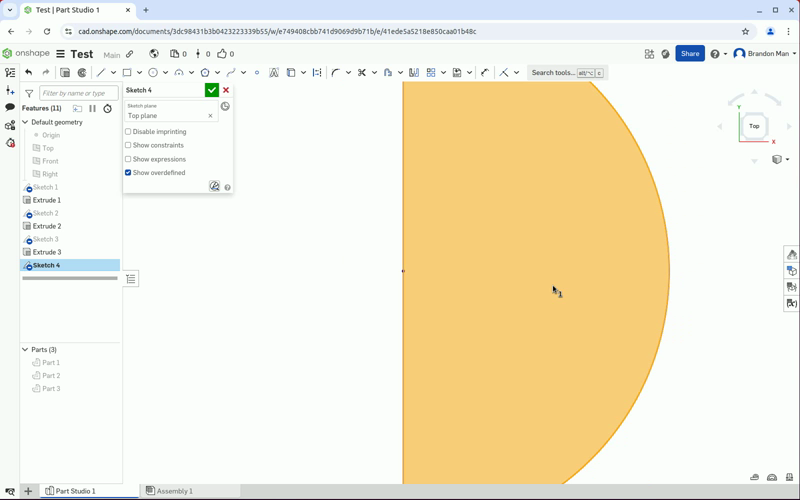
scroll(-6)
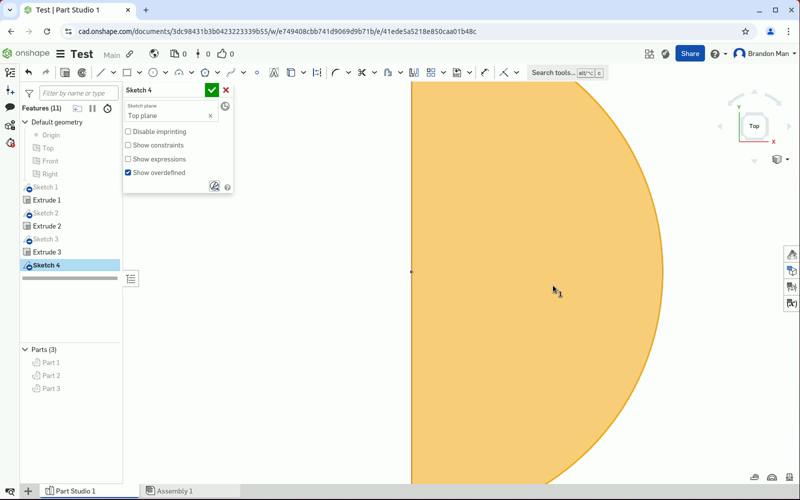
scroll(-6)
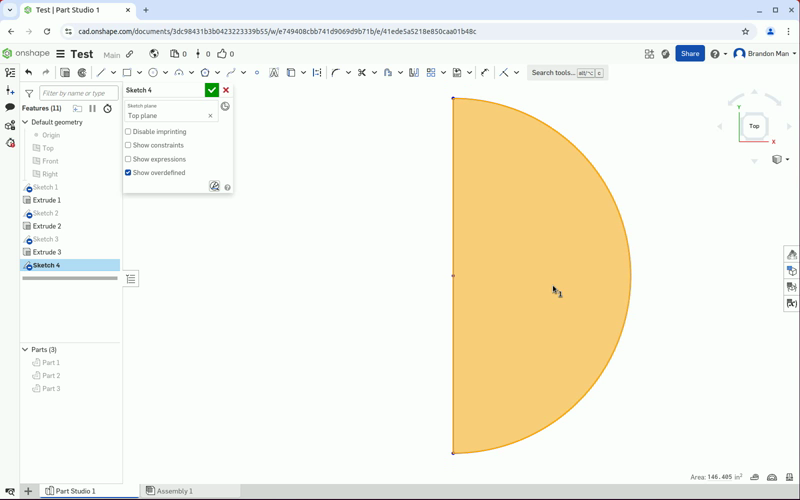
scroll(-6)
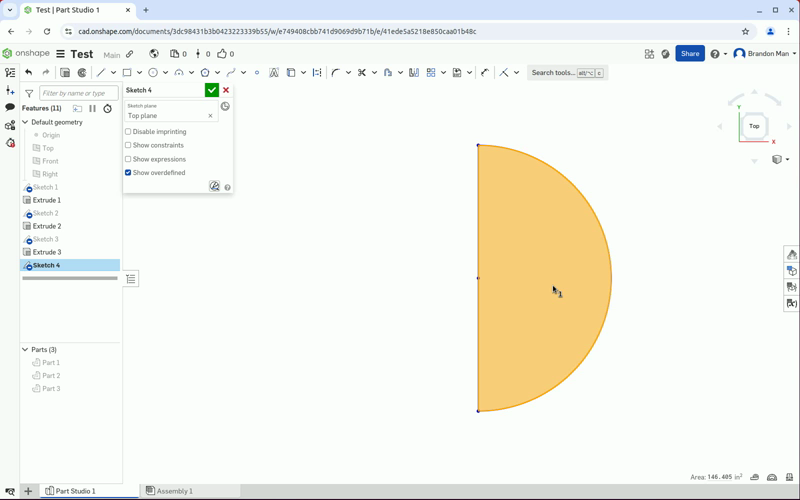
scroll(-6)
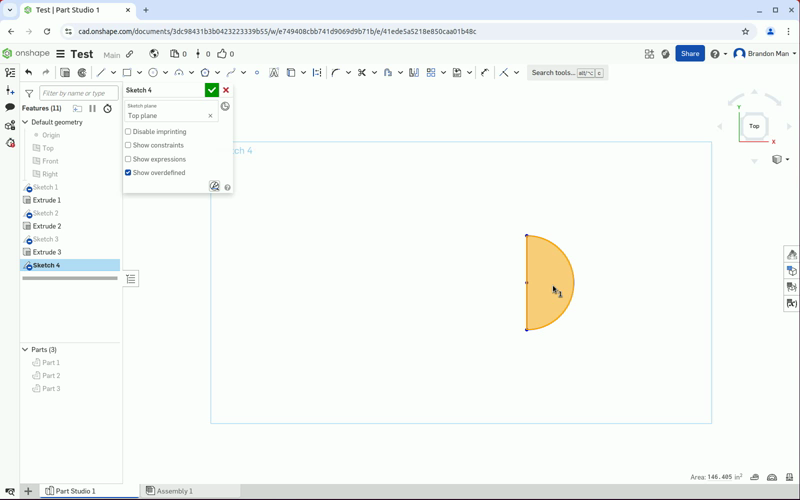
mouse_move(73, 352)
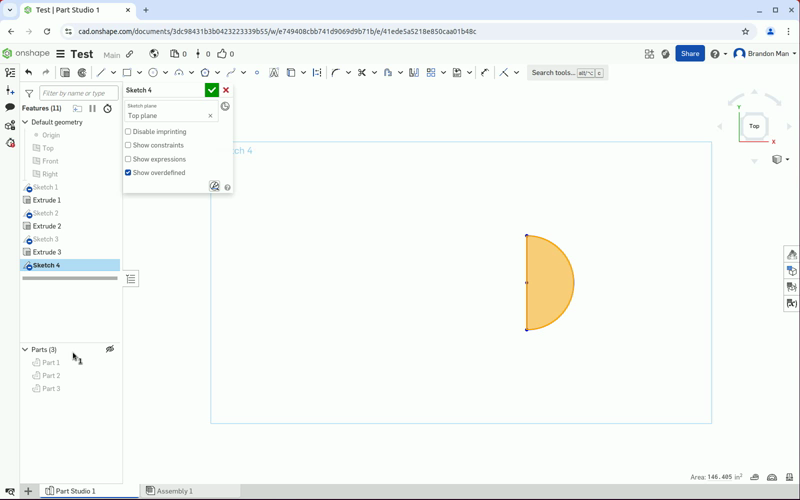
key(shift+y)
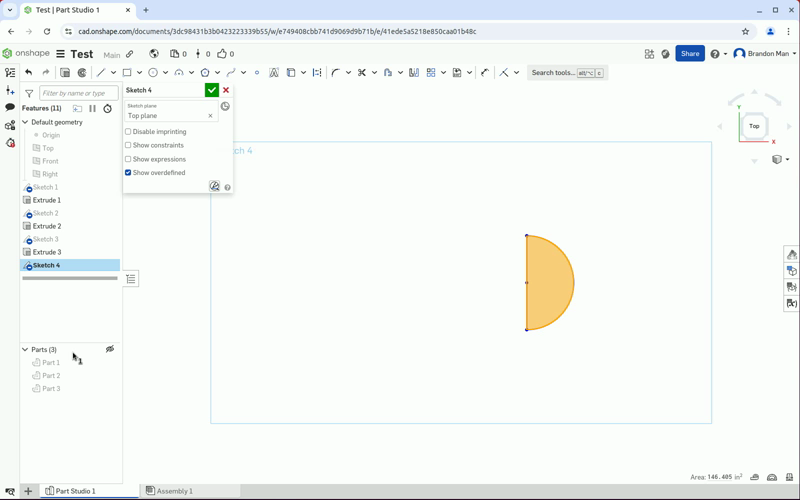
key(shift+e)
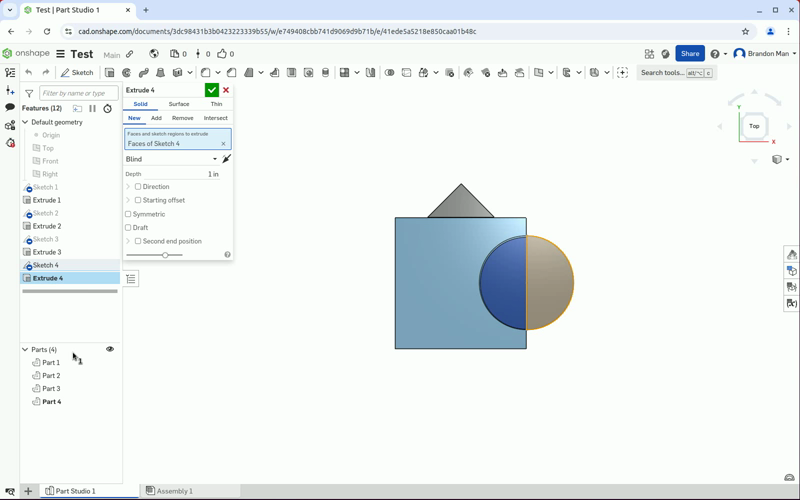
mouse_move(143, 106)
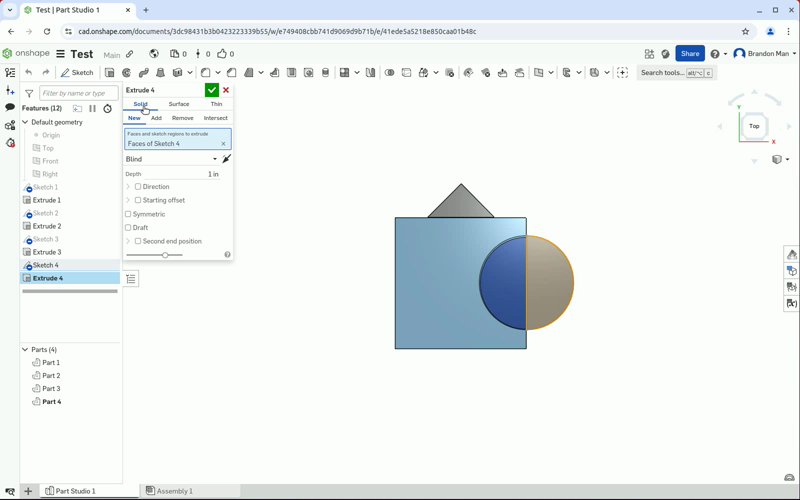
click(143, 106)
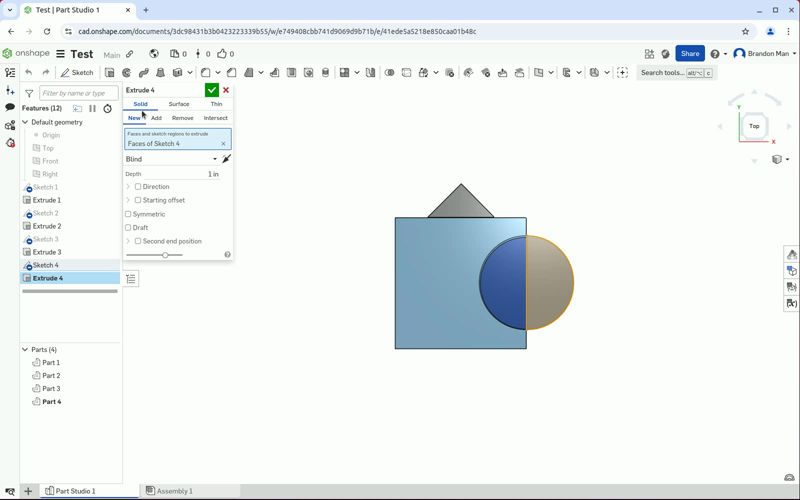
mouse_move(137, 120)
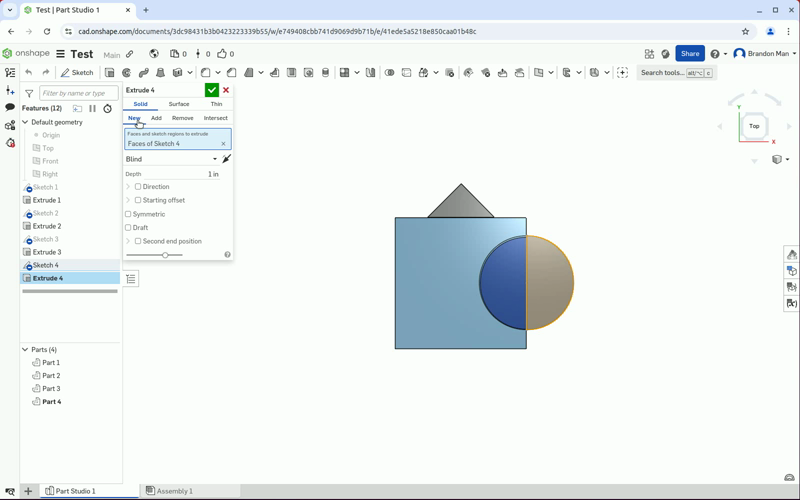
click(137, 120)
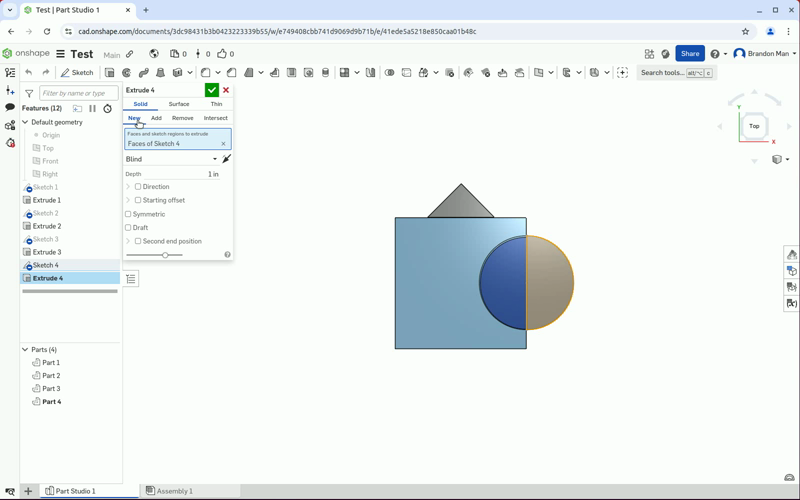
key(tab, 4)
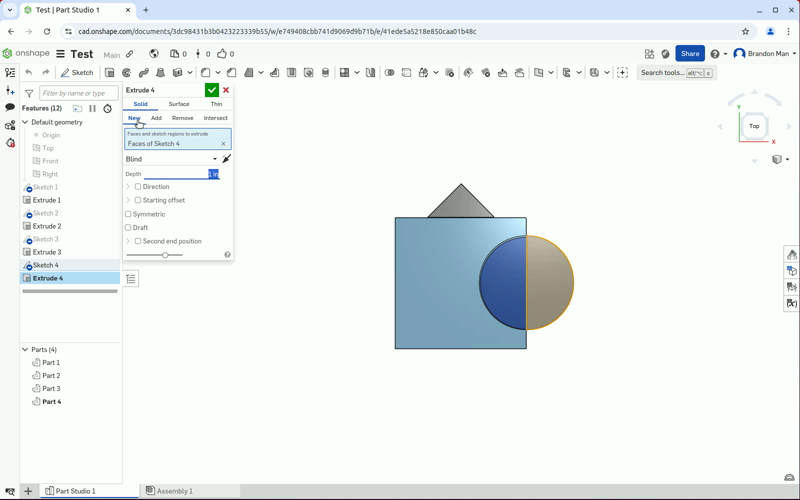
text(-0.241)
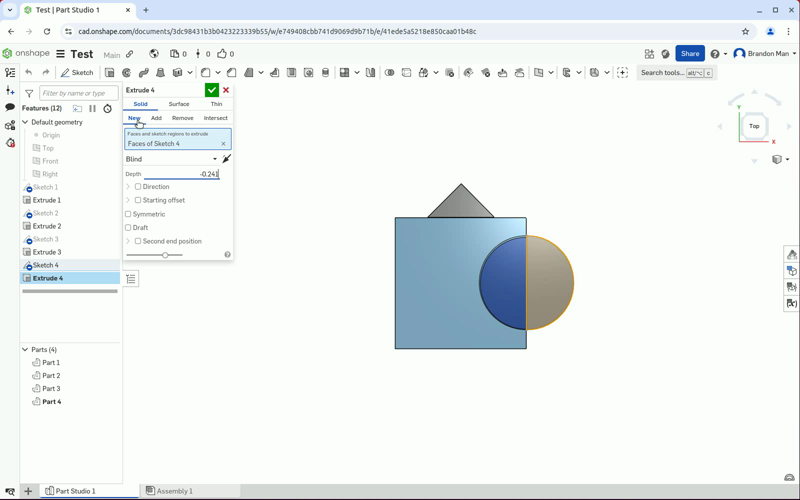
key(enter)
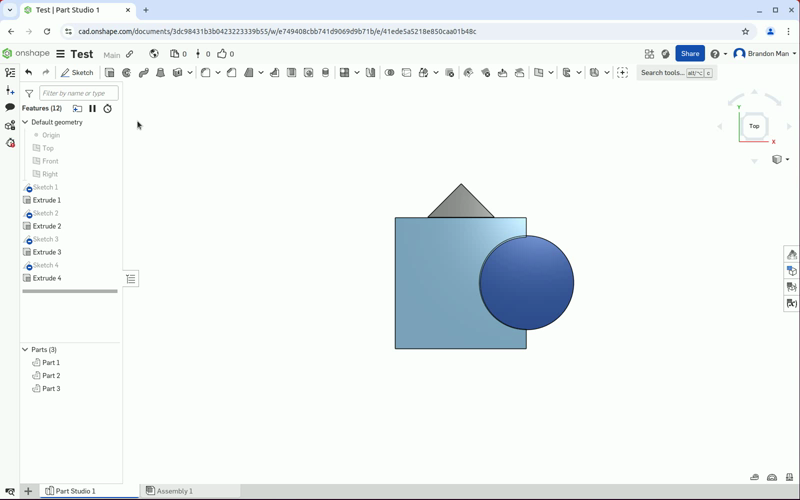
key(shift+h)
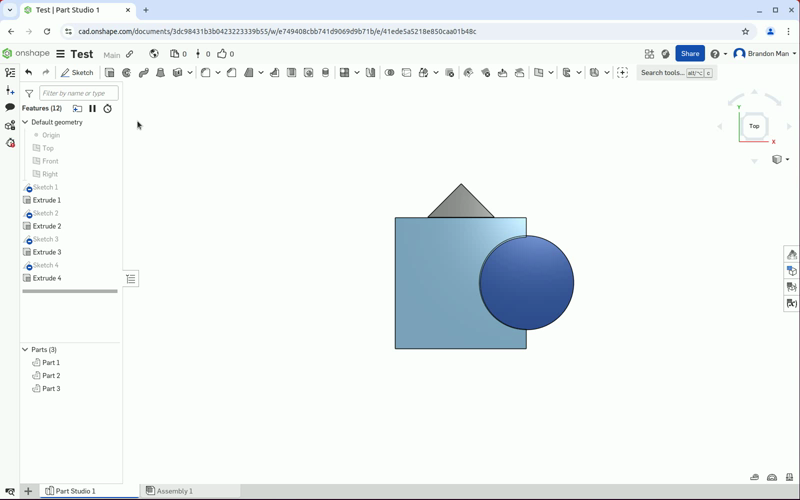
key(shift+h)
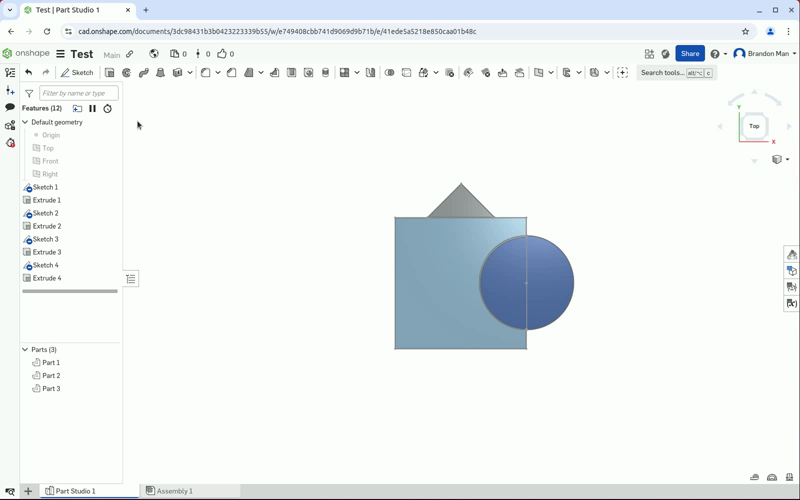
key(shift+7)
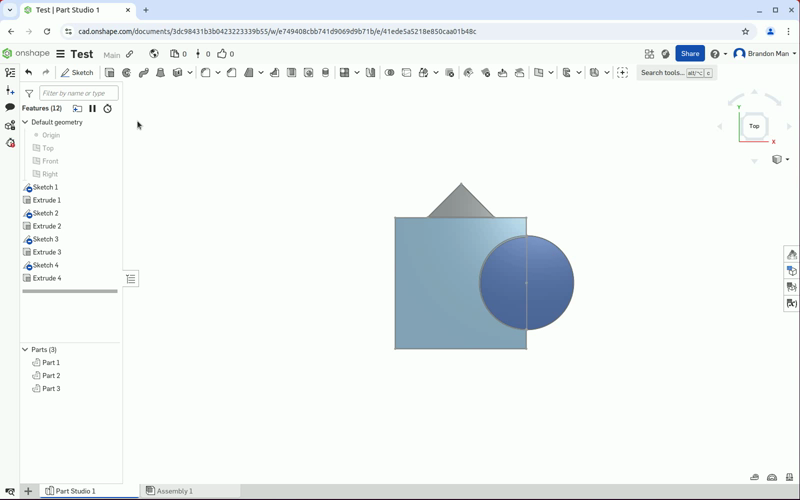
key(up, 3)
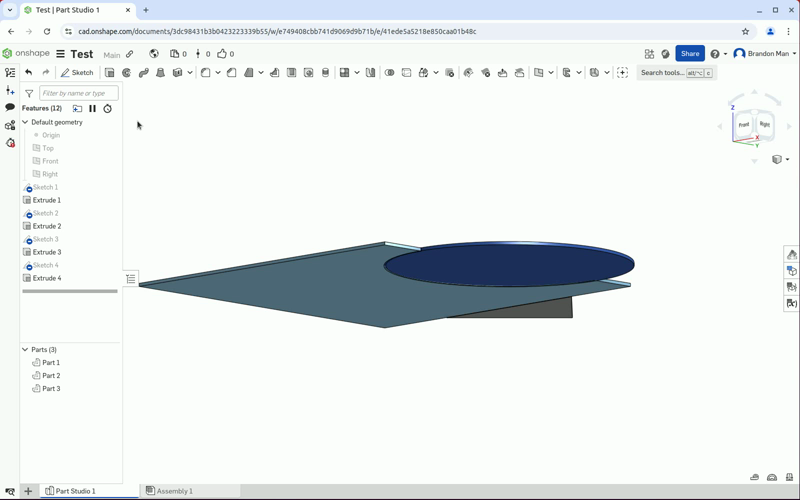
key(left, 3)
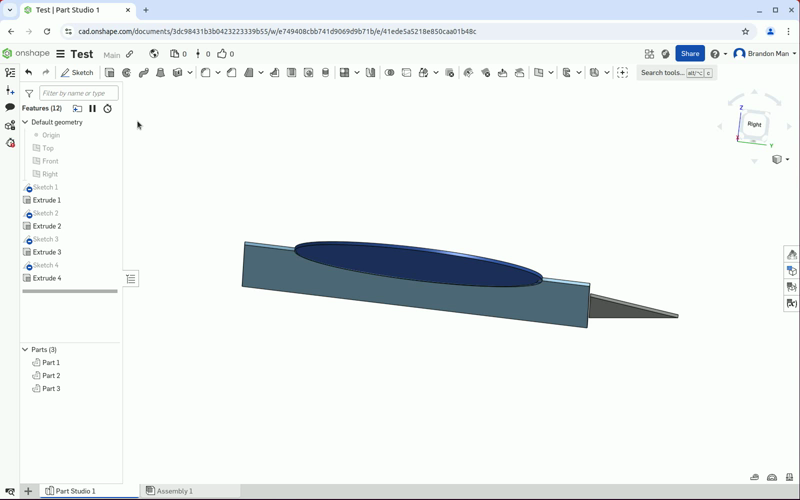
key(right, 3)
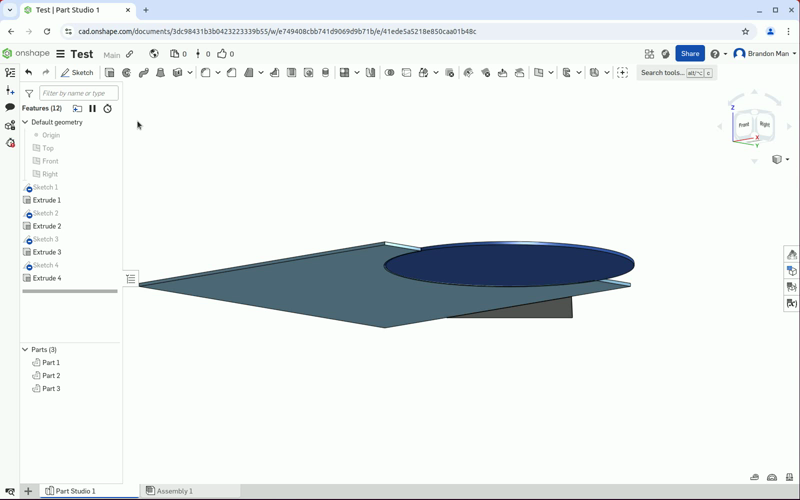
key(down, 3)
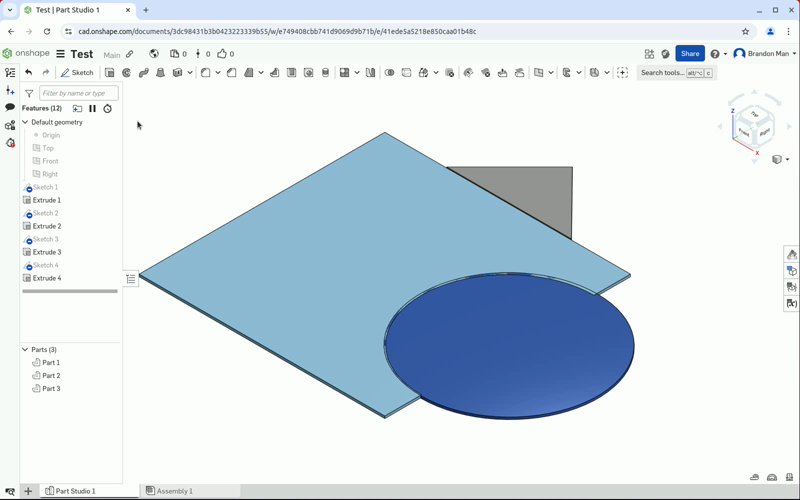
mouse_move(73, 189)
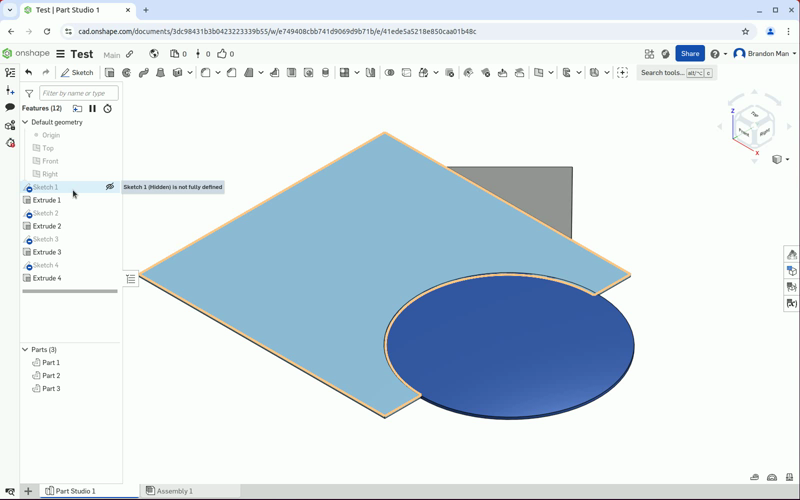
click(73, 189)